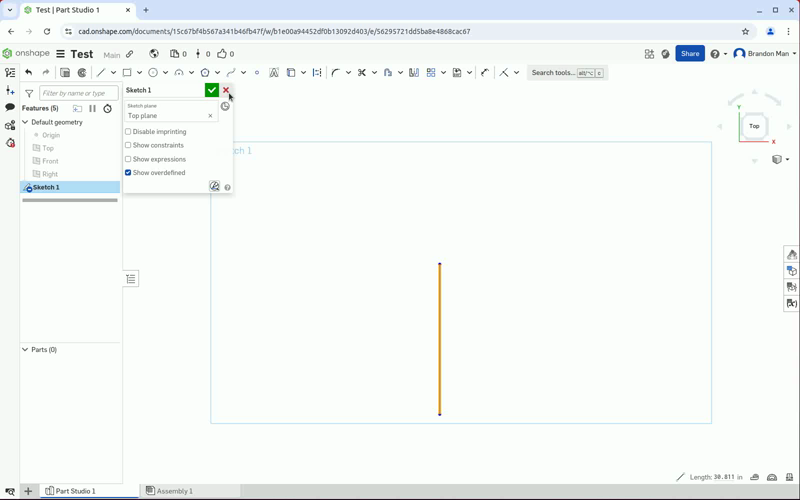
key(shift+h)
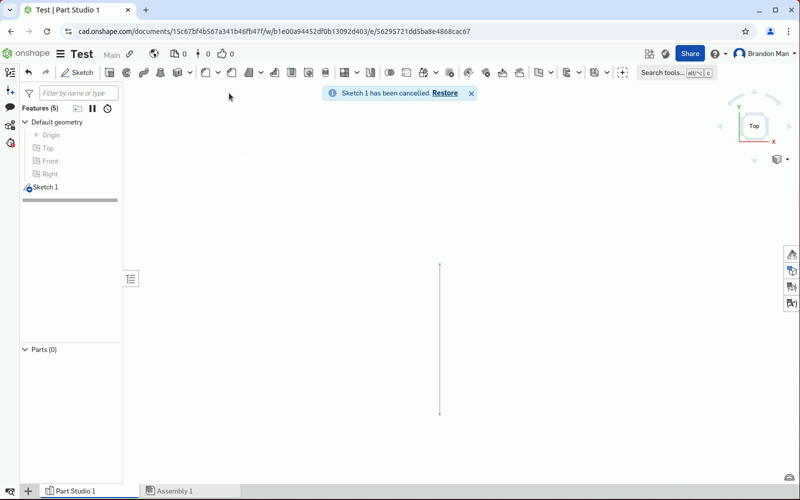
key(shift+s)
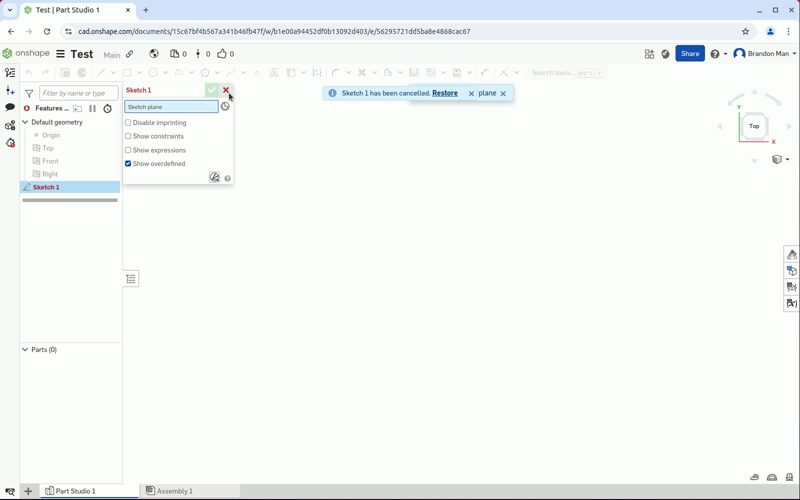
mouse_move(73, 150)
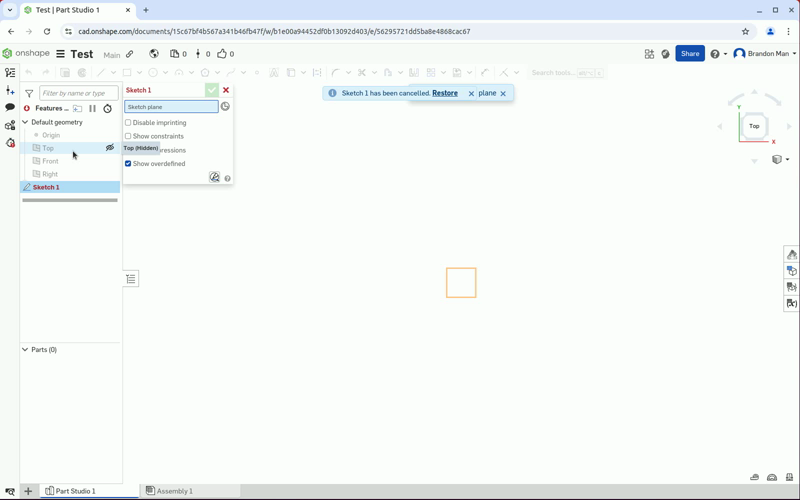
click(73, 150)
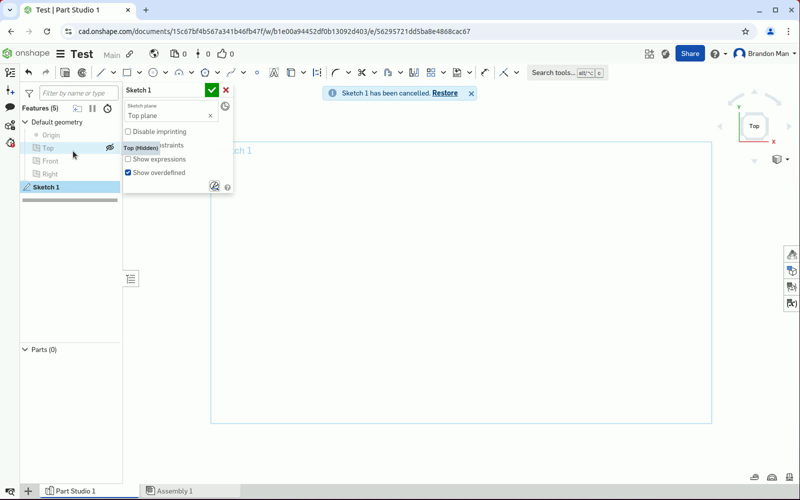
mouse_move(73, 352)
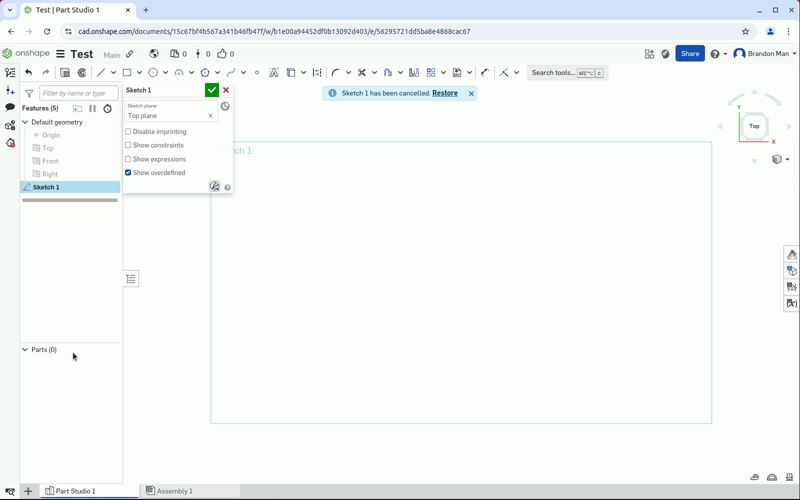
key(y)
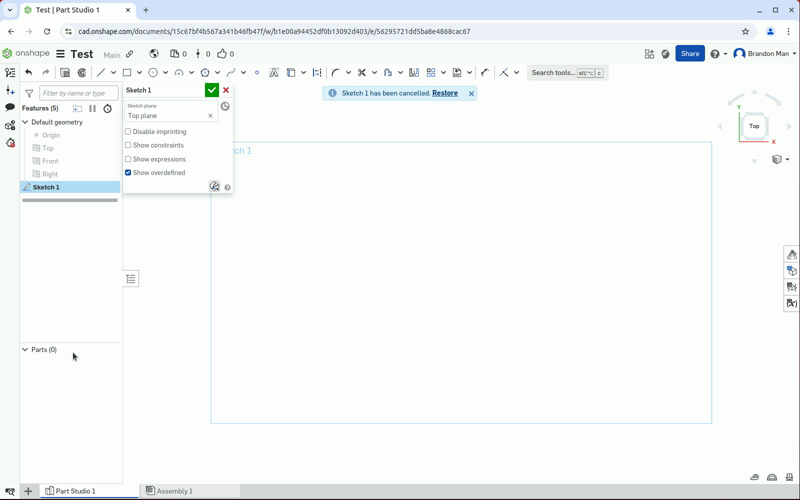
key(l)
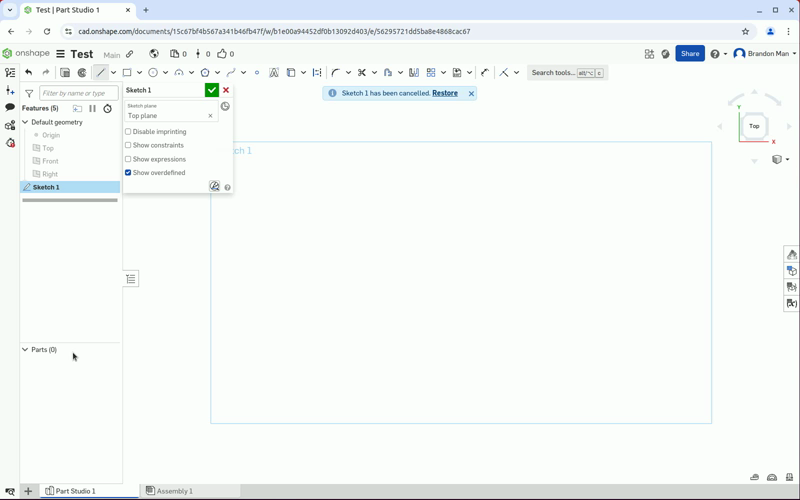
key_down(shift)
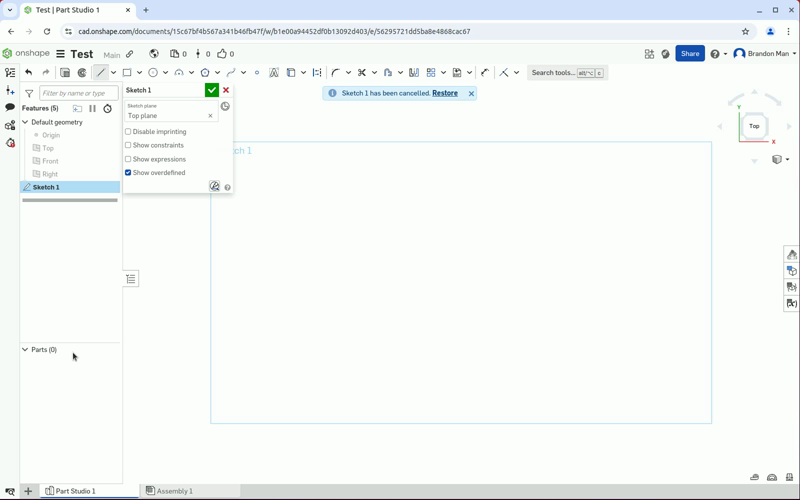
mouse_move(348, 395)
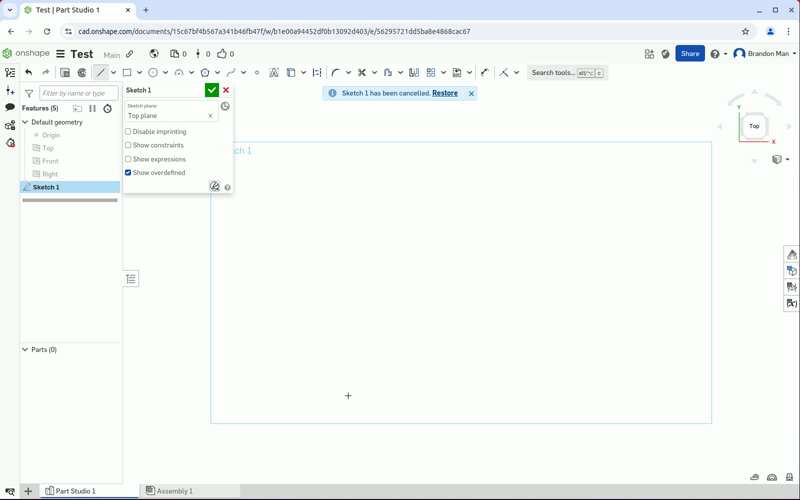
click(348, 395)
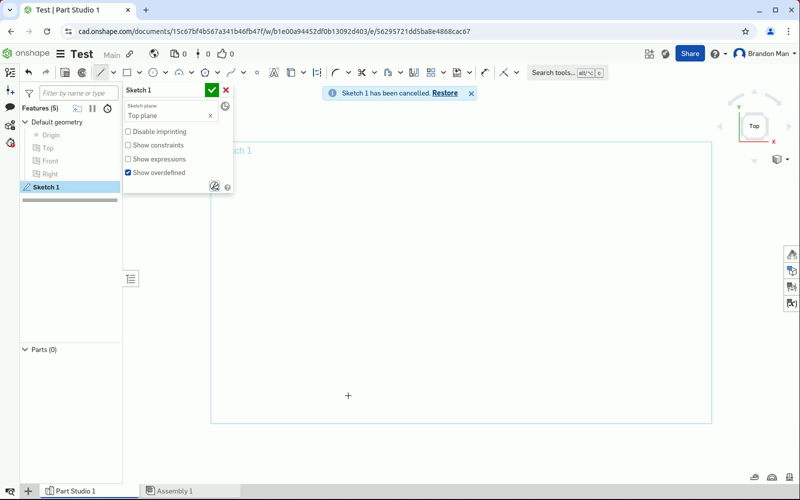
key_up(shift)
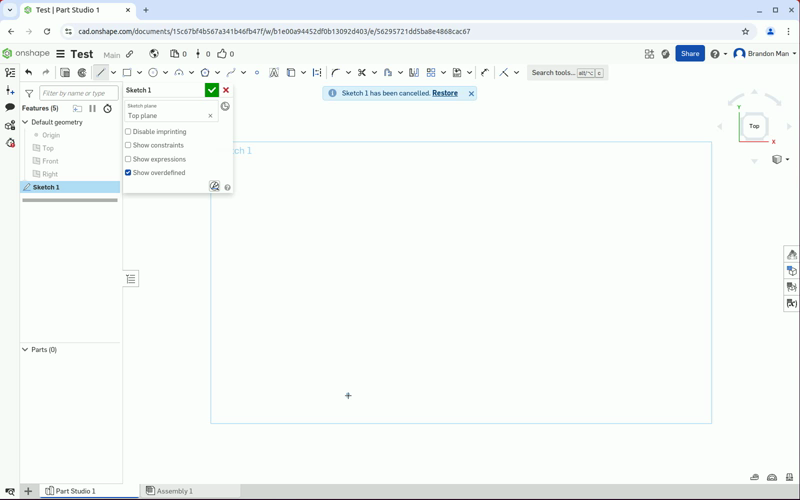
key_down(shift)
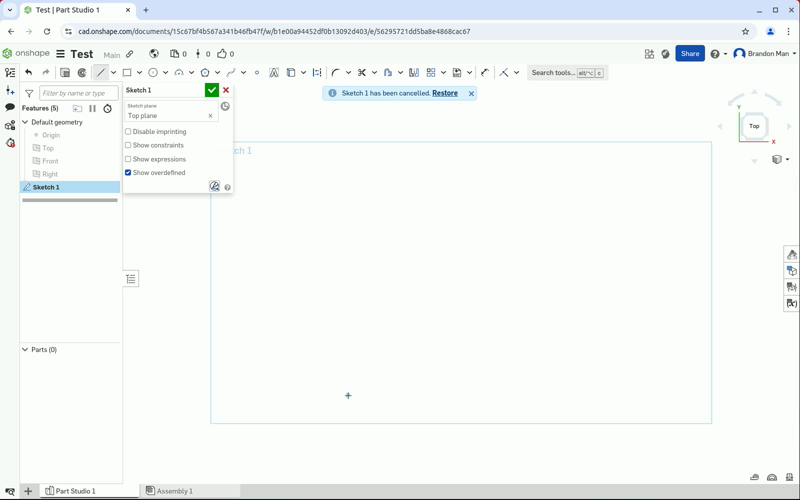
mouse_move(572, 395)
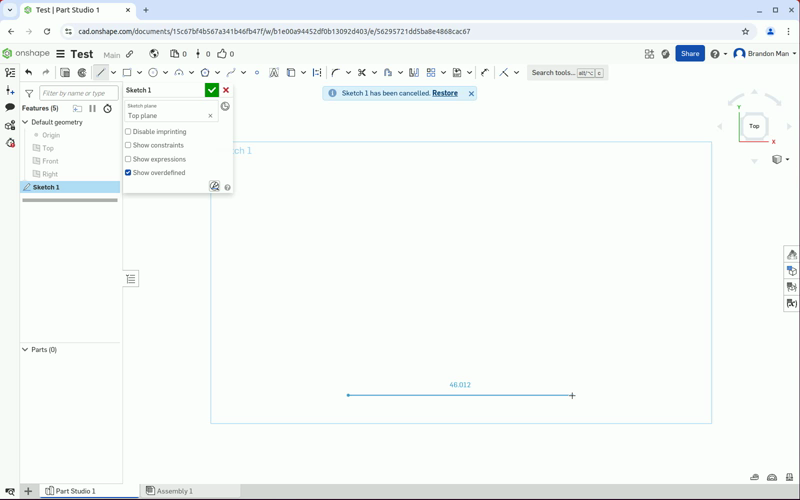
click(572, 395)
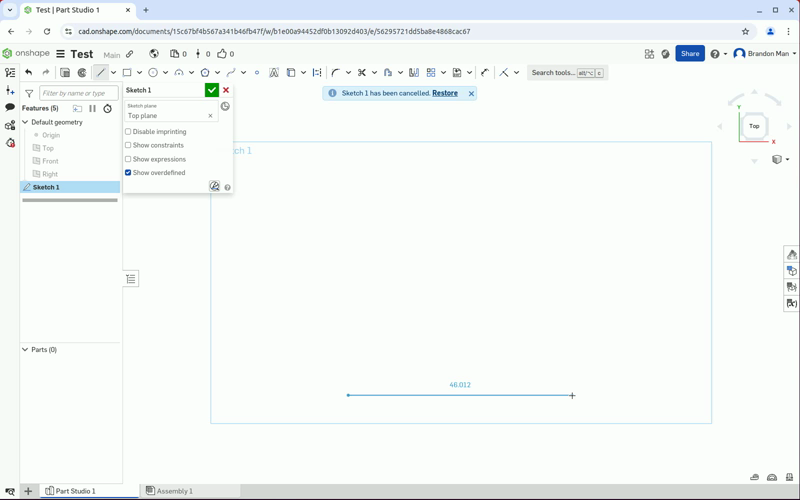
key_up(shift)
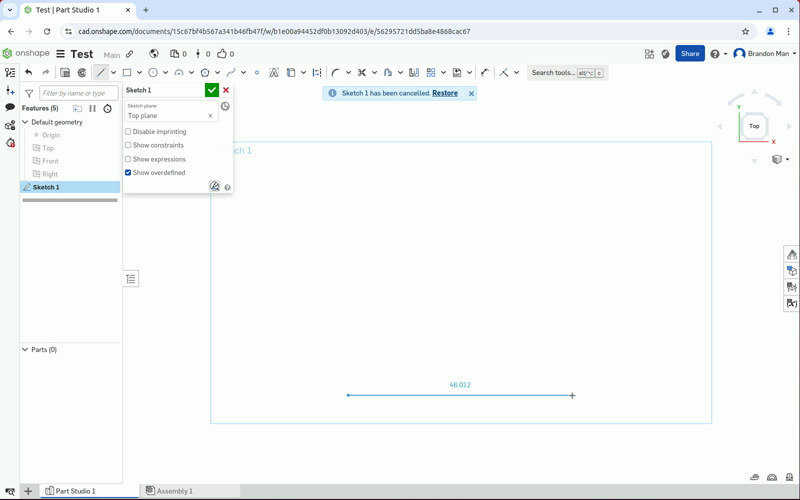
key_down(shift)
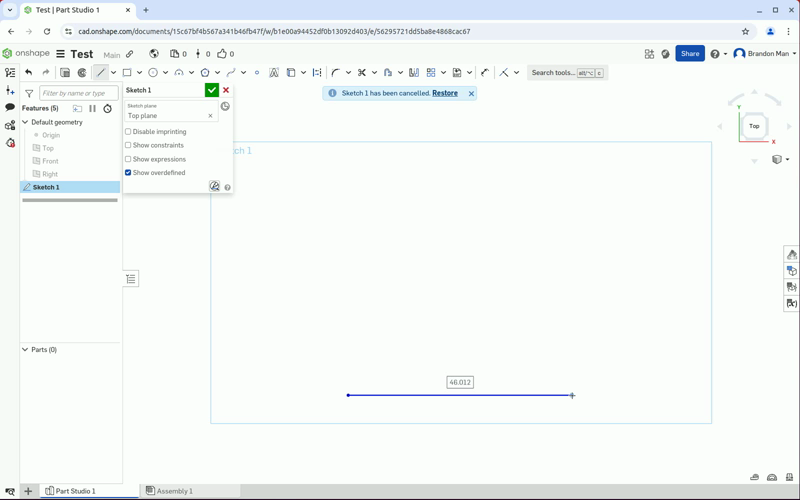
mouse_move(572, 171)
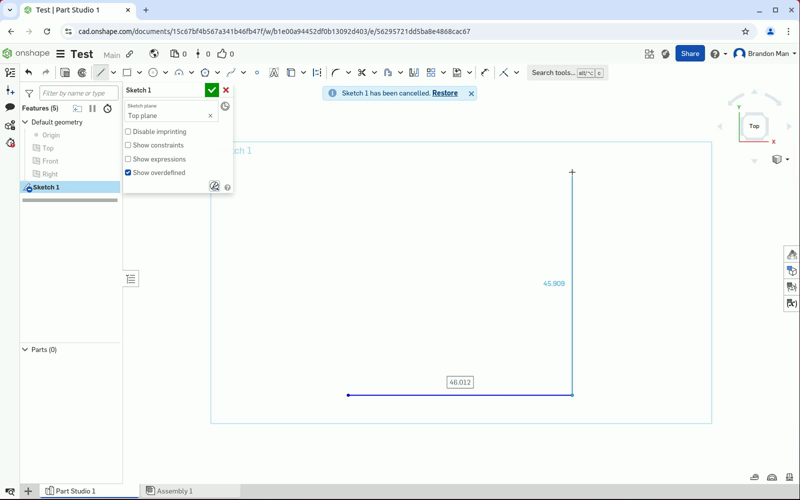
click(572, 171)
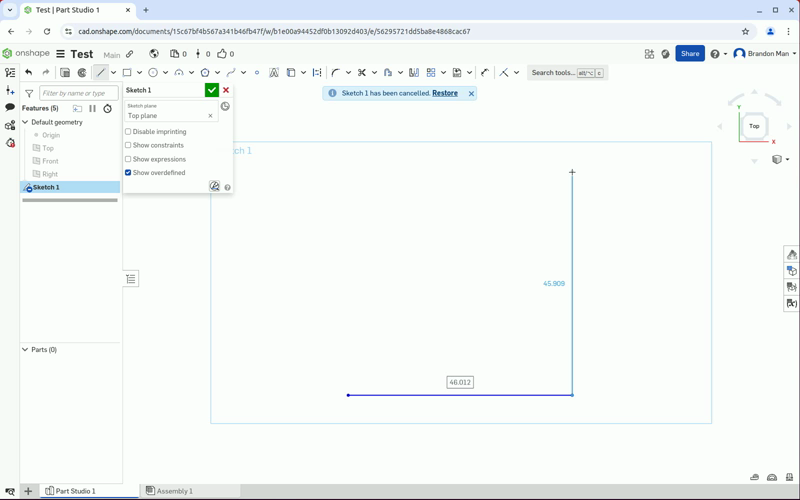
key_up(shift)
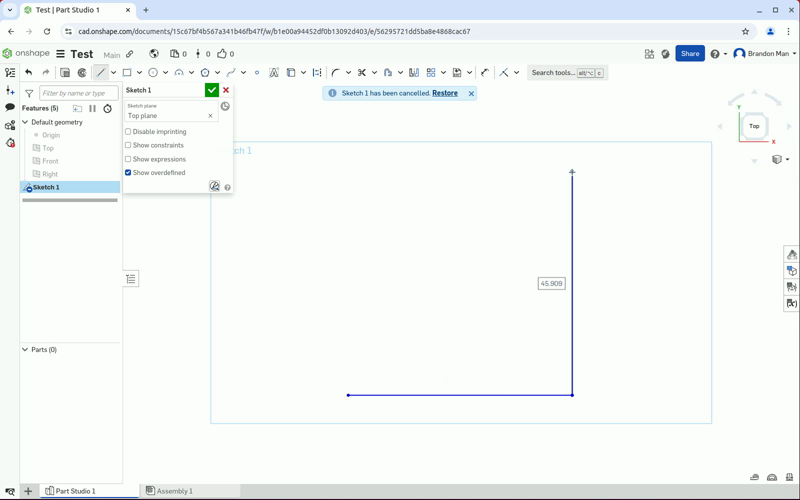
key_down(shift)
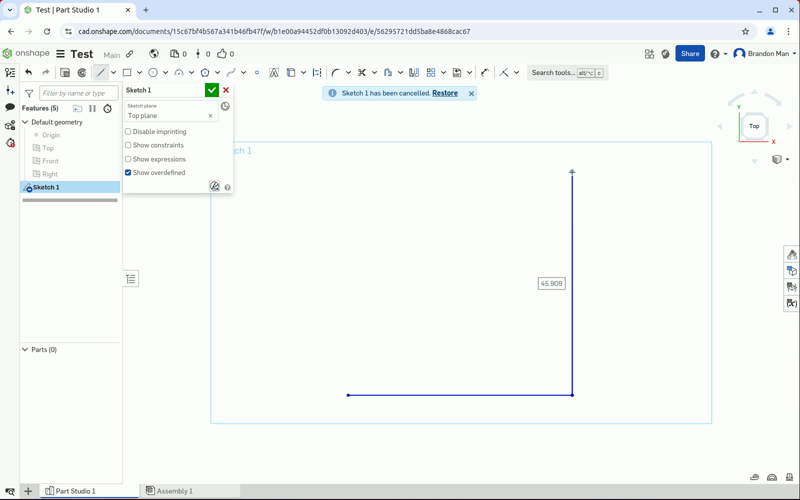
mouse_move(348, 171)
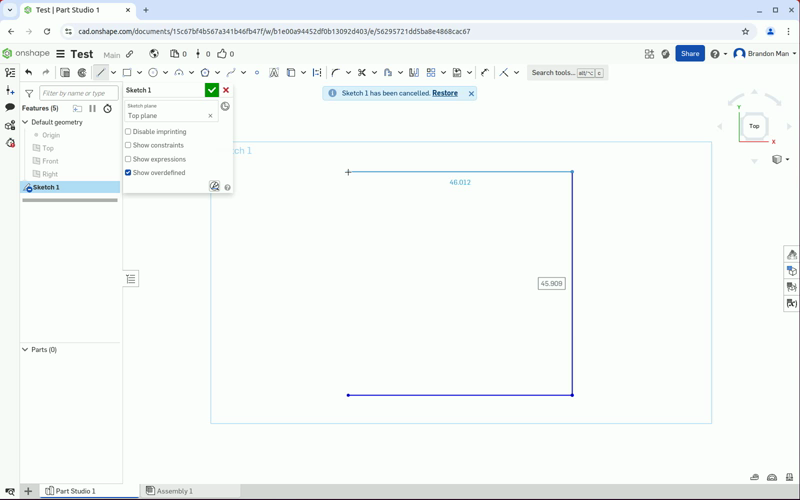
click(348, 171)
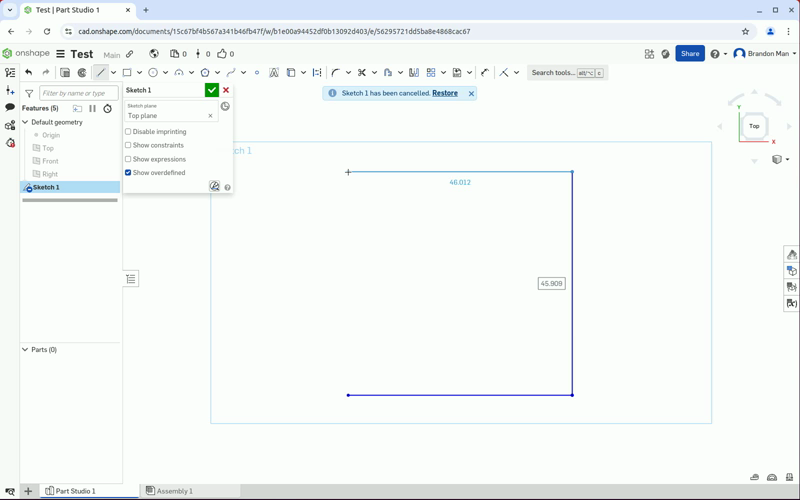
key_up(shift)
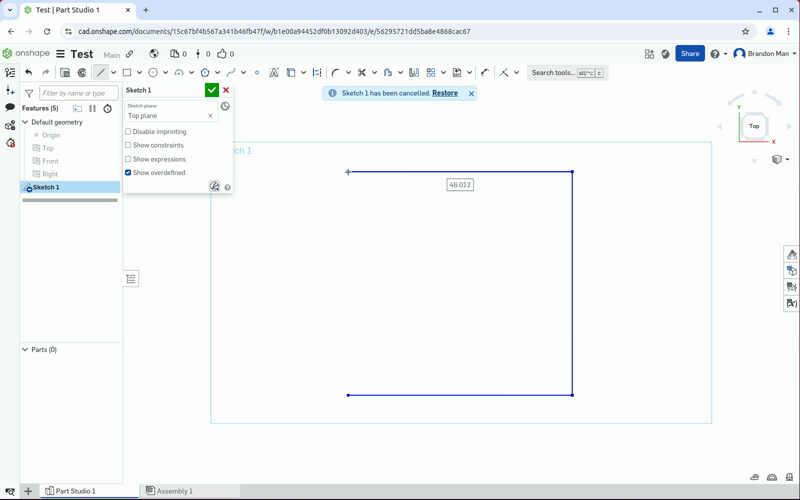
key_down(shift)
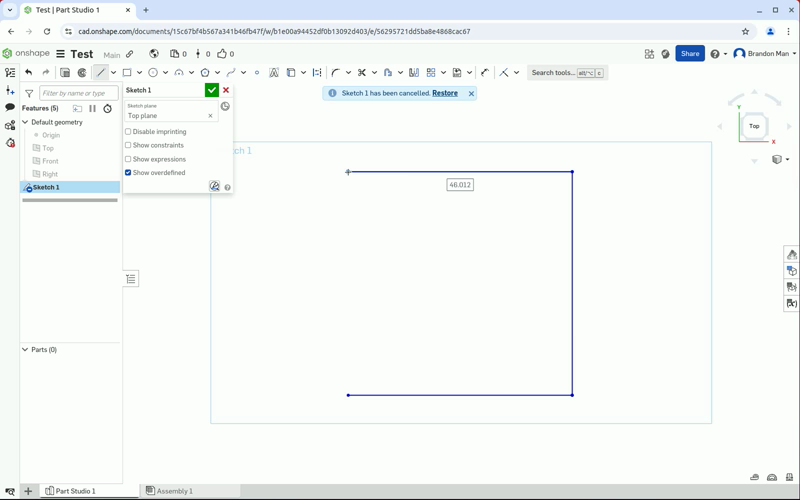
mouse_move(348, 395)
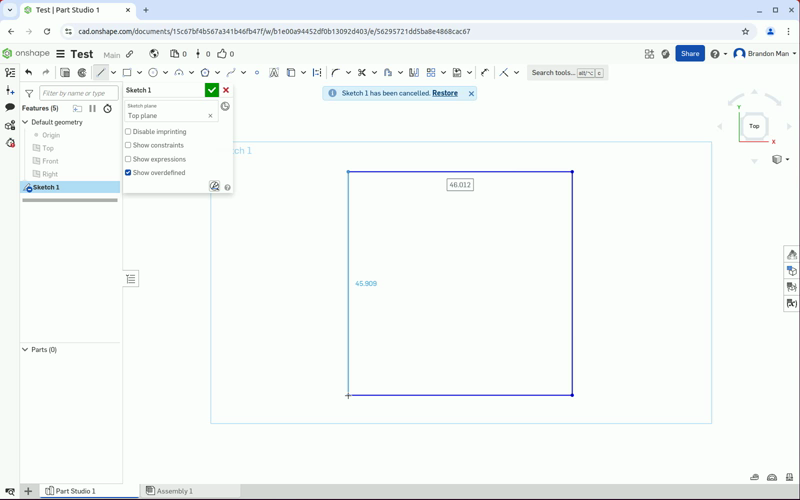
key_up(shift)
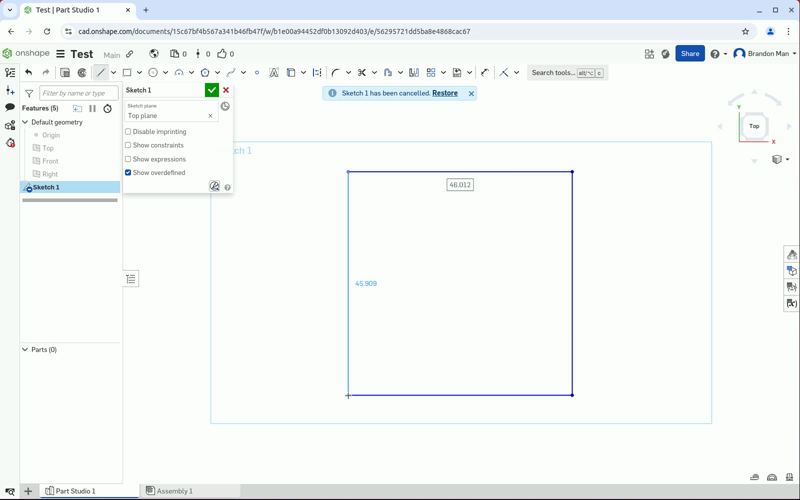
click(348, 395)
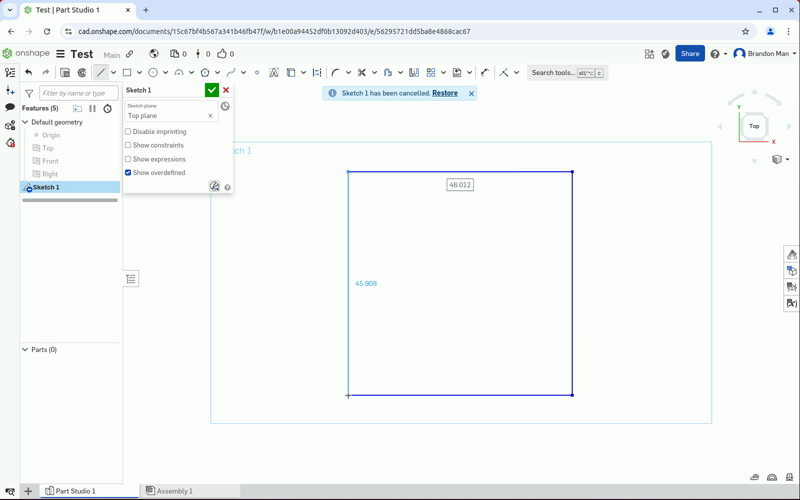
key(esc)
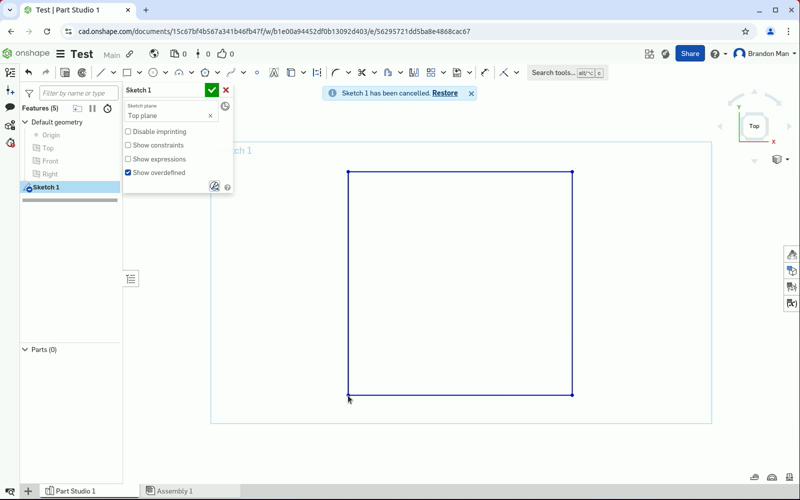
mouse_move(496, 308)
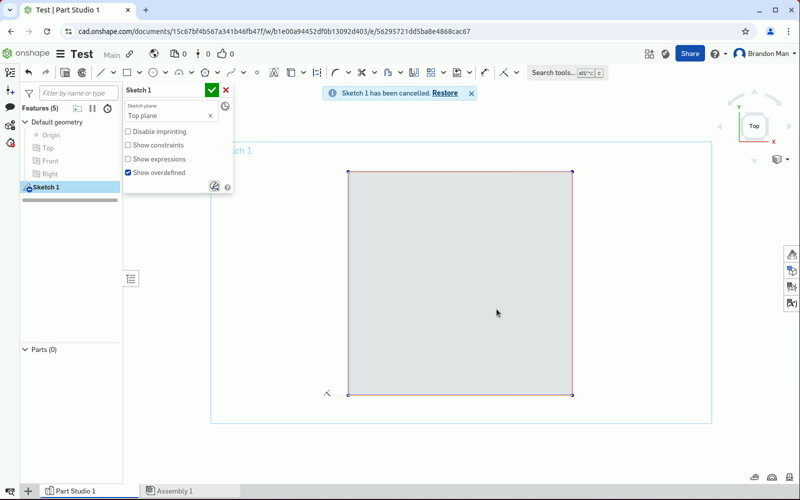
click(496, 308)
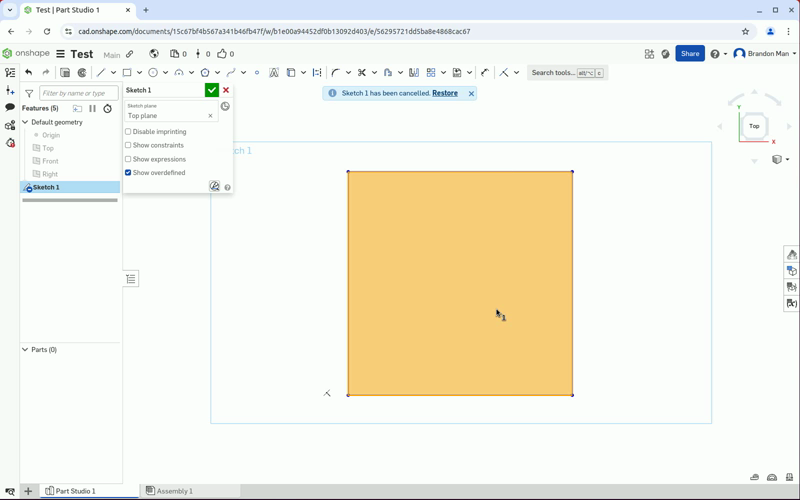
mouse_move(73, 352)
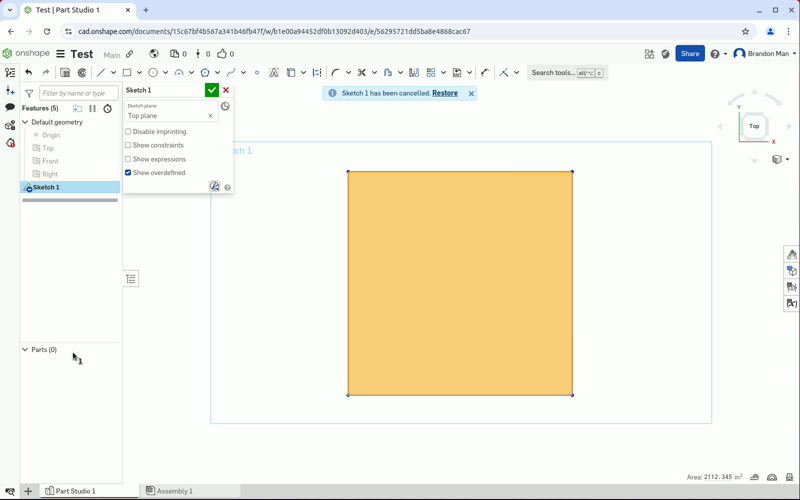
key(shift+y)
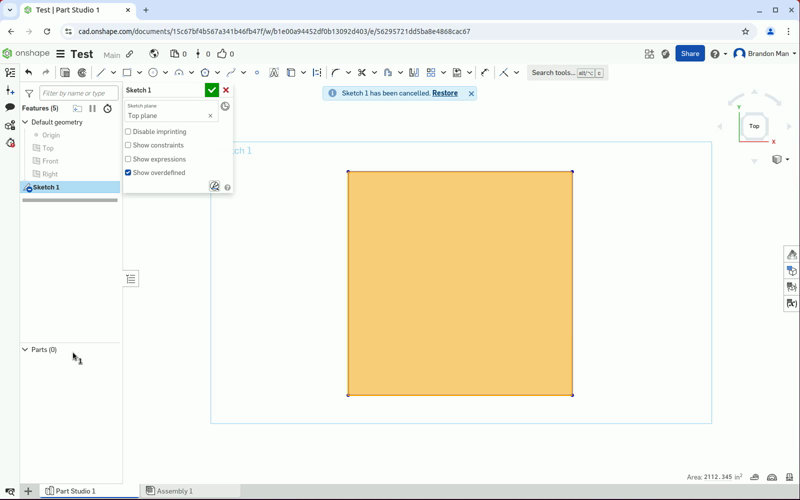
key(shift+e)
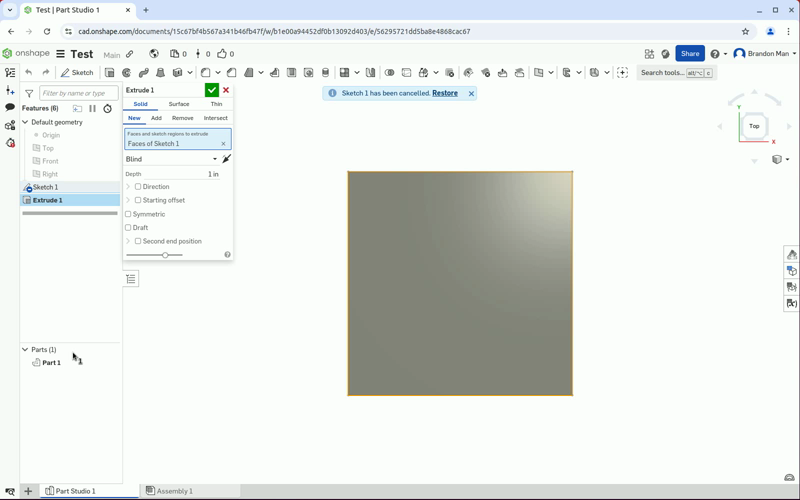
mouse_move(143, 106)
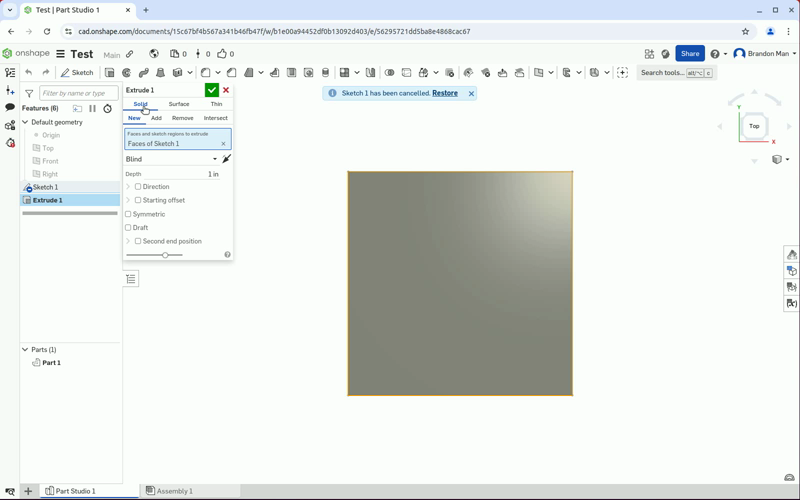
click(143, 106)
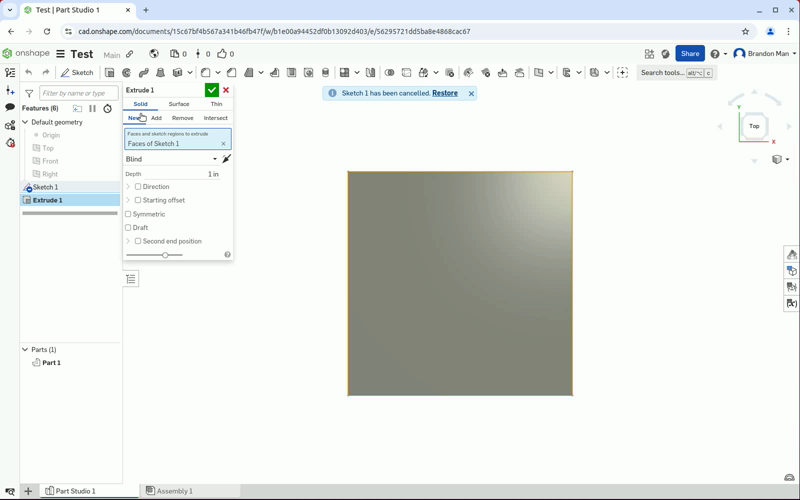
mouse_move(137, 120)
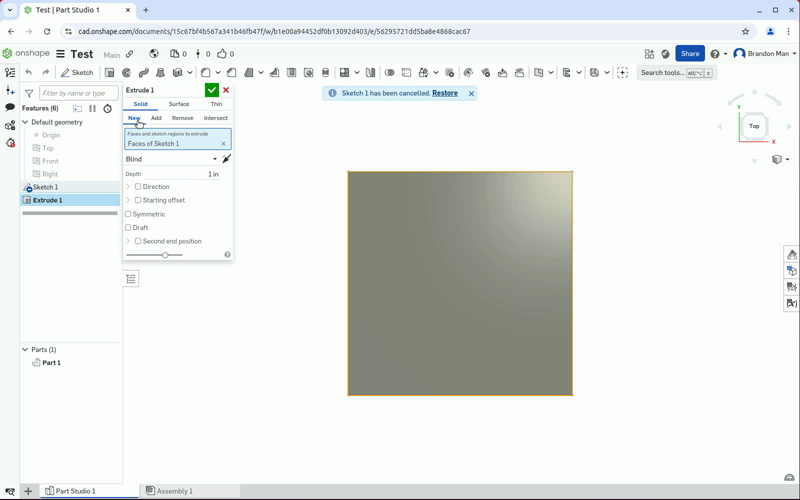
click(137, 120)
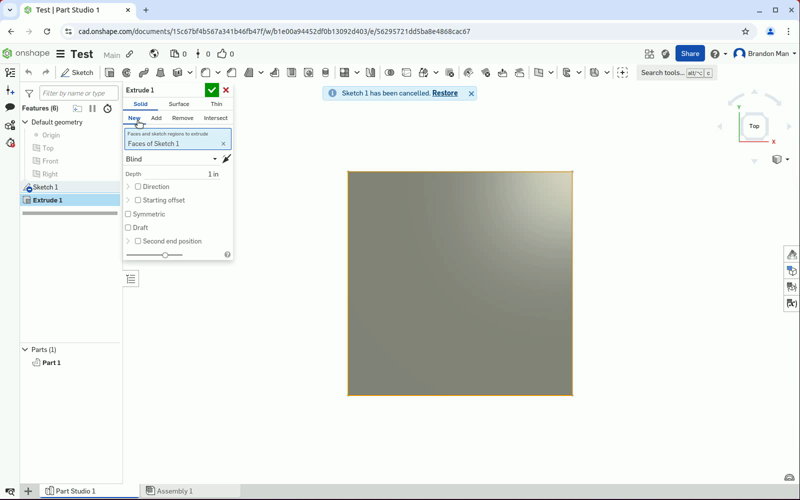
key(tab, 4)
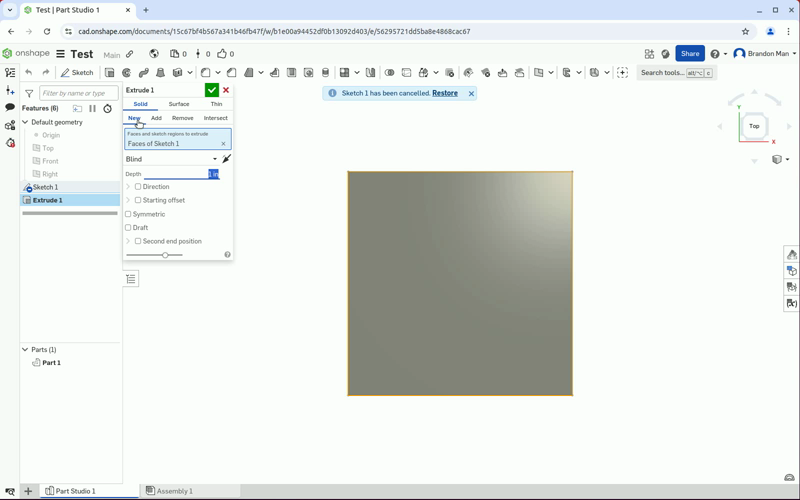
text(8.425)
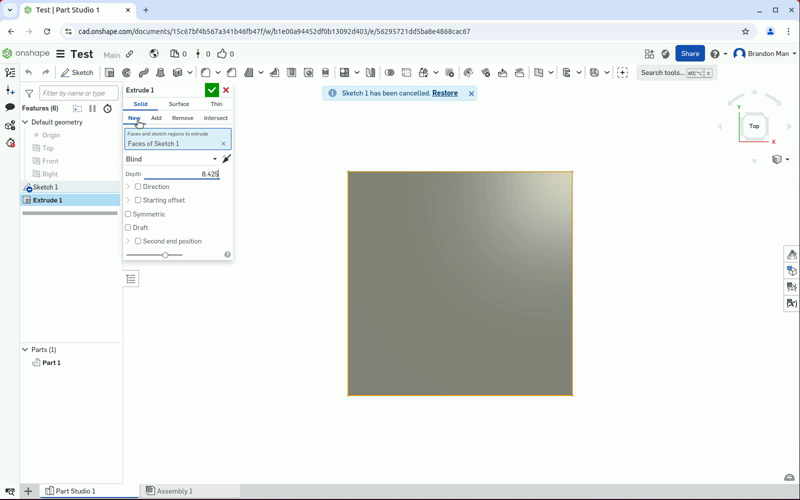
key(enter)
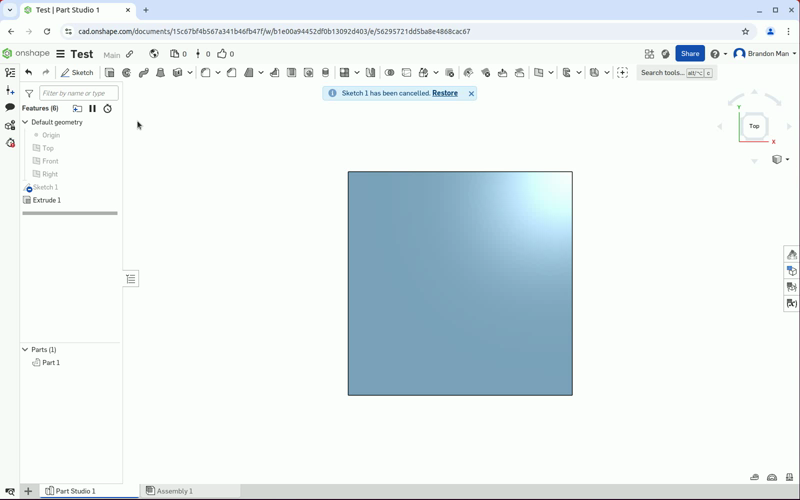
key(shift+h)
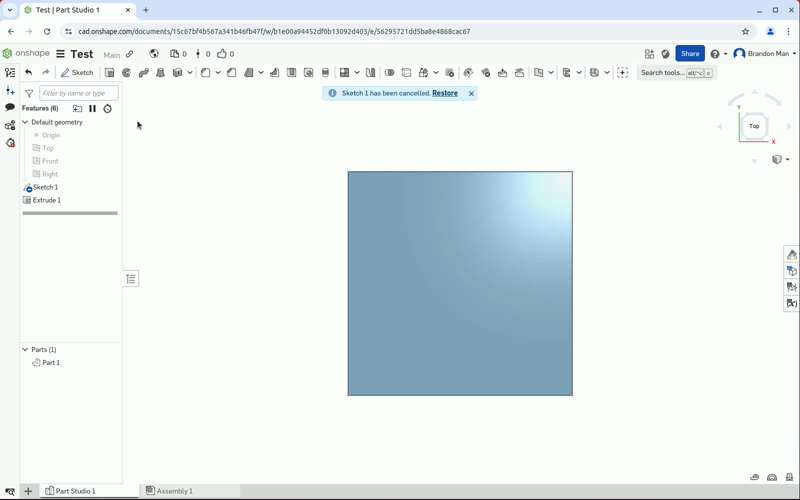
key(shift+h)
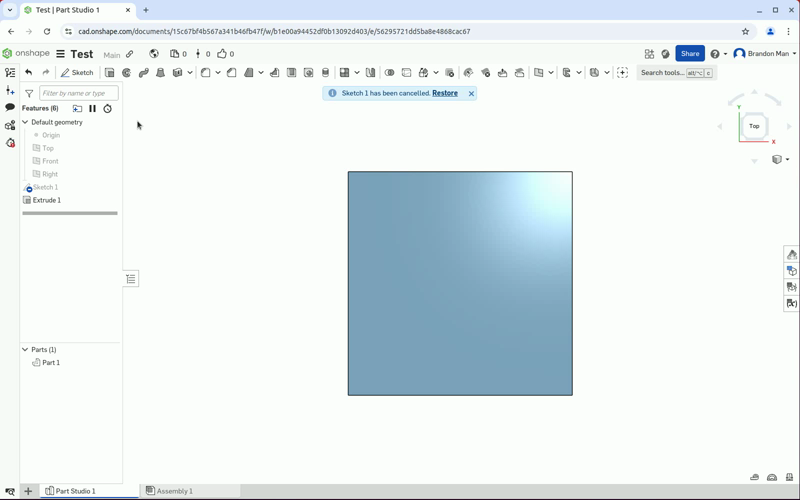
mouse_move(73, 189)
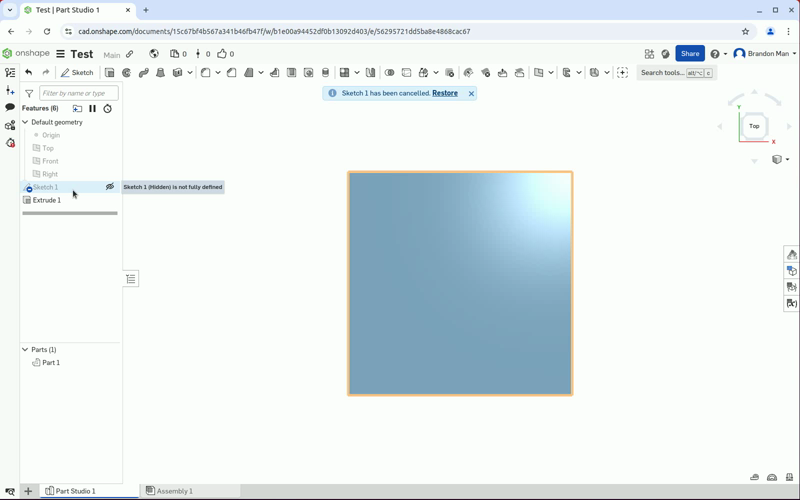
click(73, 189)
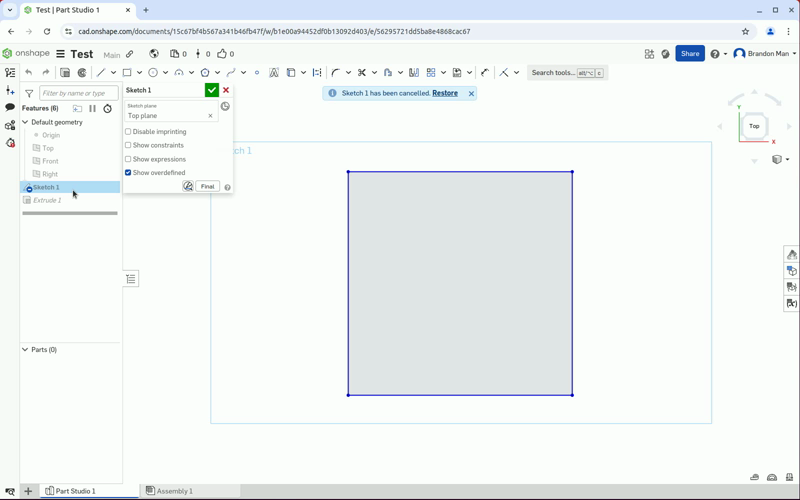
mouse_move(229, 92)
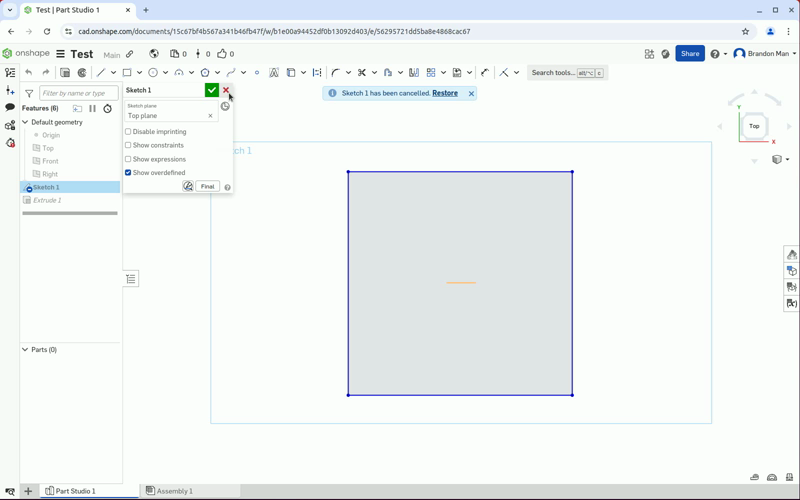
click(229, 92)
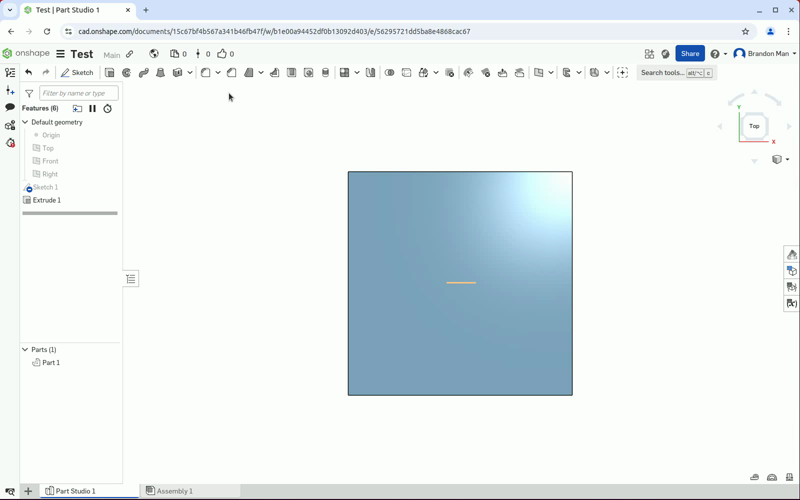
mouse_move(541, 75)
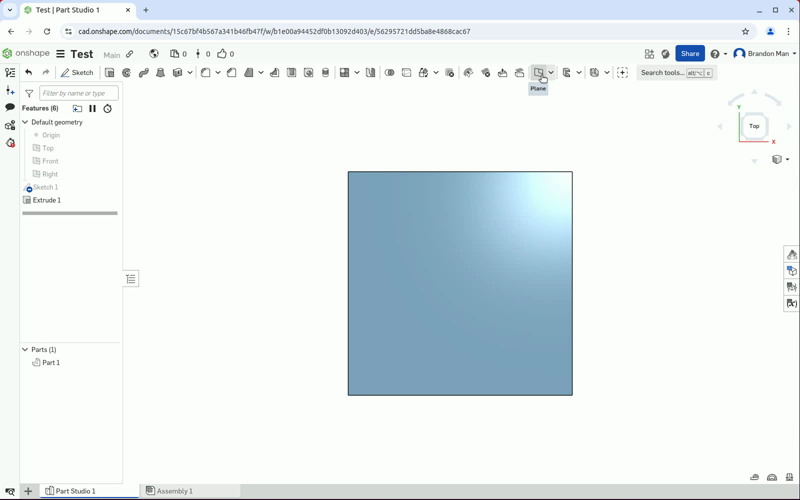
click(541, 75)
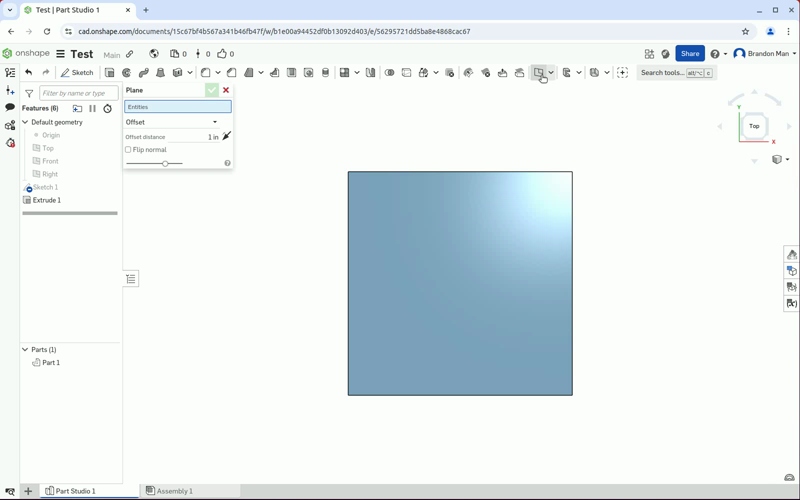
mouse_move(73, 150)
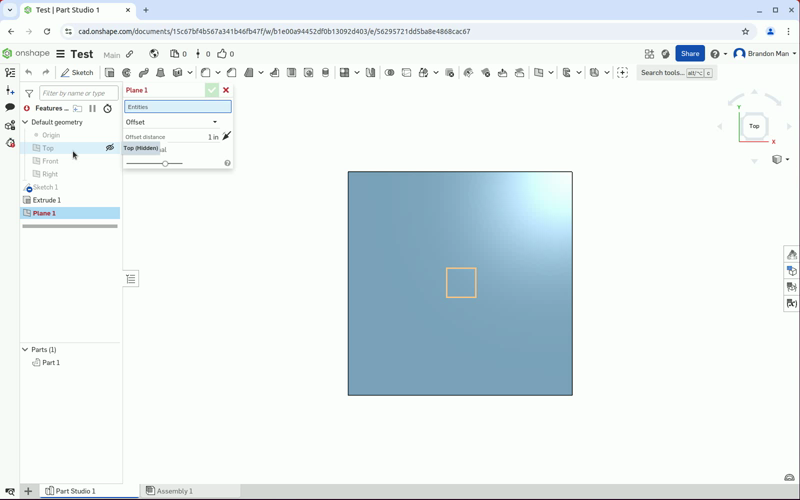
click(73, 150)
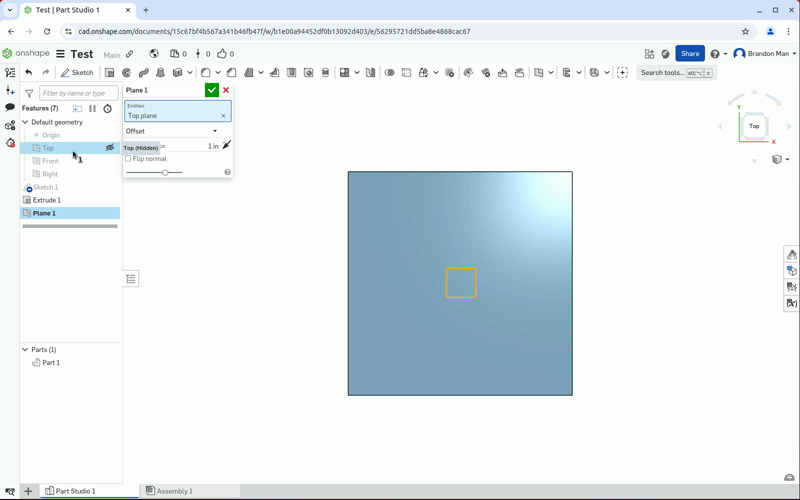
key(tab, 2)
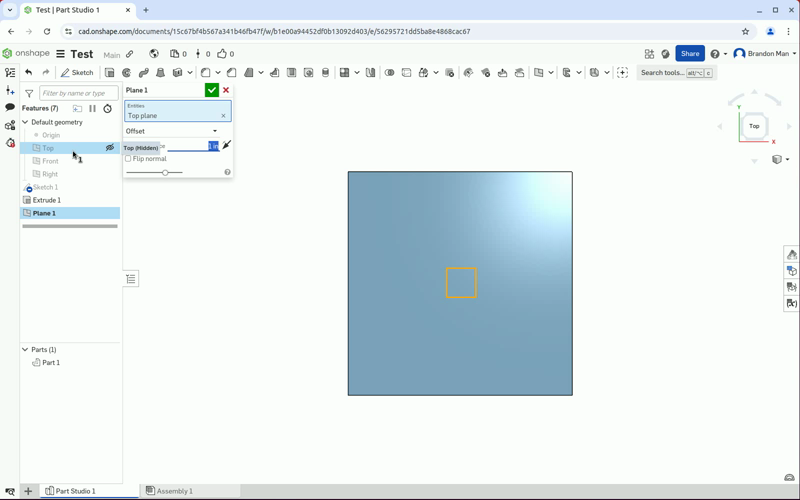
text(8.411)
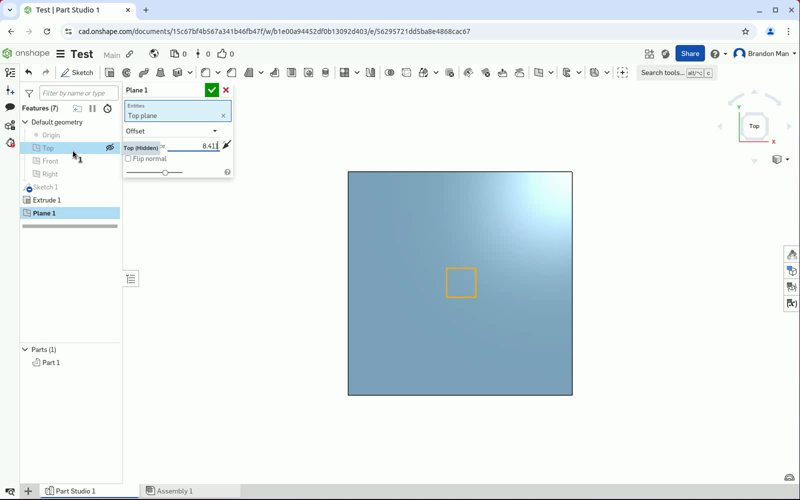
key(enter, 2)
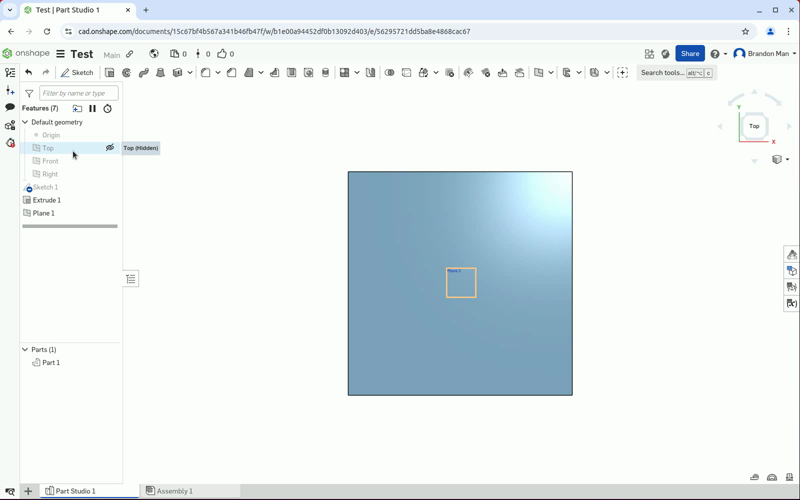
key(shift+s)
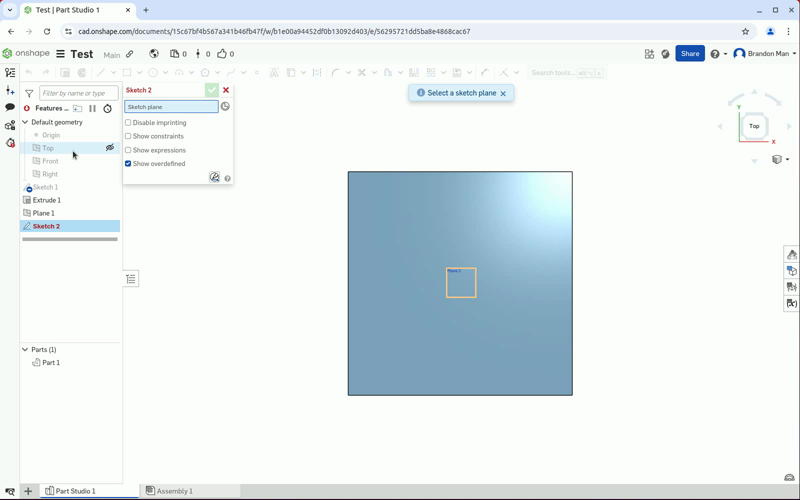
mouse_move(73, 215)
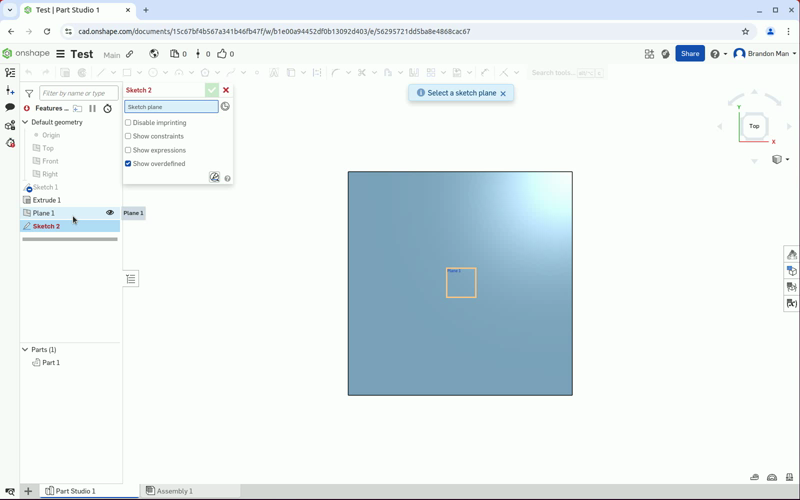
click(73, 215)
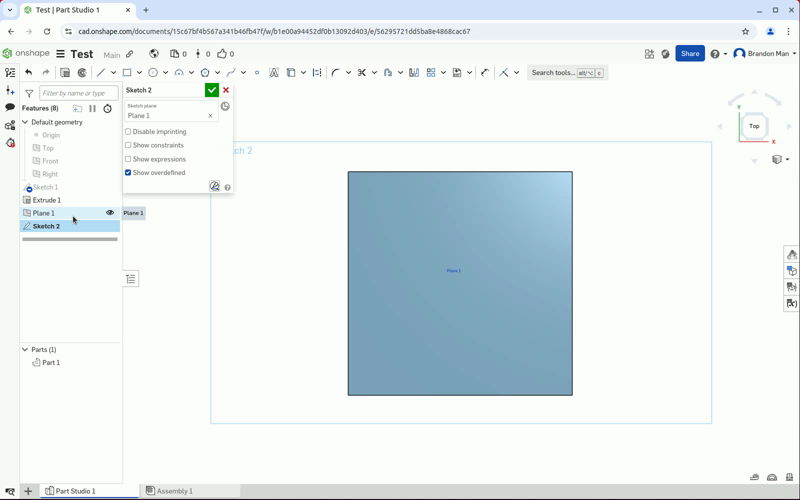
mouse_move(73, 352)
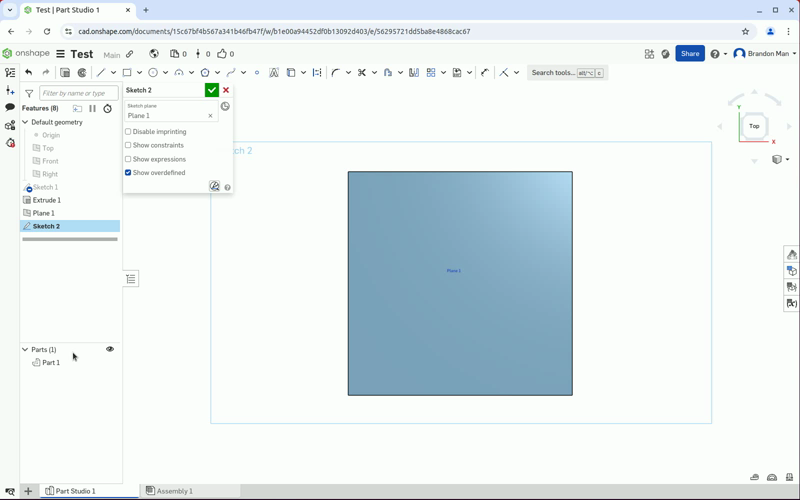
key(y)
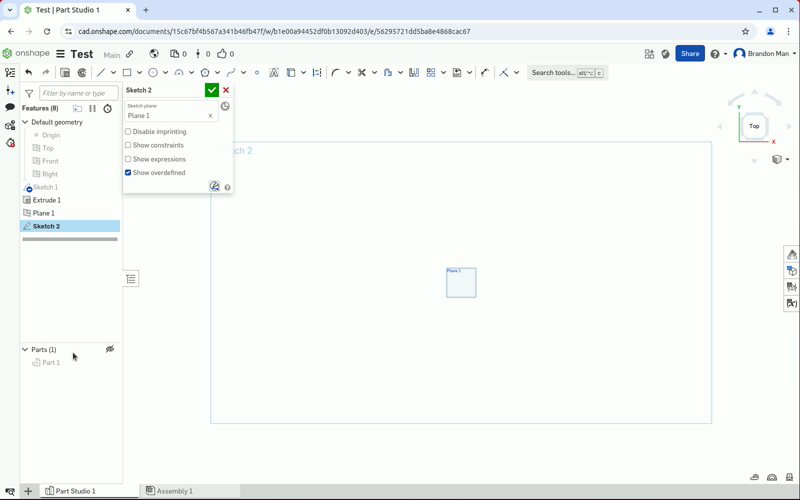
key(c)
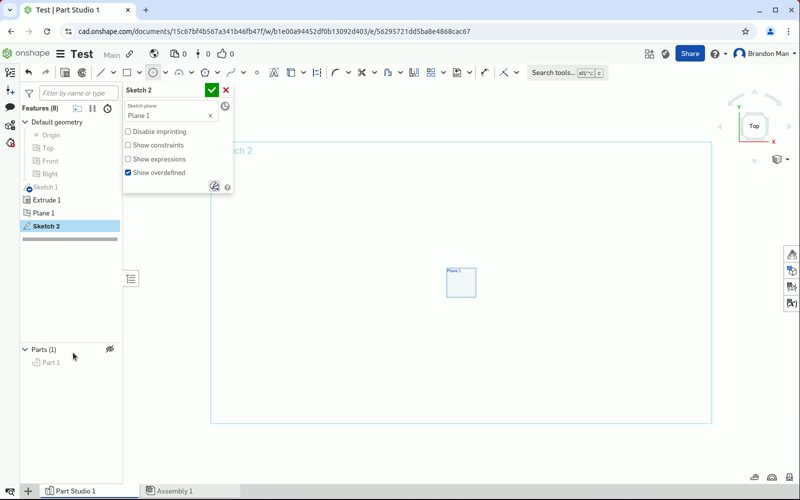
key_down(shift)
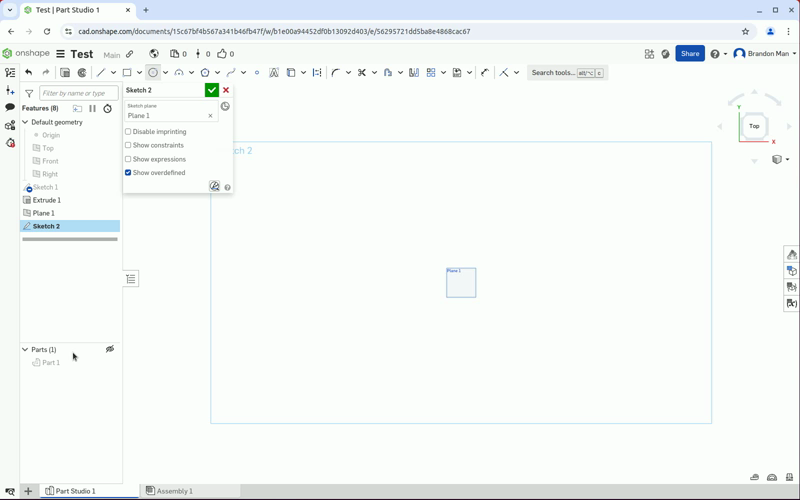
mouse_move(405, 226)
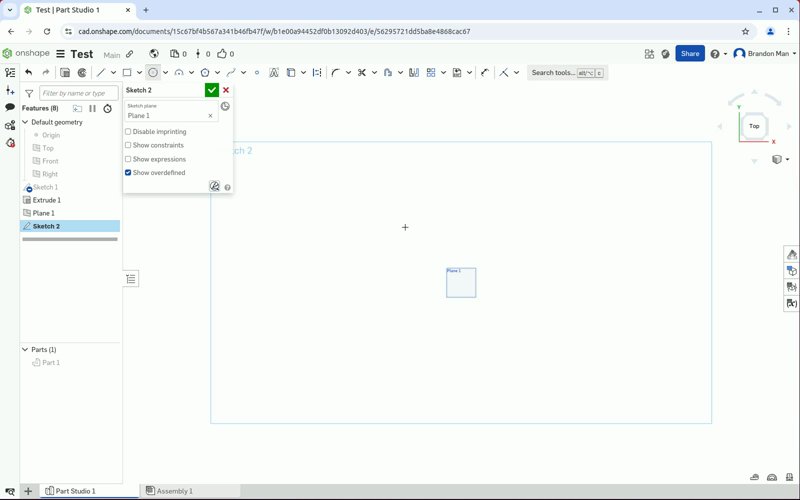
click(405, 226)
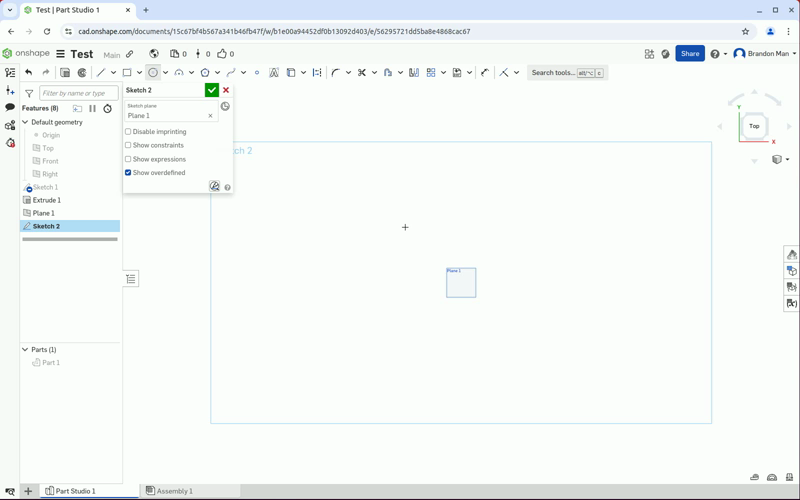
key_up(shift)
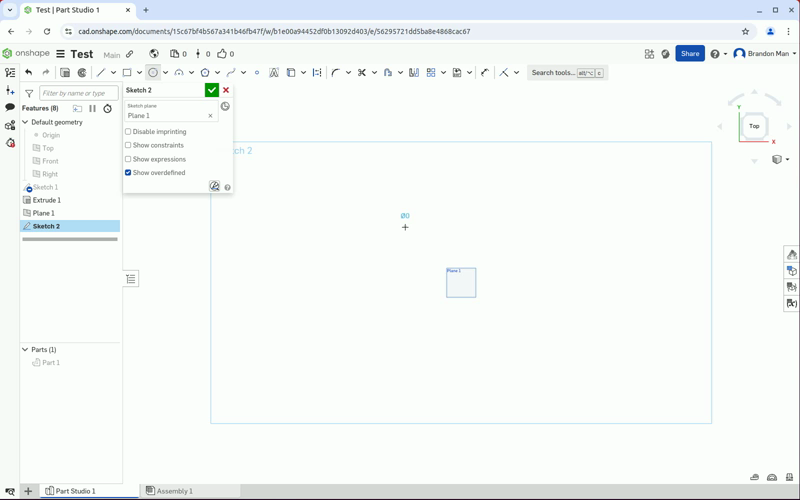
mouse_move(427, 226)
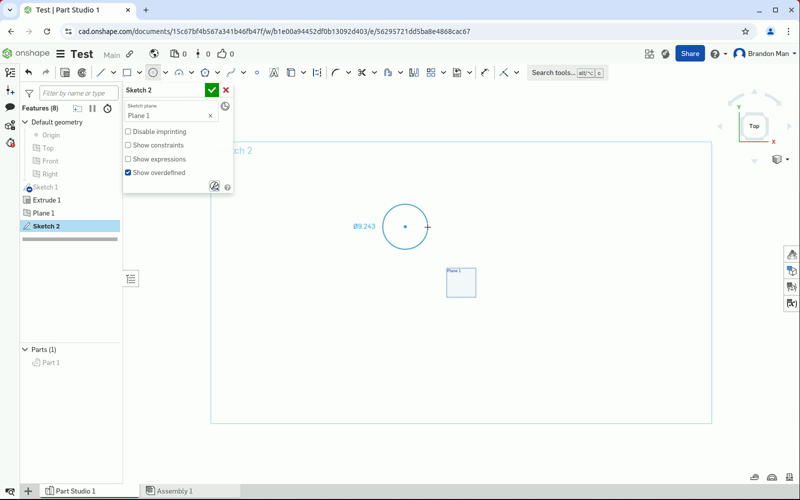
click(427, 226)
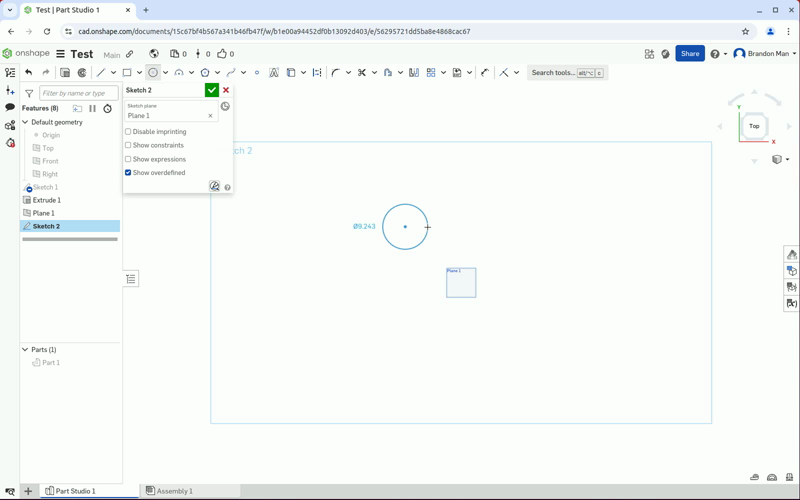
key(esc)
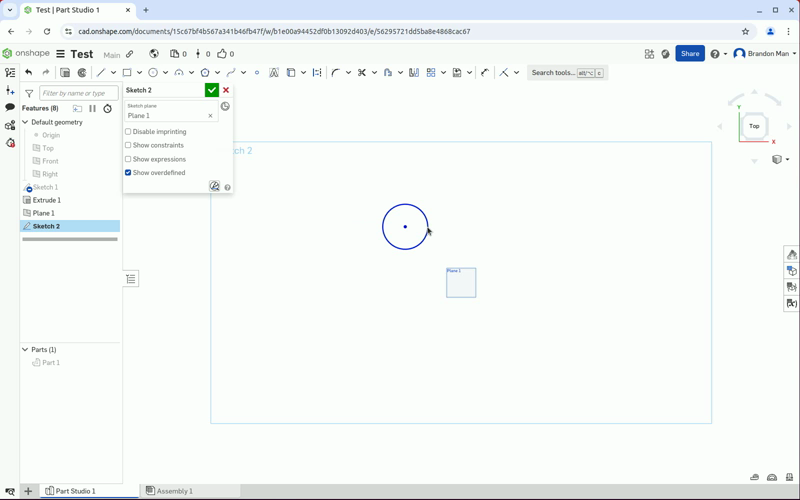
mouse_move(392, 220)
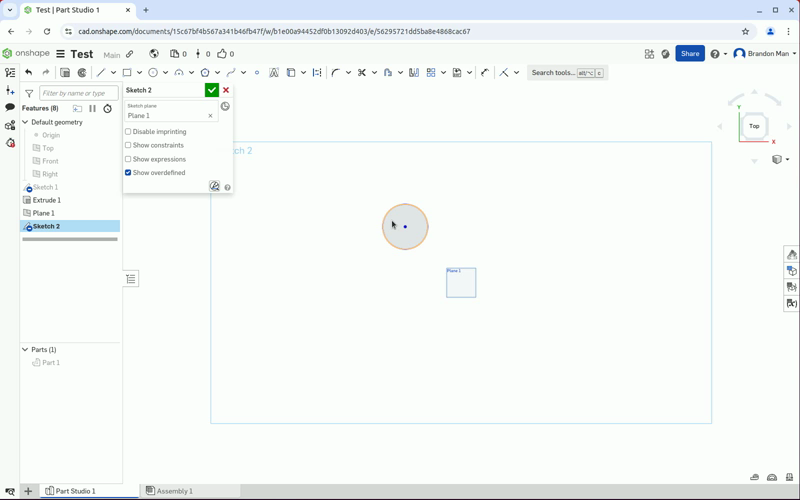
scroll(6)
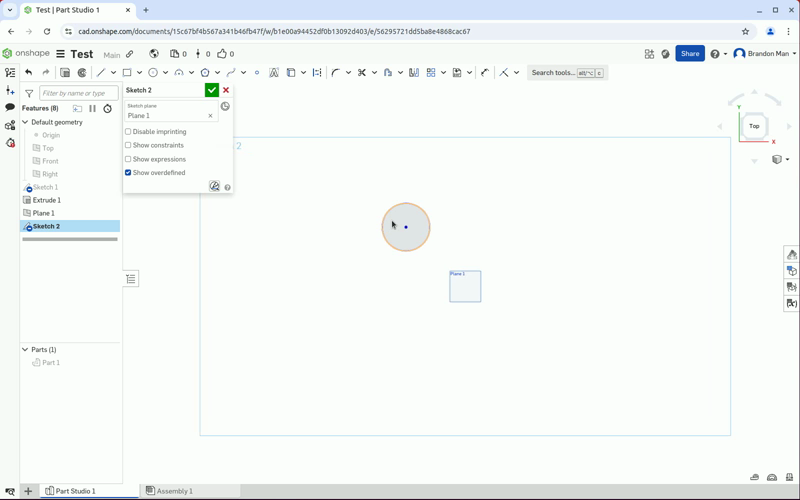
scroll(6)
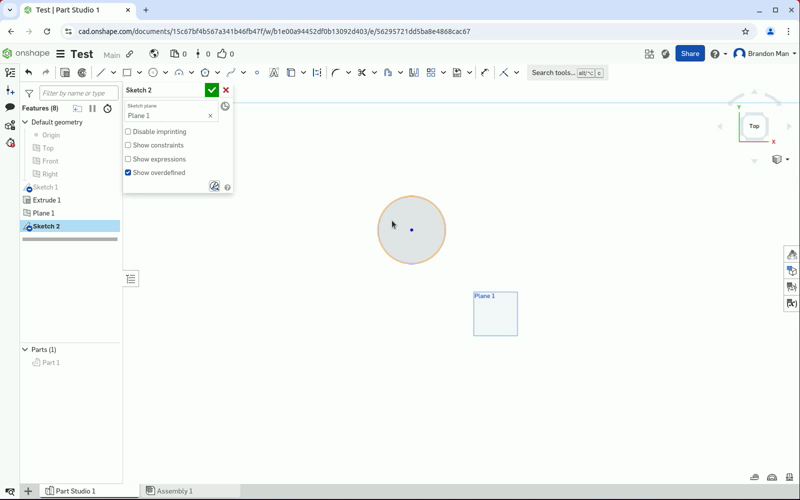
scroll(6)
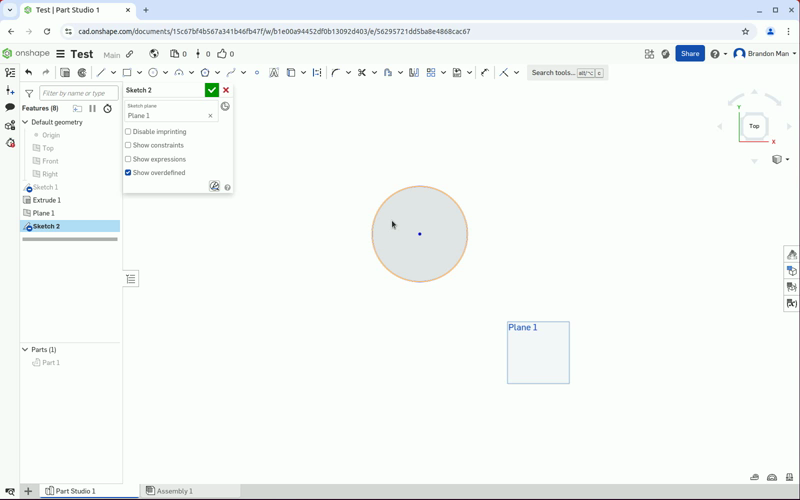
scroll(6)
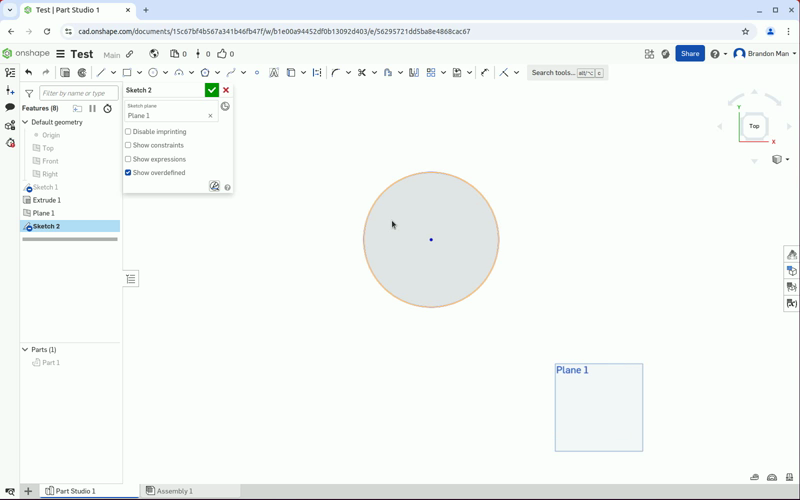
scroll(6)
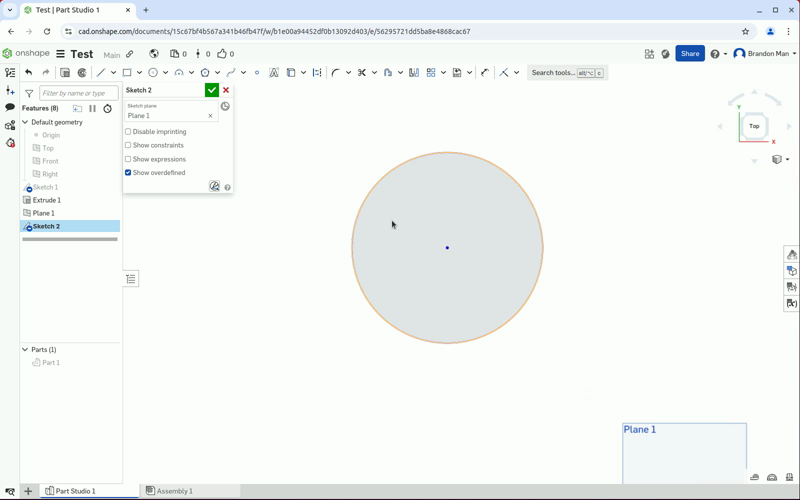
scroll(6)
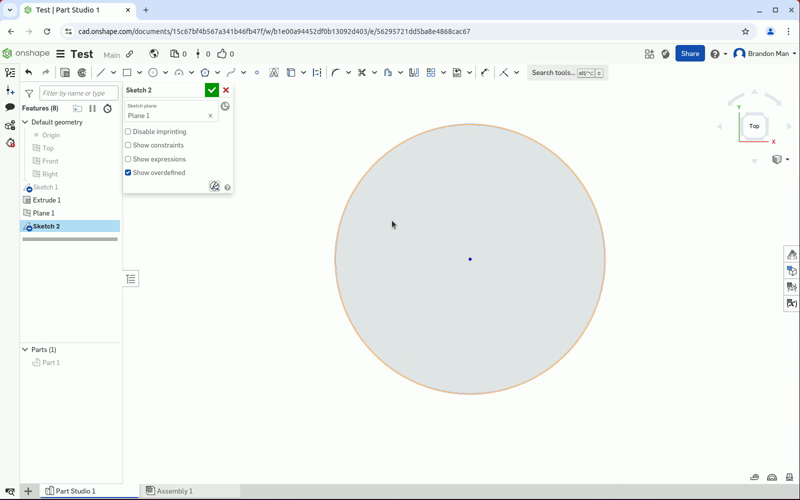
scroll(6)
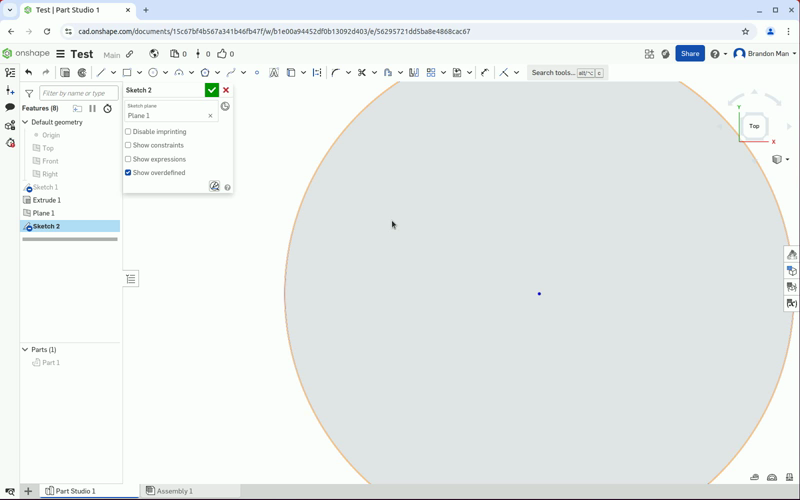
click(392, 220)
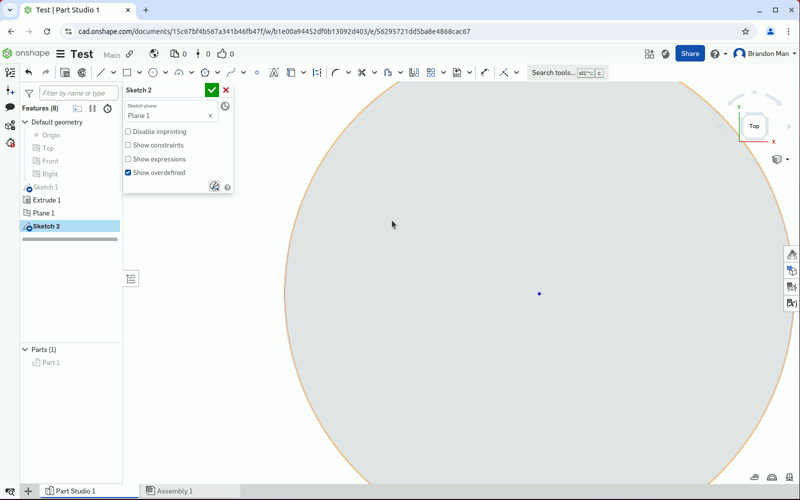
scroll(-6)
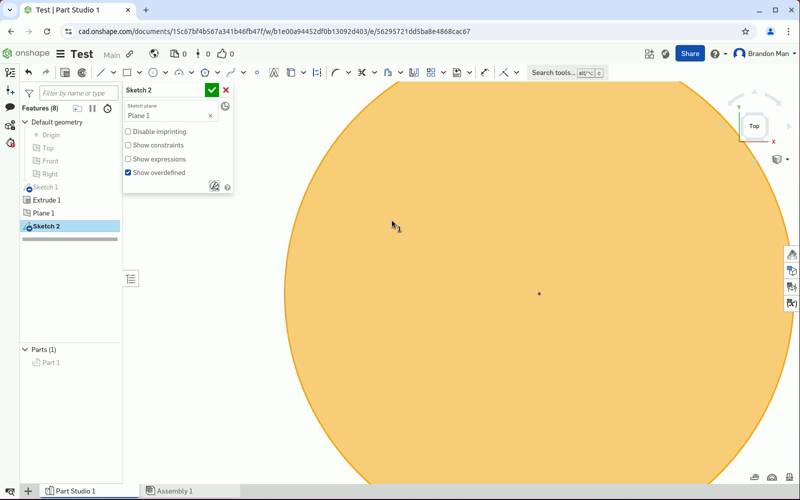
scroll(-6)
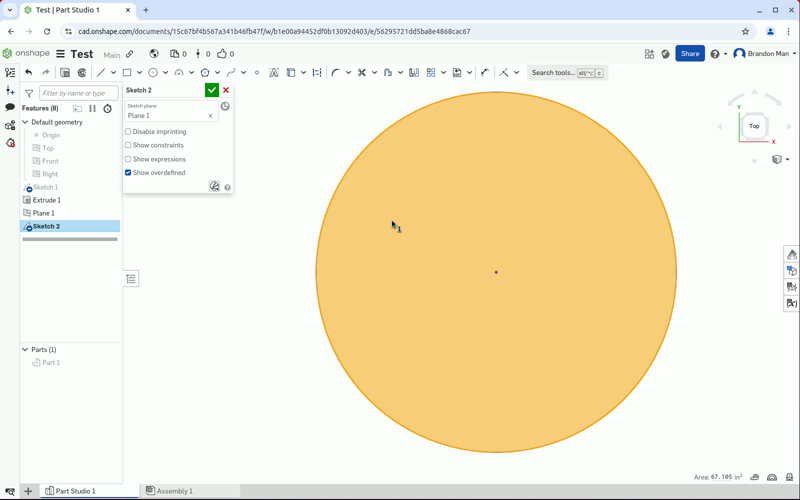
scroll(-6)
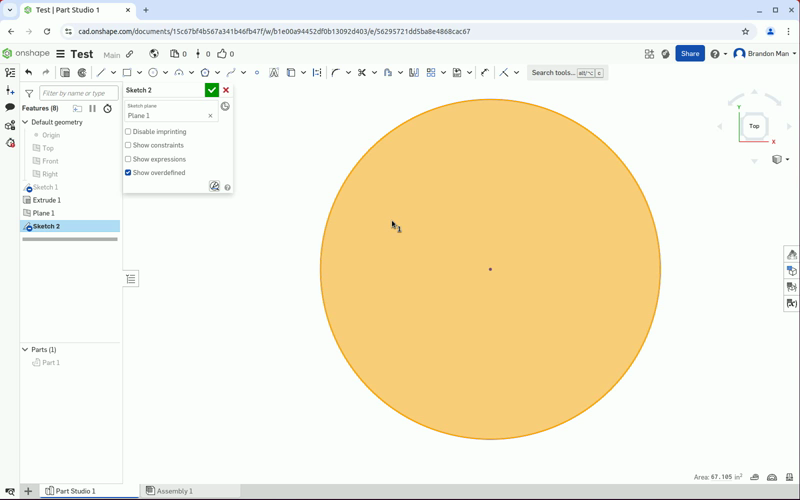
scroll(-6)
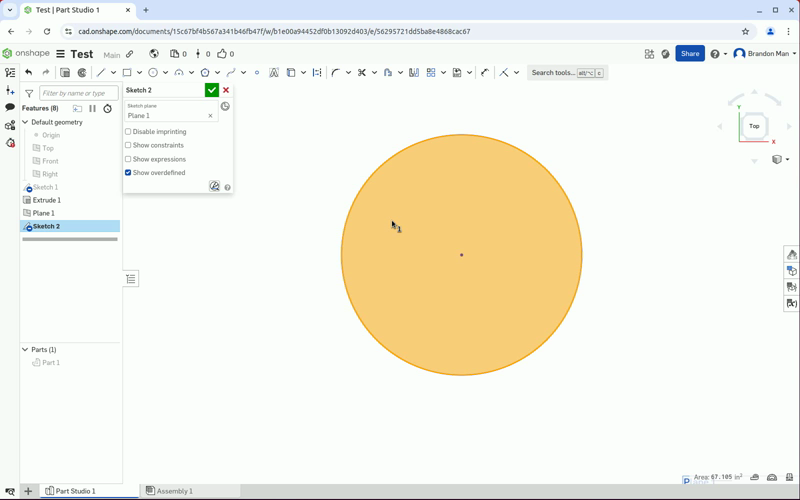
scroll(-6)
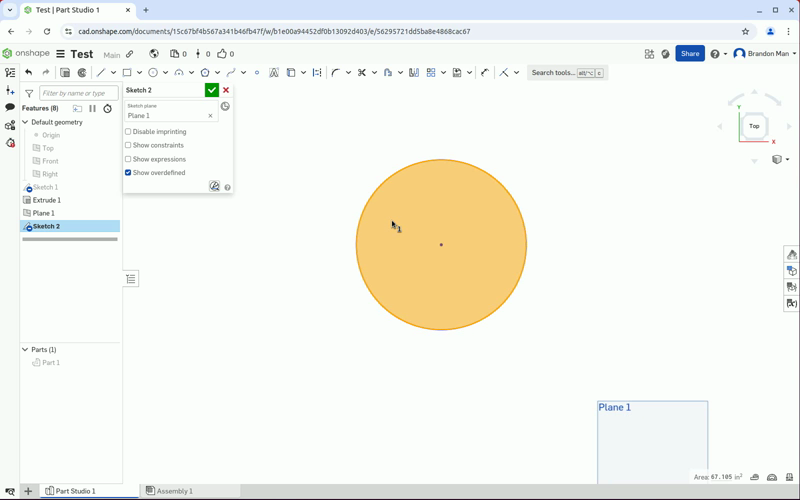
scroll(-6)
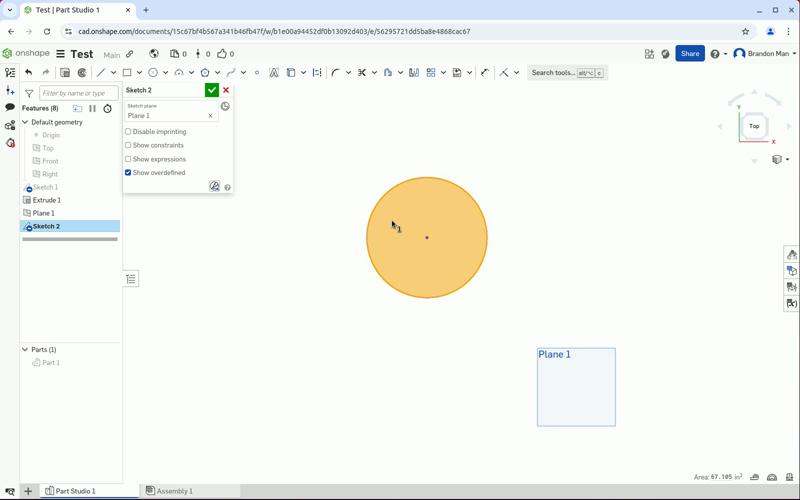
scroll(-6)
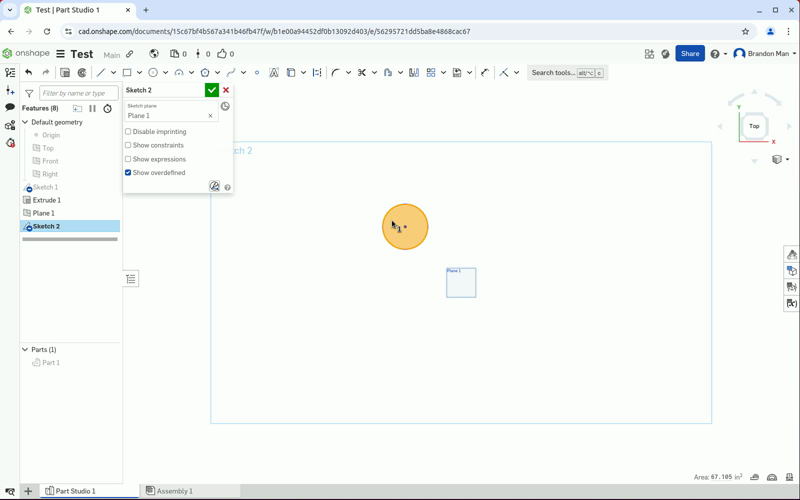
mouse_move(73, 352)
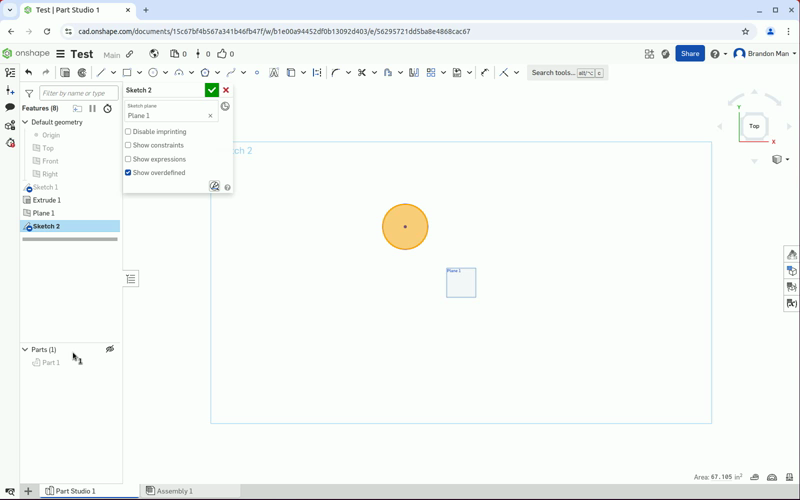
key(shift+y)
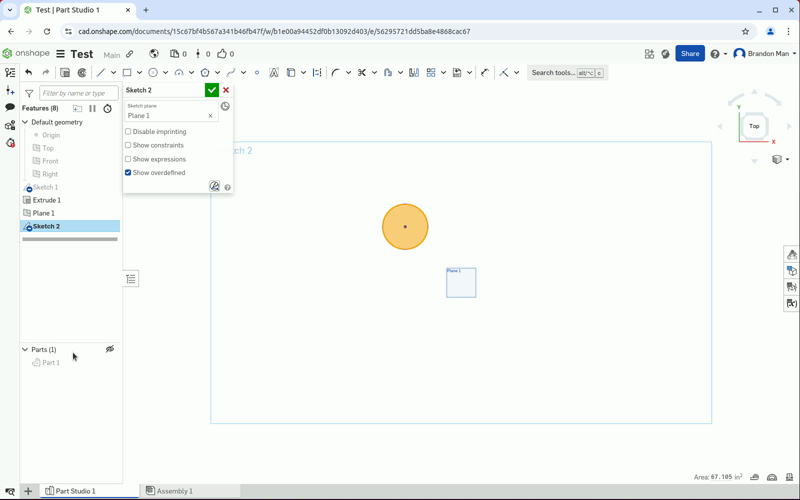
key(shift+e)
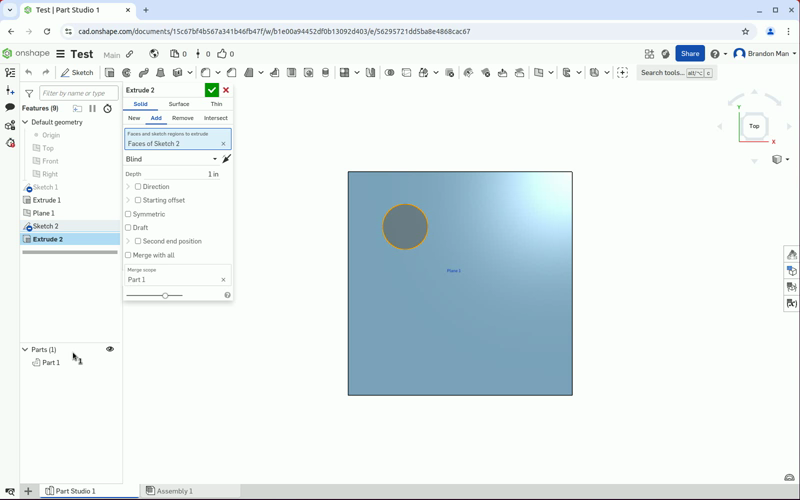
mouse_move(143, 106)
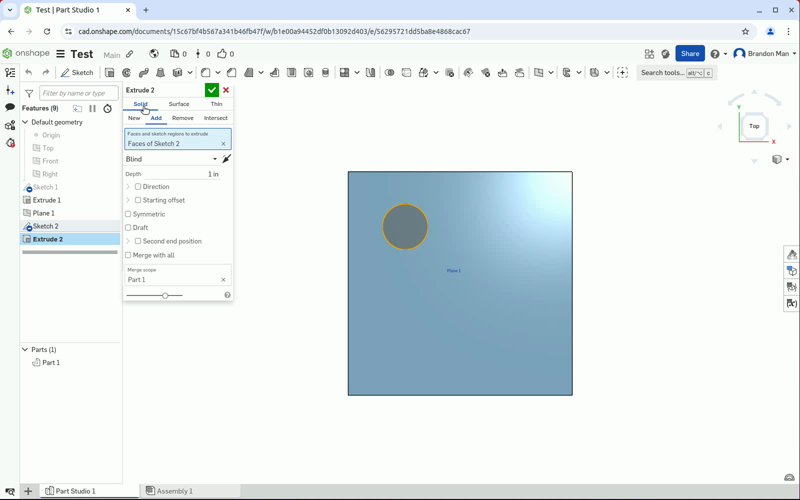
click(143, 106)
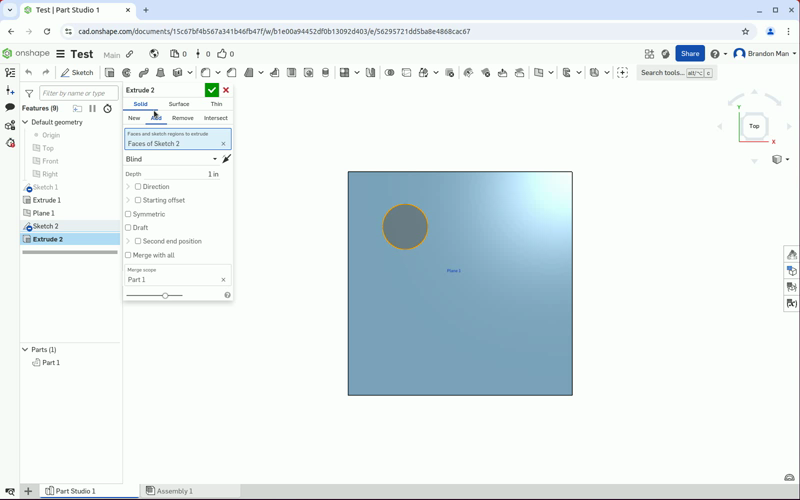
mouse_move(186, 120)
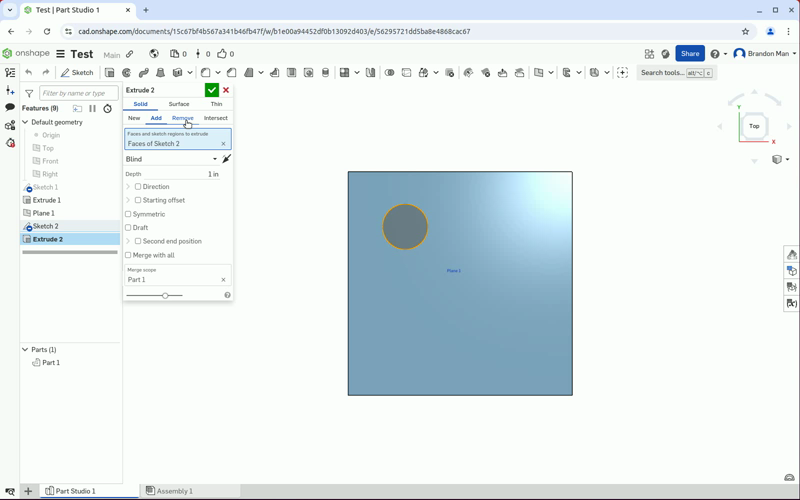
click(186, 120)
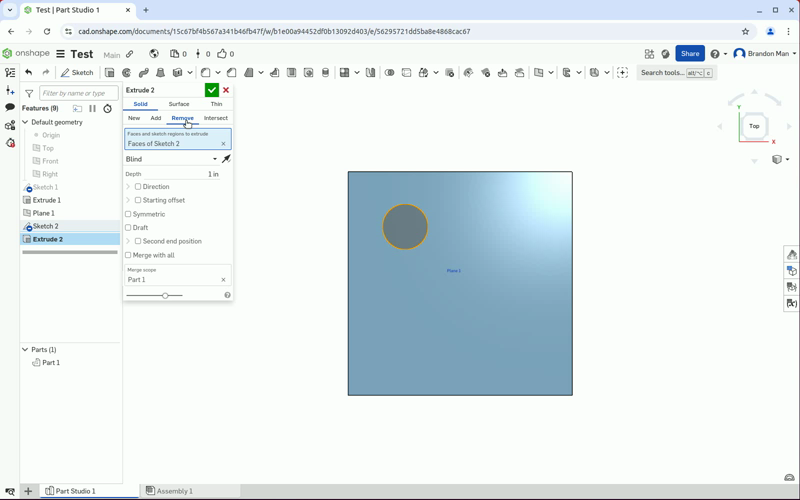
key(tab, 4)
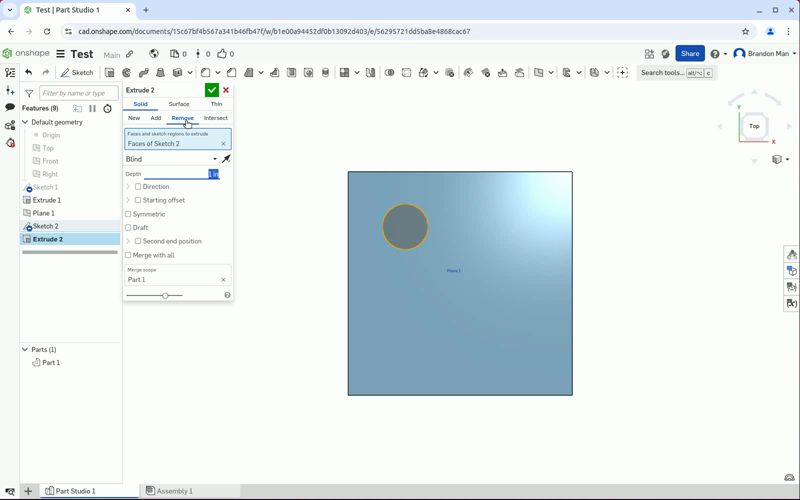
text(7.943)
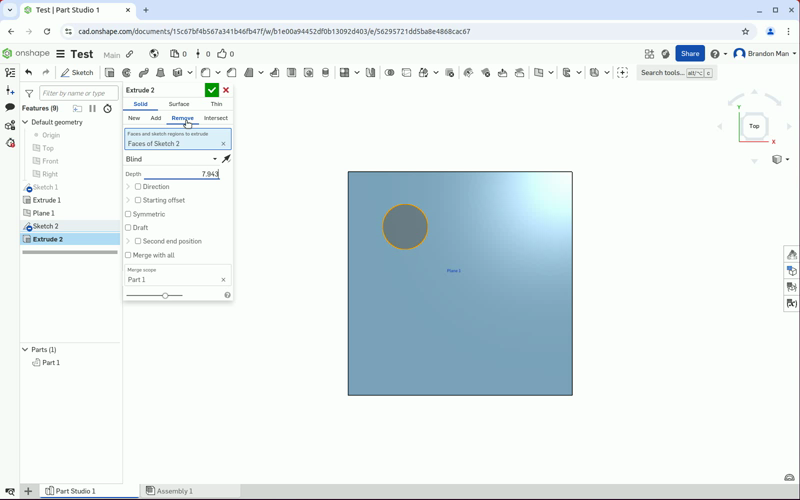
key(tab, 6)
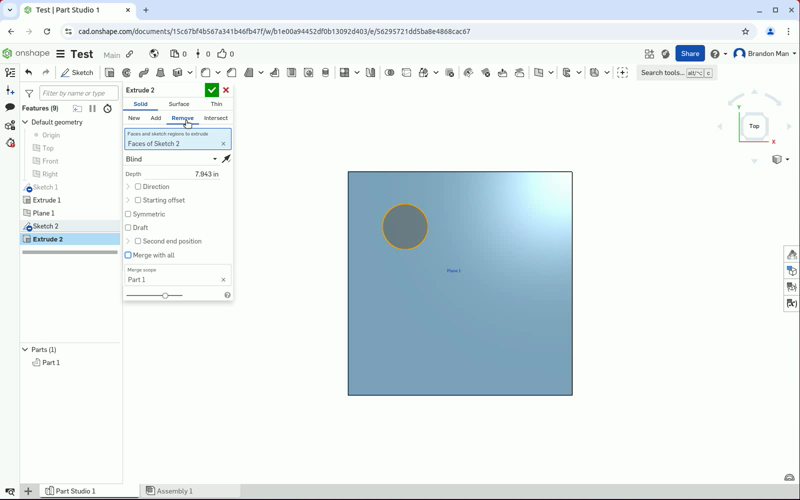
key(space)
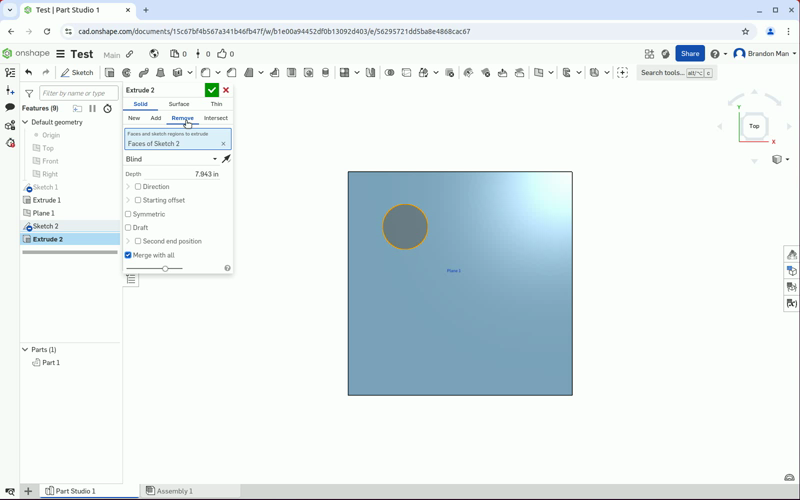
key(enter)
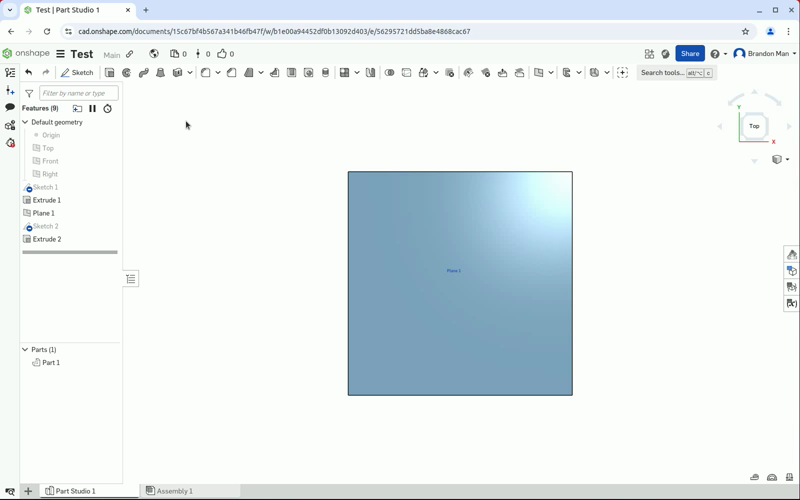
key(shift+h)
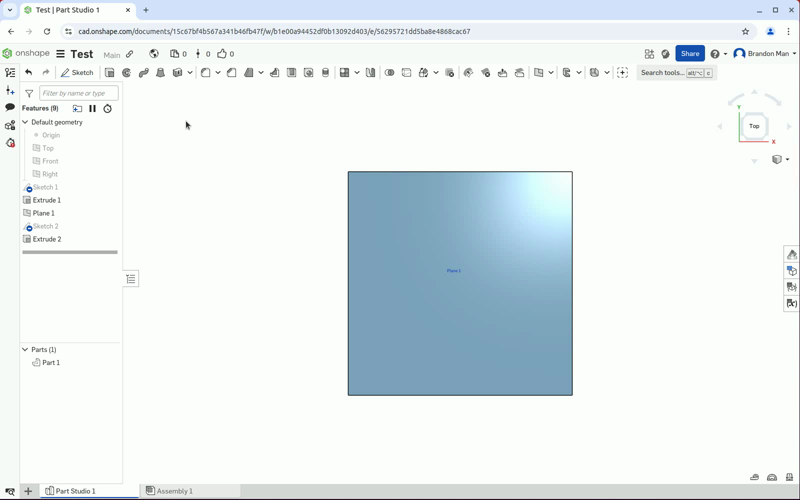
key(shift+h)
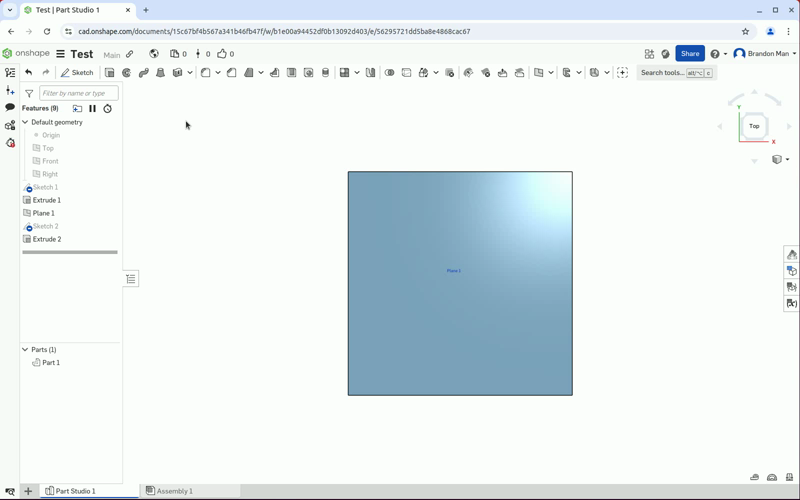
mouse_move(73, 189)
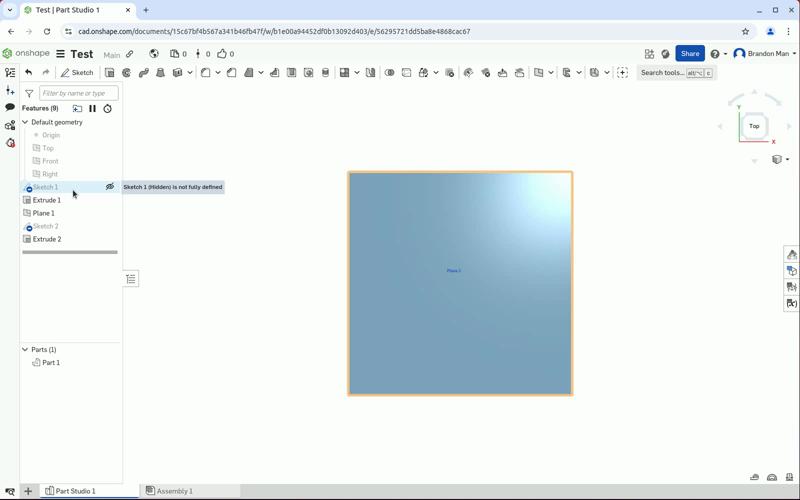
click(73, 189)
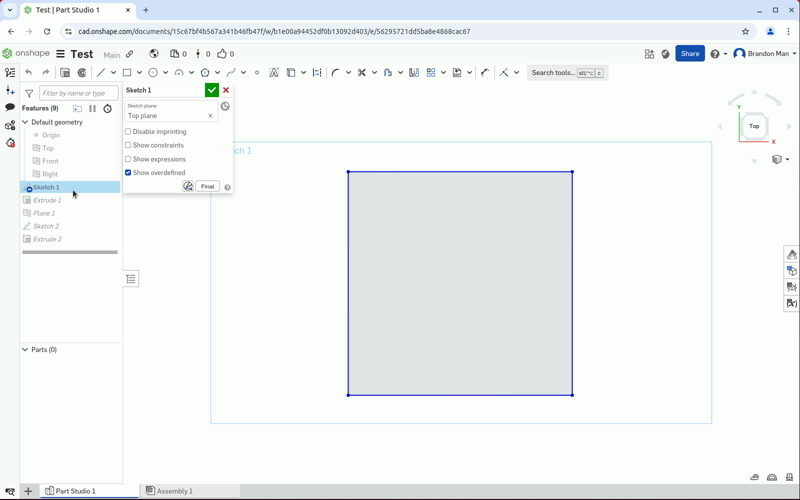
mouse_move(229, 92)
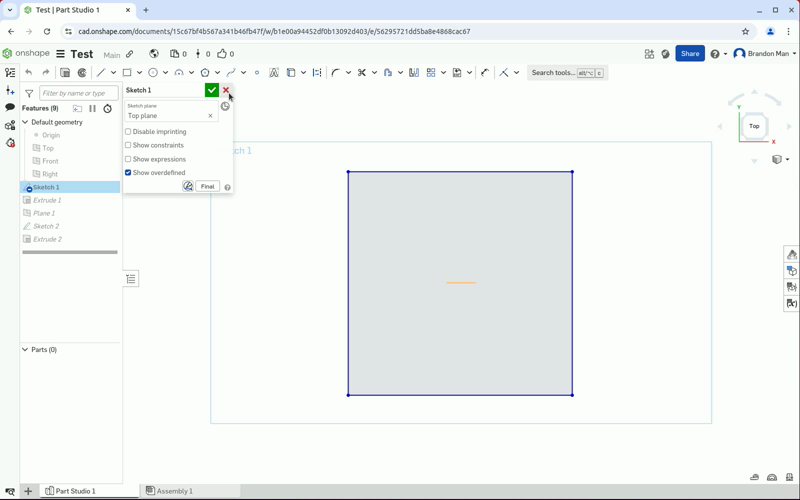
click(229, 92)
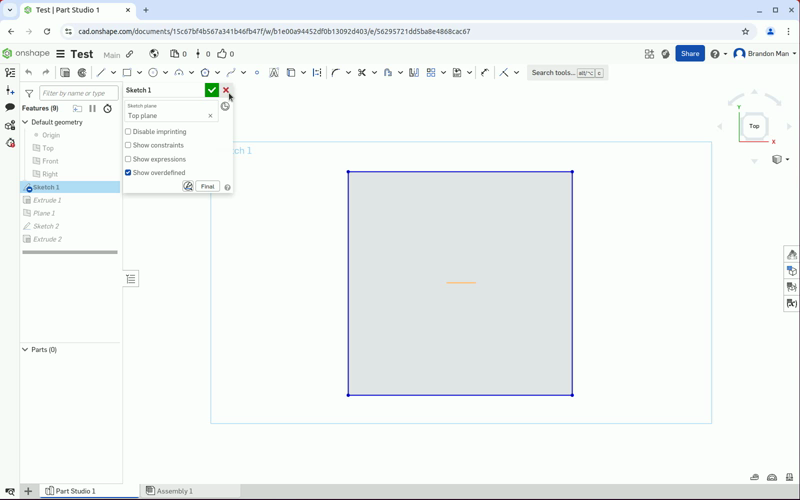
key(shift+s)
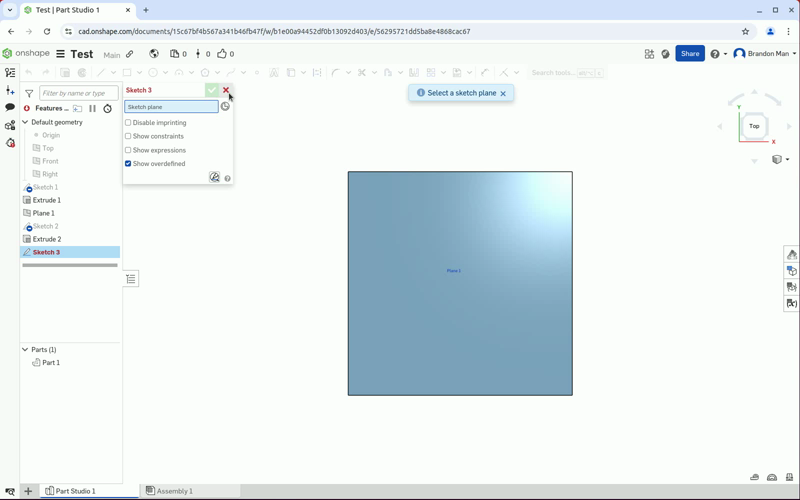
mouse_move(73, 215)
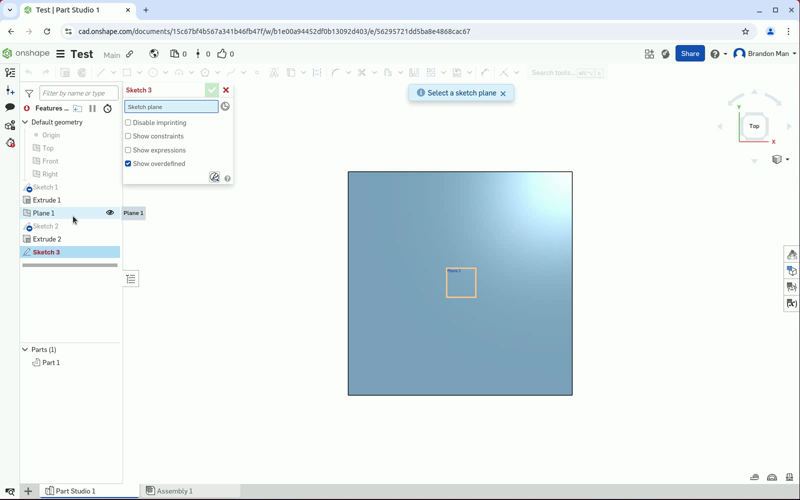
click(73, 215)
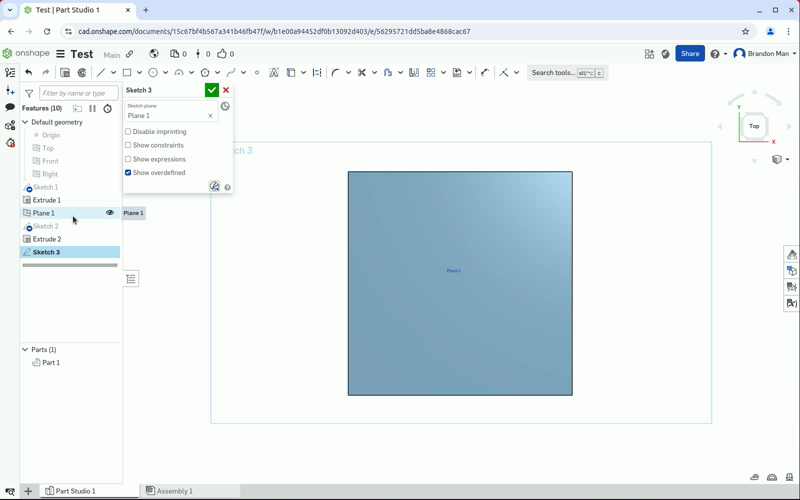
mouse_move(73, 352)
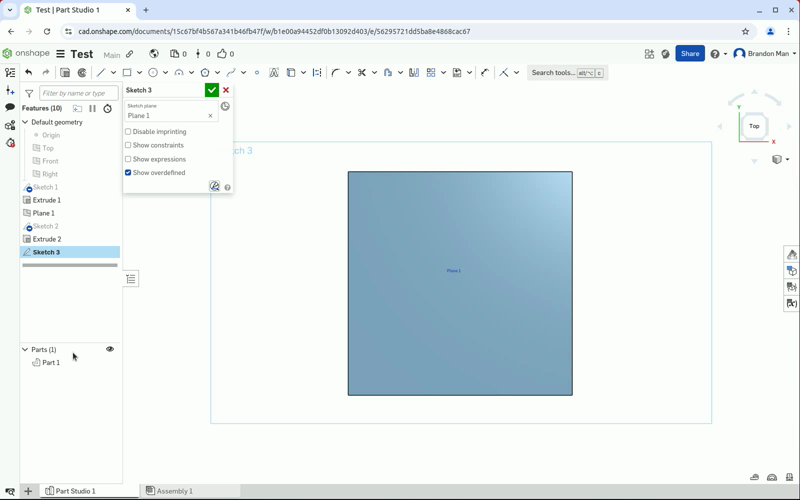
key(y)
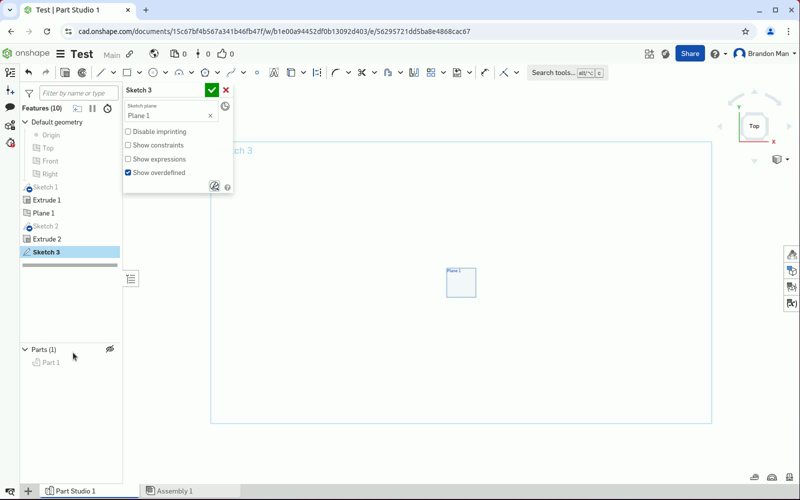
key(c)
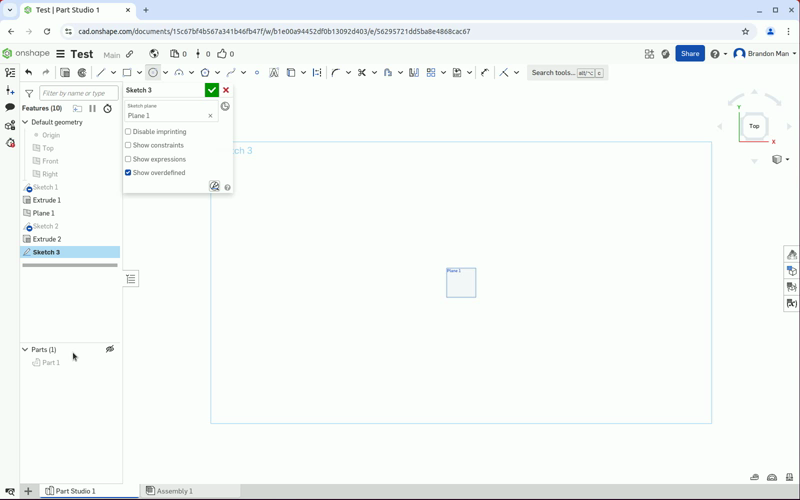
key_down(shift)
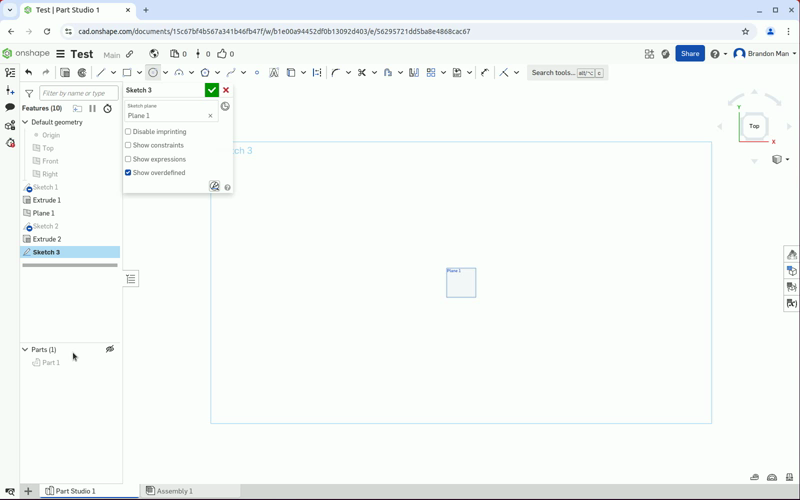
mouse_move(517, 226)
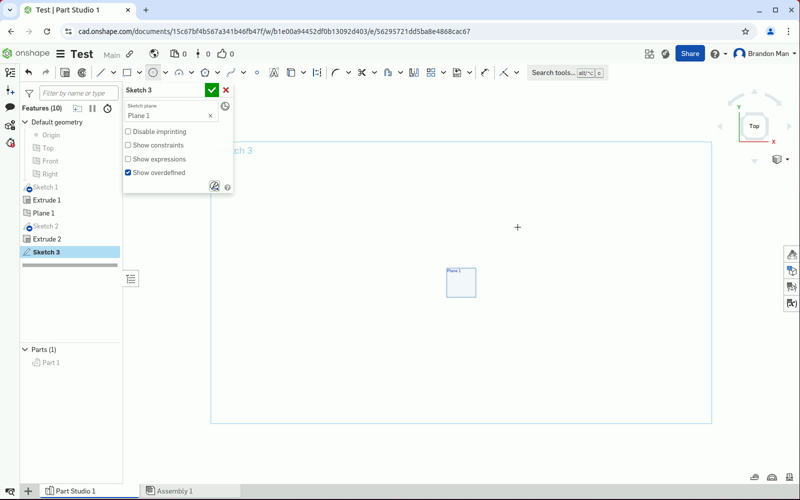
click(517, 226)
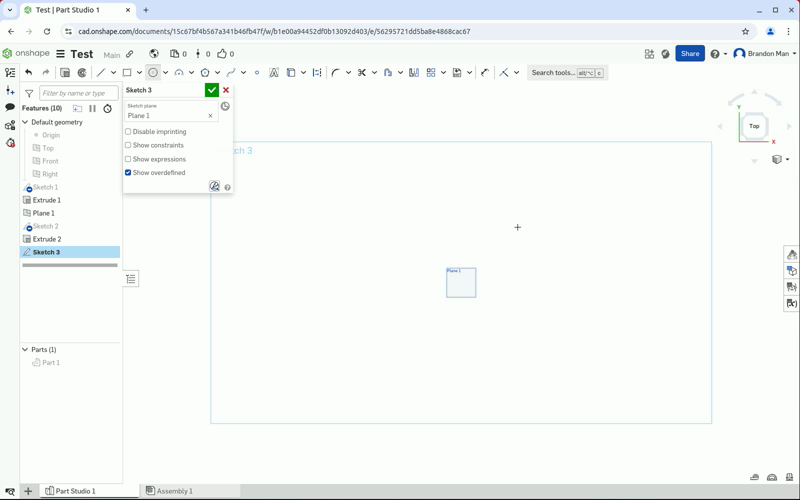
key_up(shift)
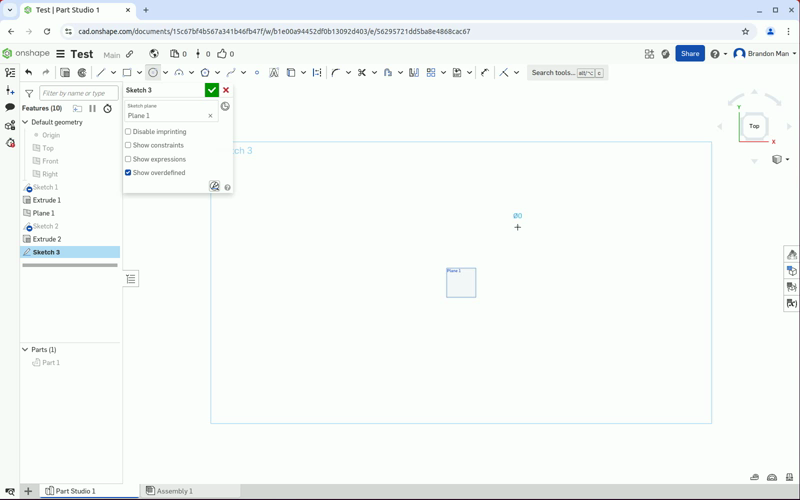
mouse_move(540, 226)
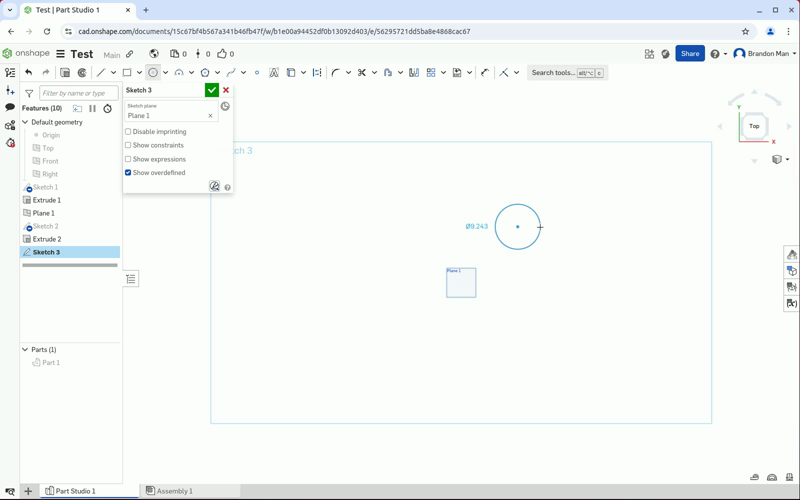
click(540, 226)
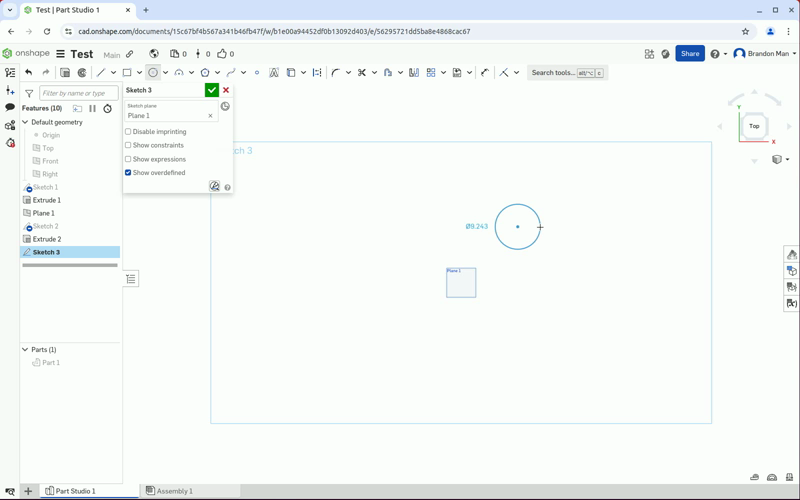
key(esc)
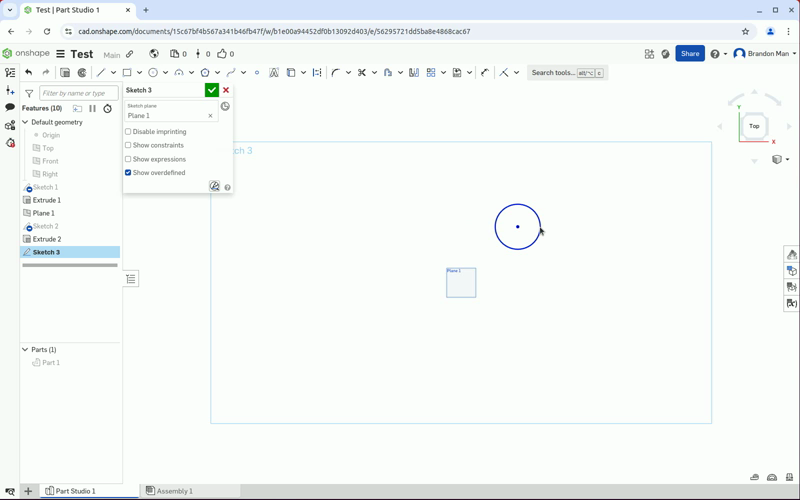
mouse_move(525, 238)
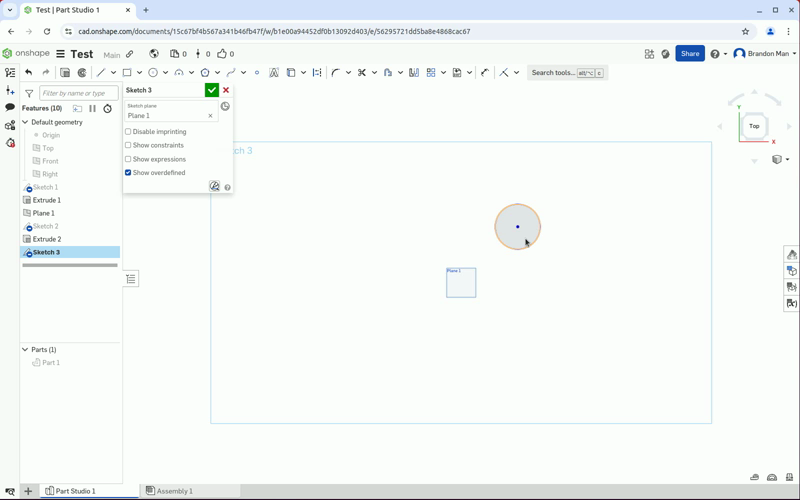
scroll(6)
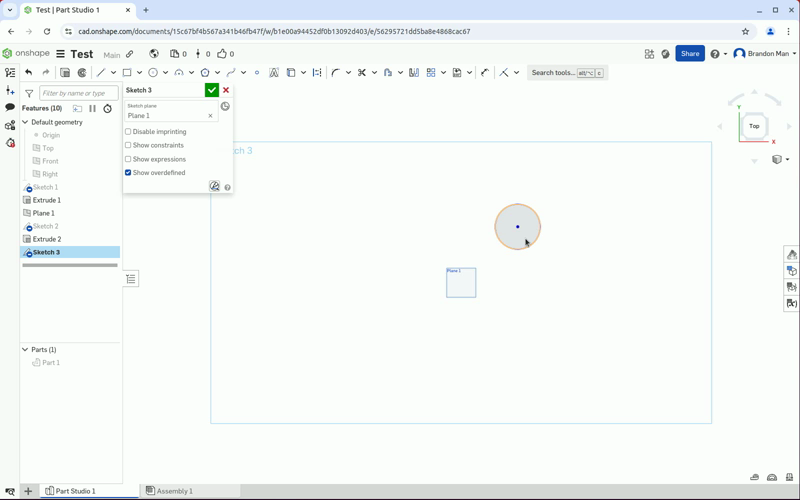
scroll(6)
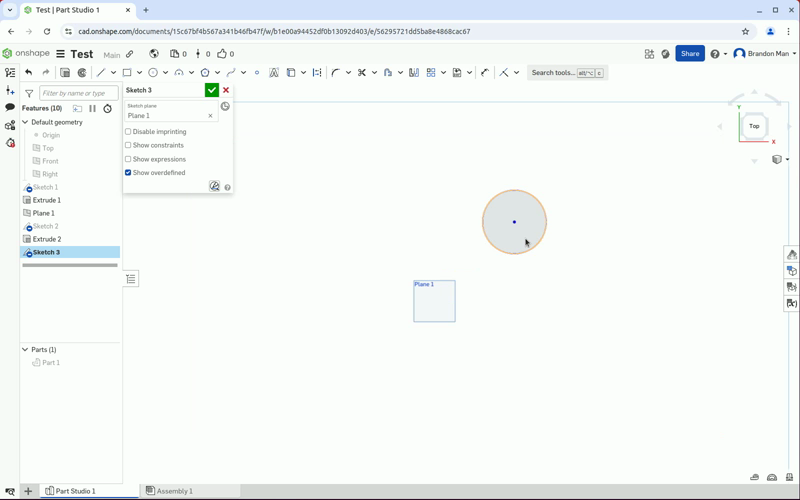
scroll(6)
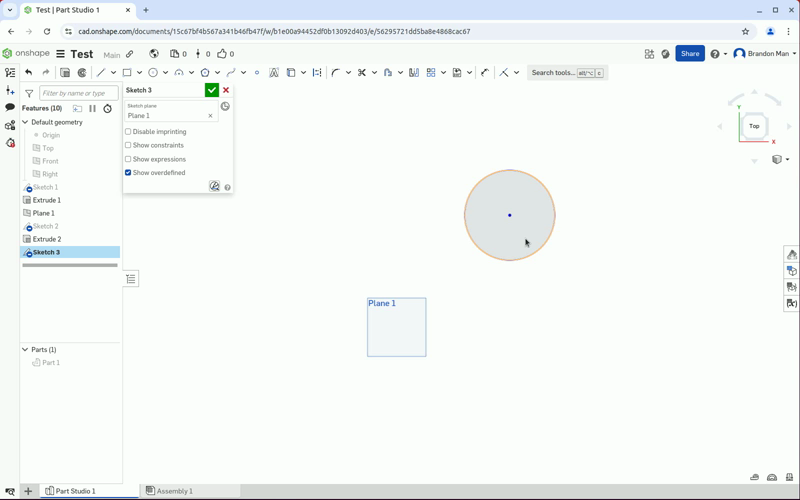
scroll(6)
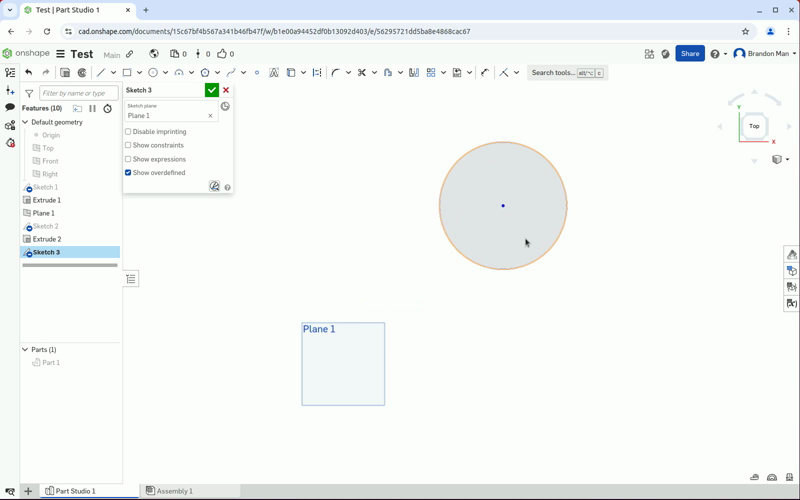
scroll(6)
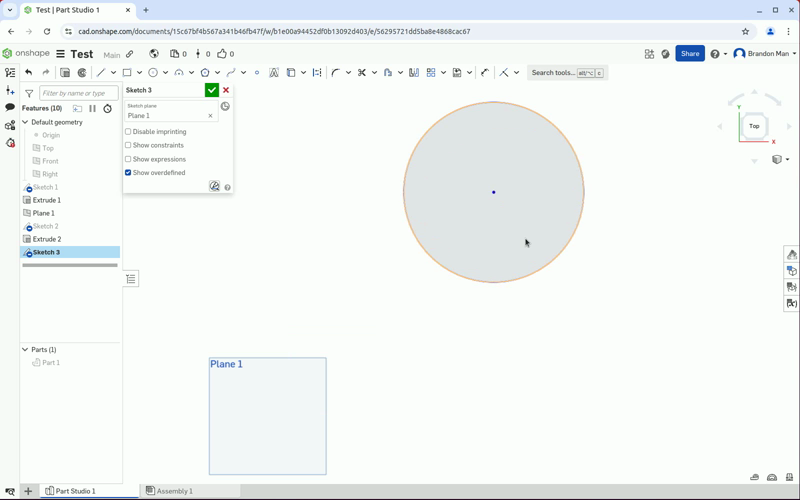
scroll(6)
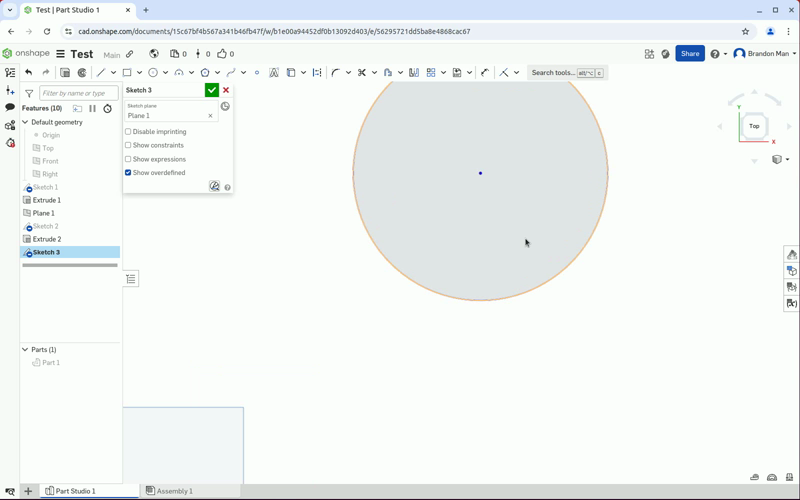
scroll(6)
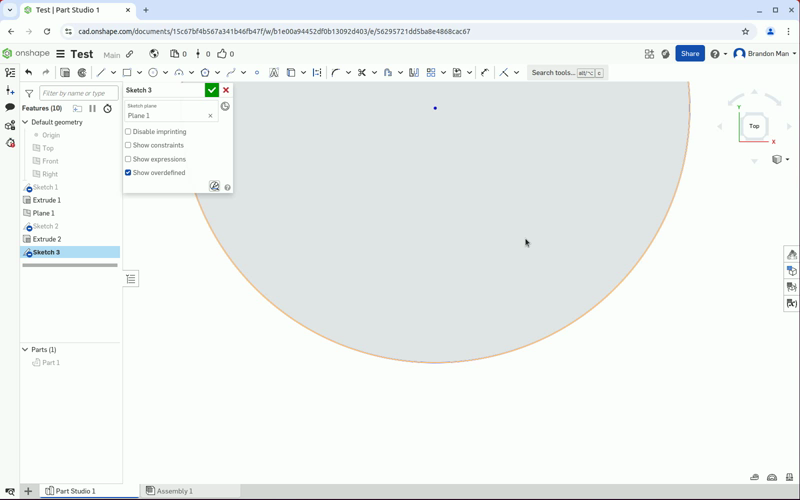
click(525, 238)
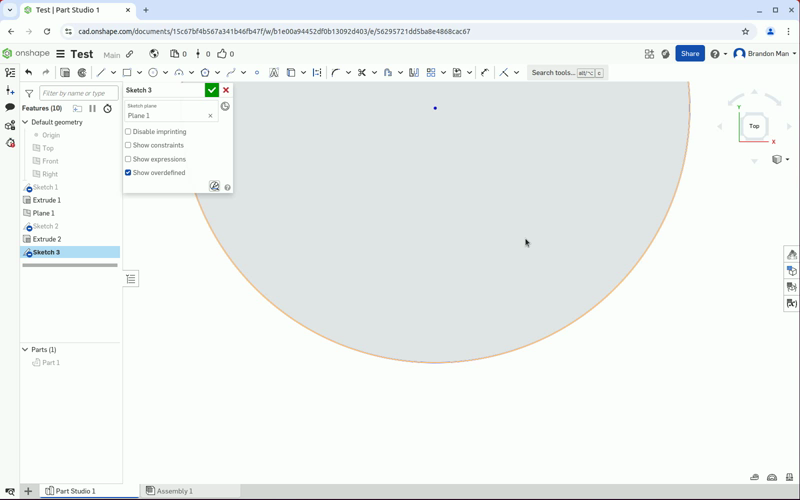
scroll(-6)
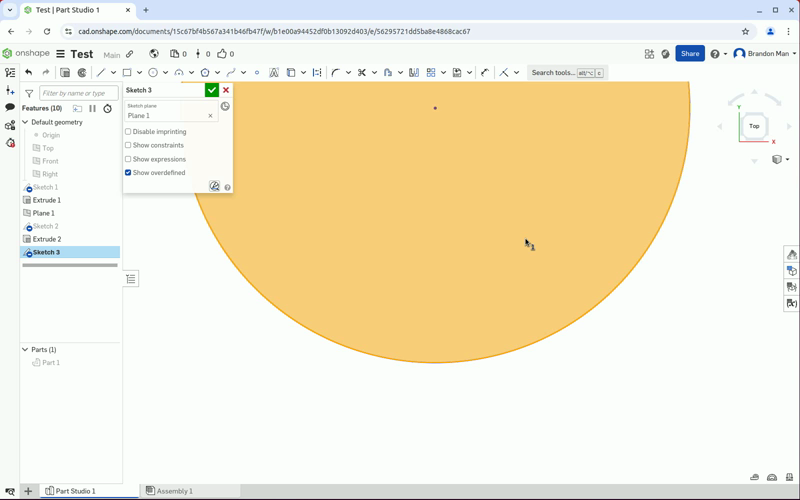
scroll(-6)
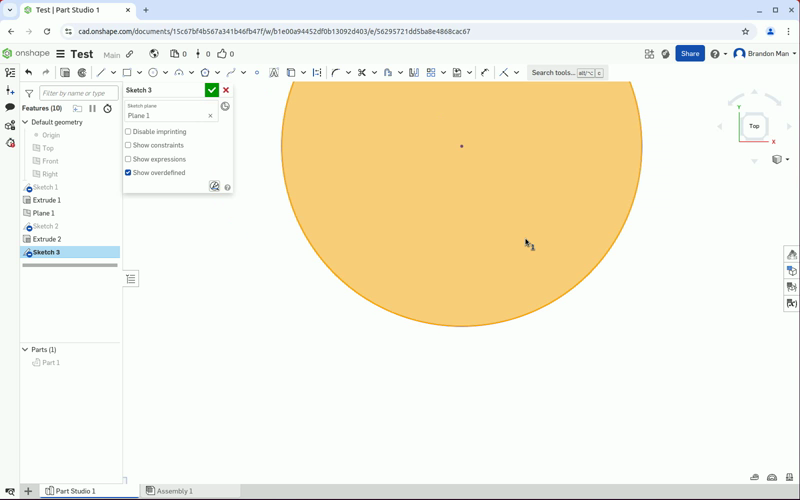
scroll(-6)
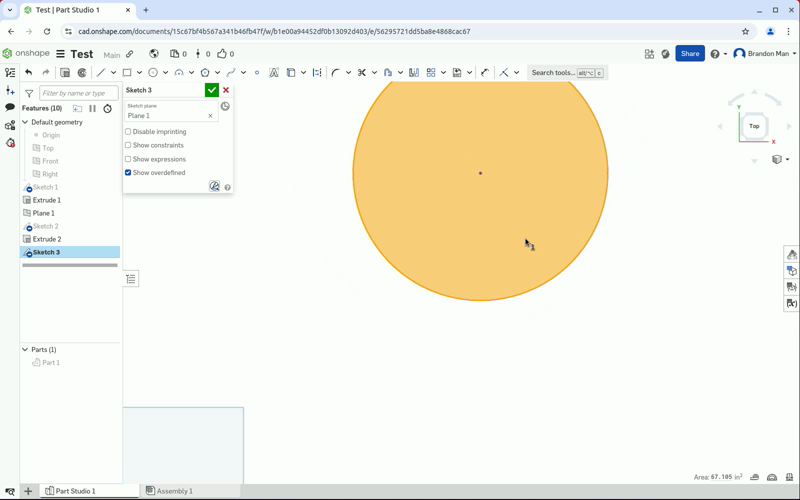
scroll(-6)
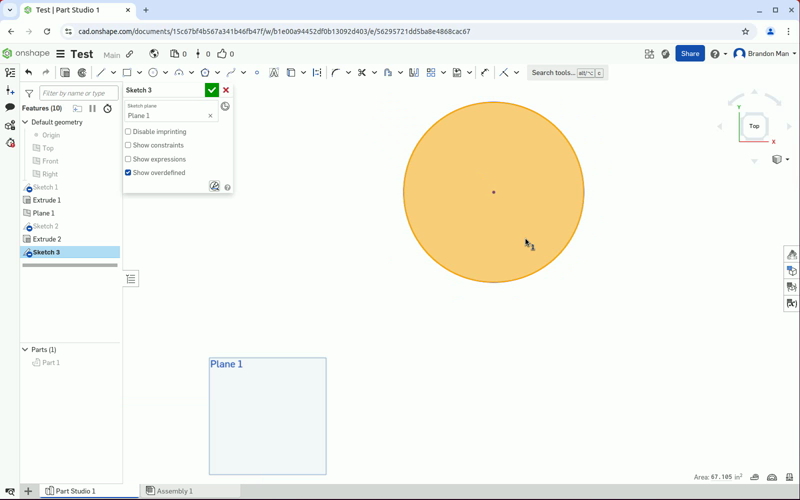
scroll(-6)
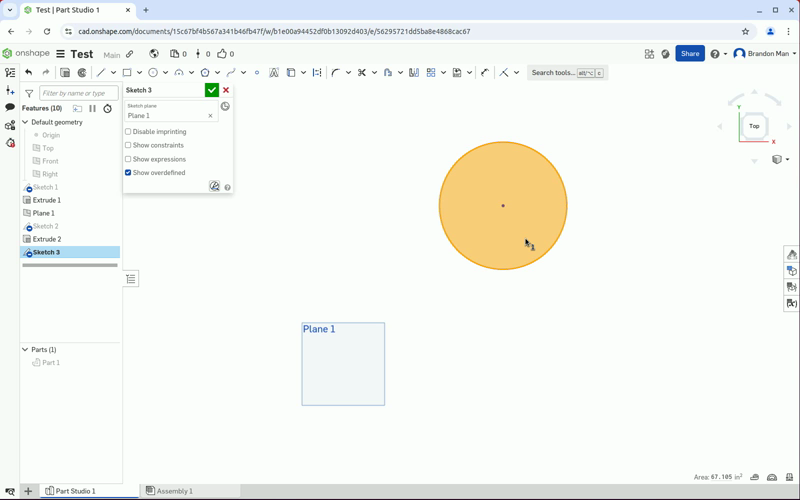
scroll(-6)
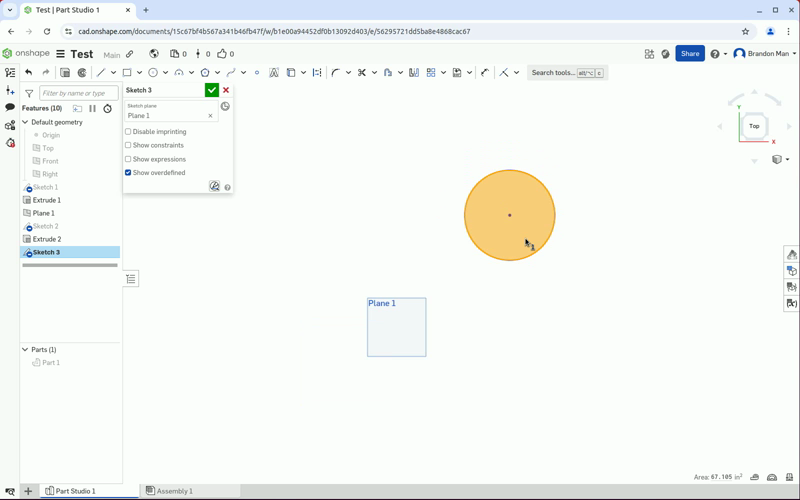
scroll(-6)
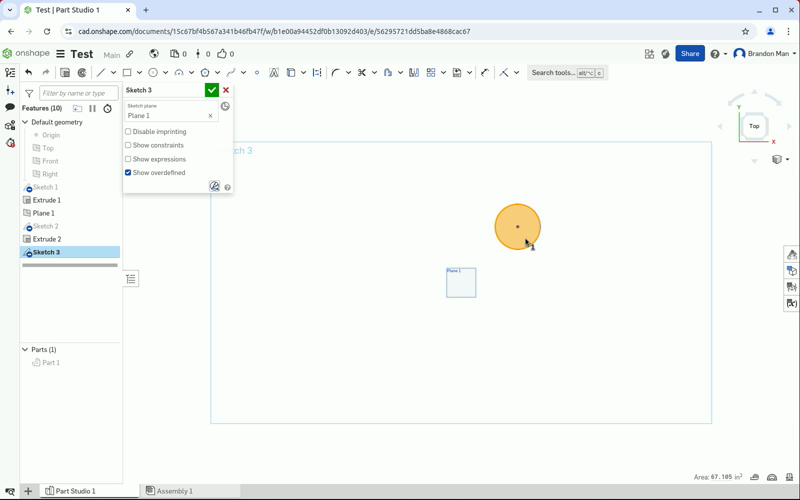
mouse_move(73, 352)
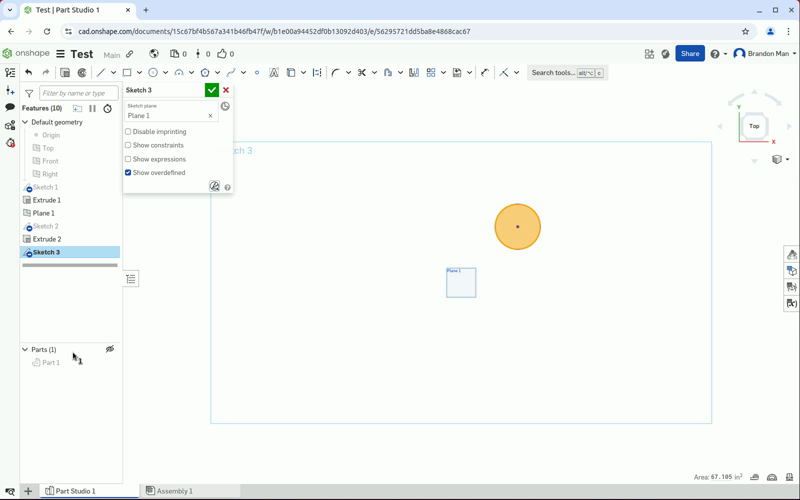
key(shift+y)
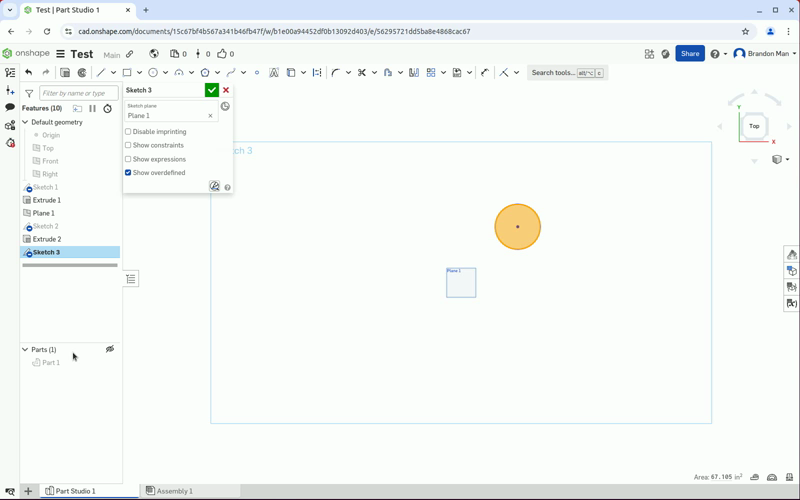
key(shift+e)
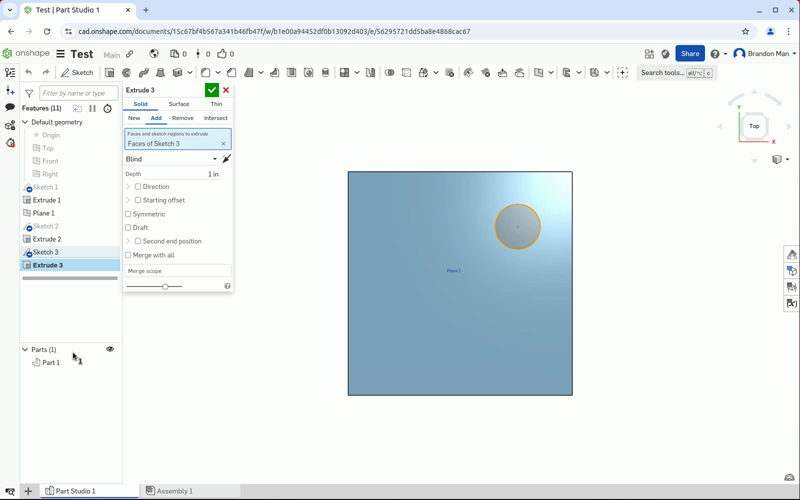
mouse_move(143, 106)
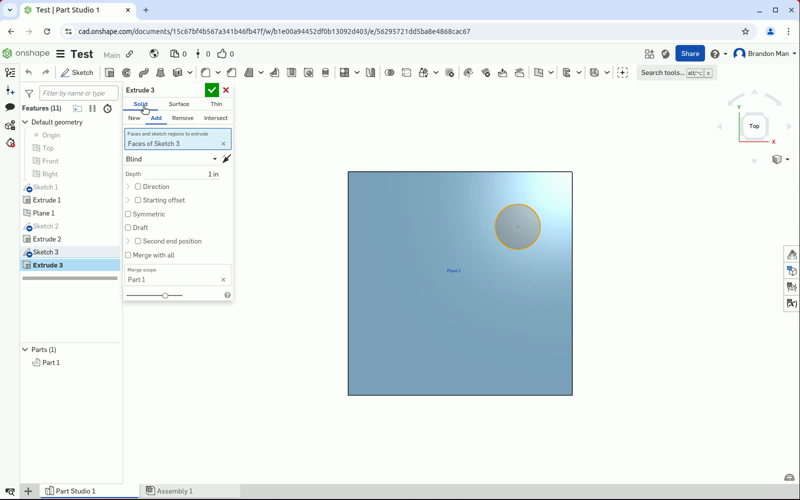
click(143, 106)
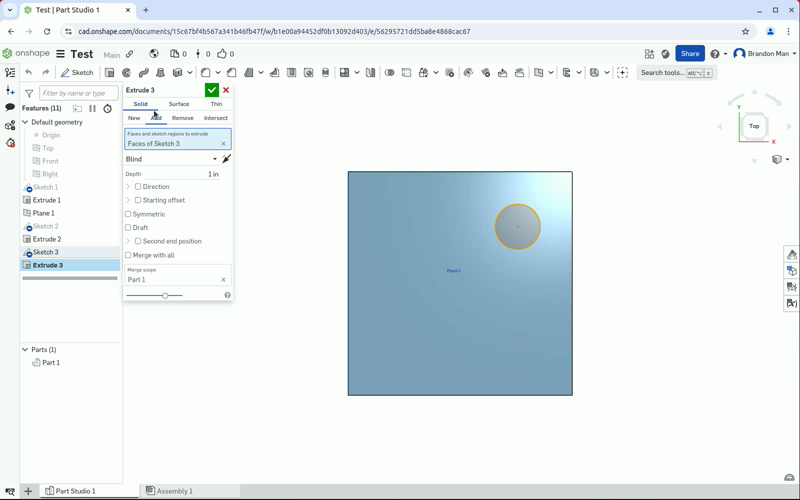
mouse_move(186, 120)
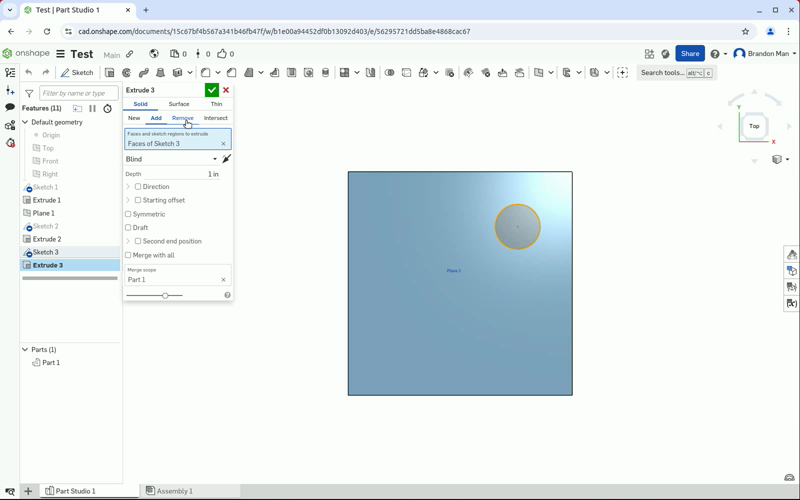
click(186, 120)
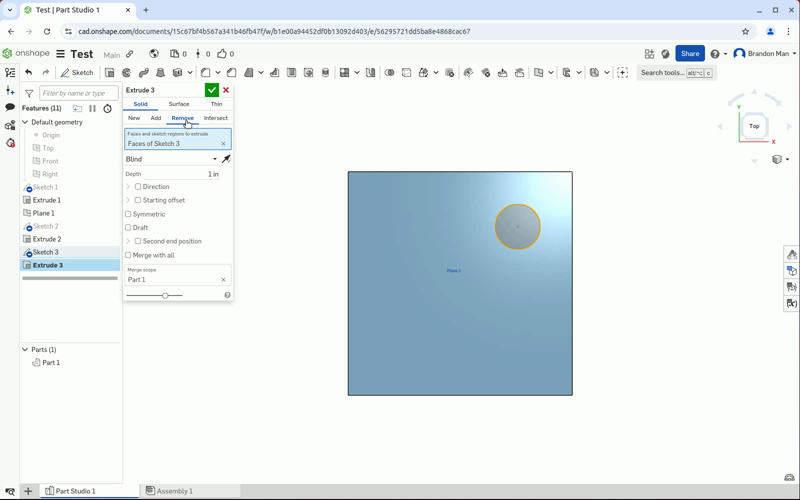
key(tab, 4)
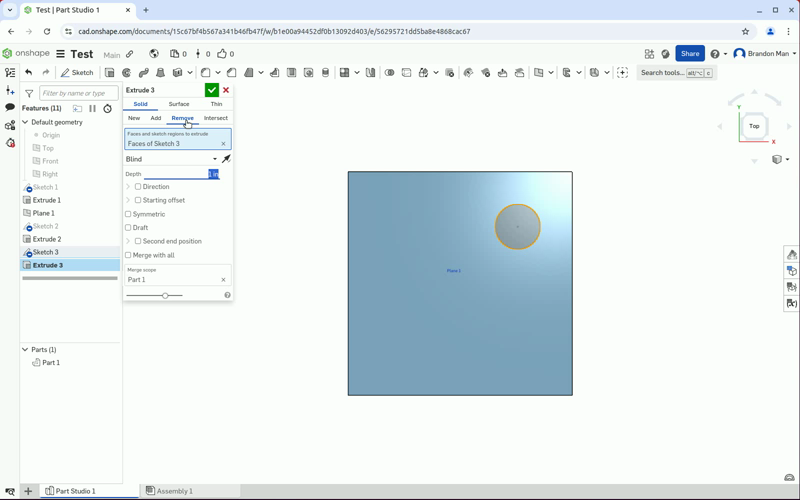
text(7.462)
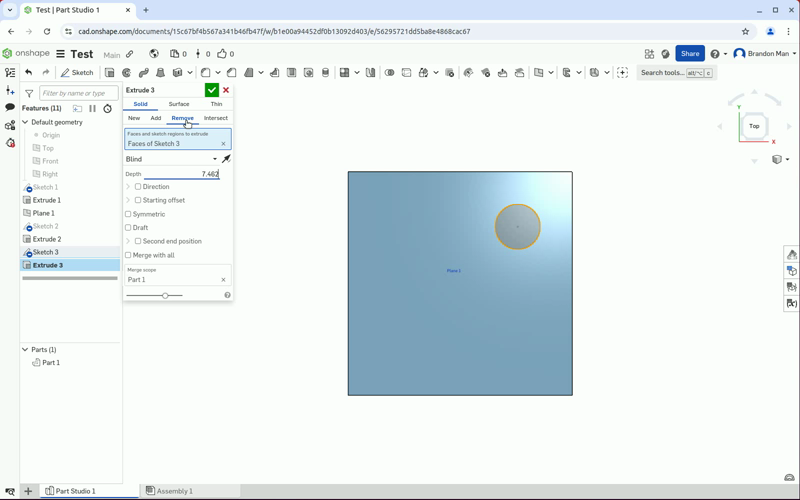
key(tab, 6)
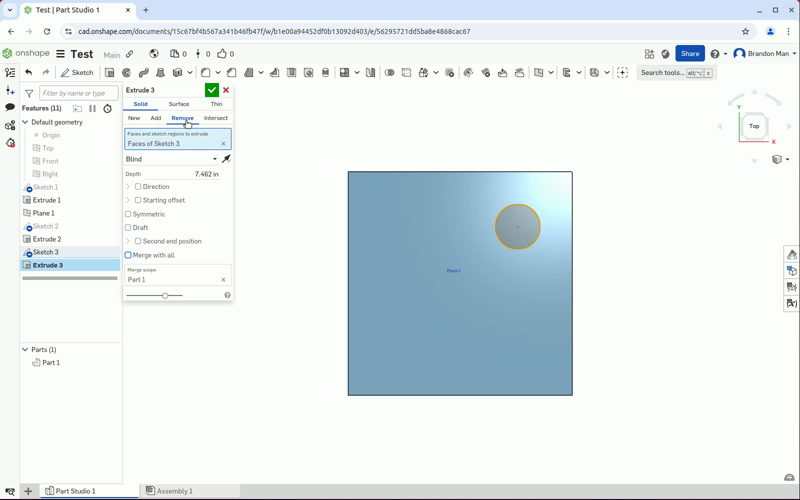
key(space)
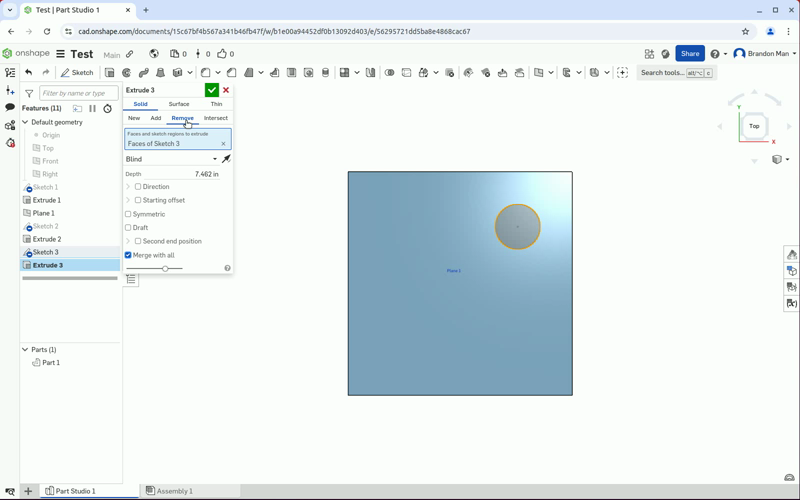
key(enter)
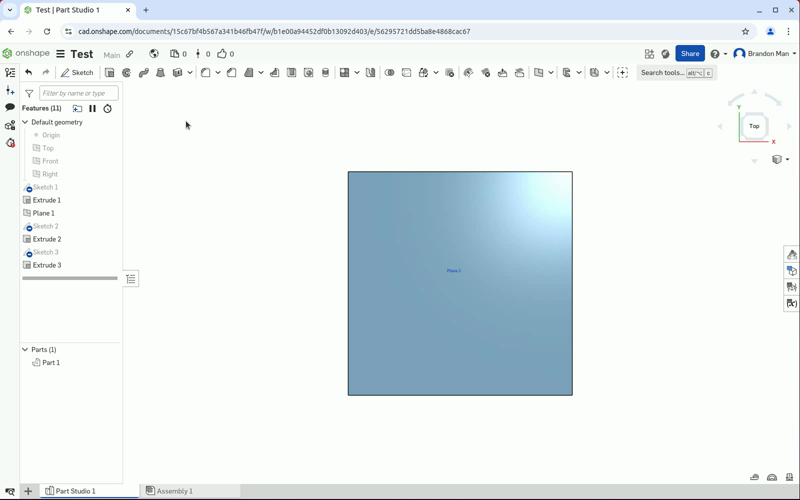
key(shift+h)
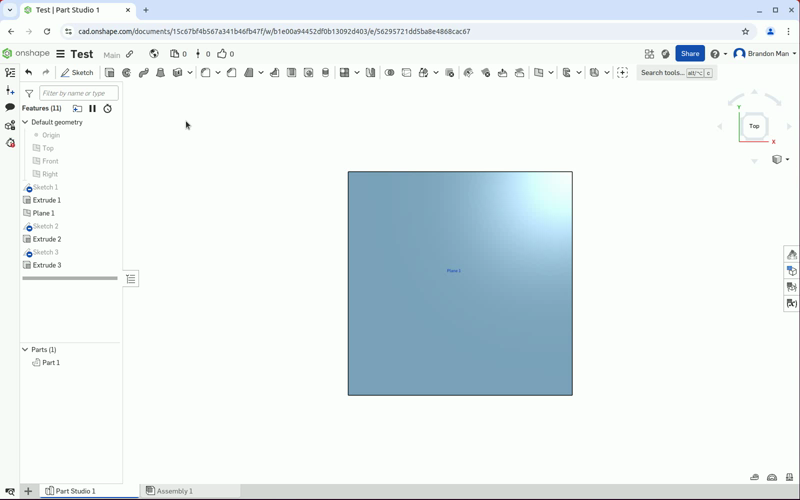
key(shift+h)
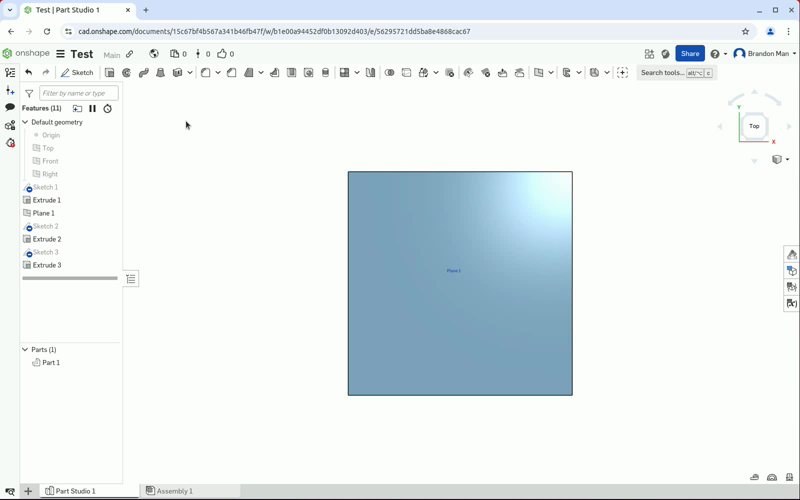
mouse_move(73, 189)
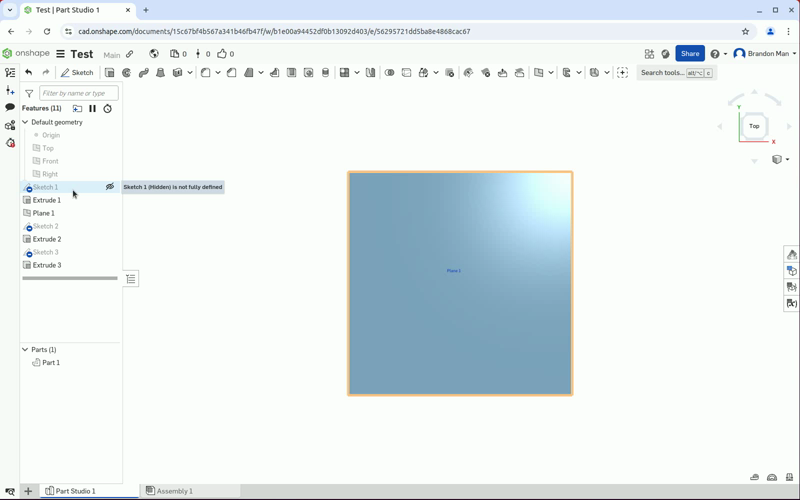
click(73, 189)
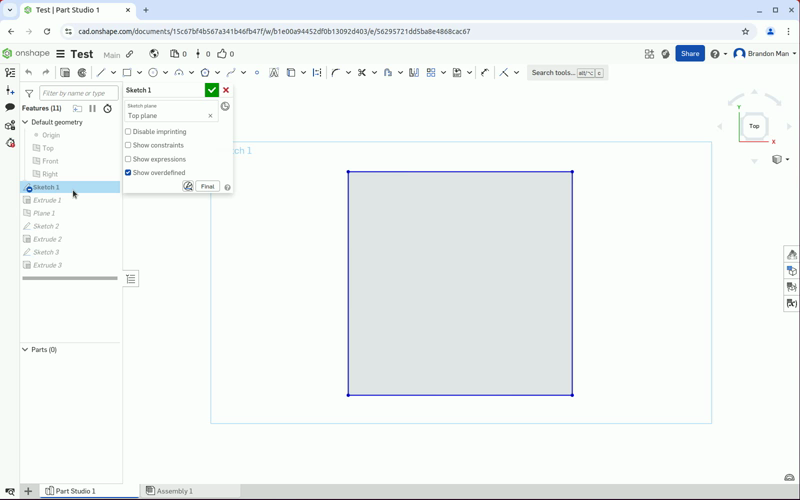
mouse_move(229, 92)
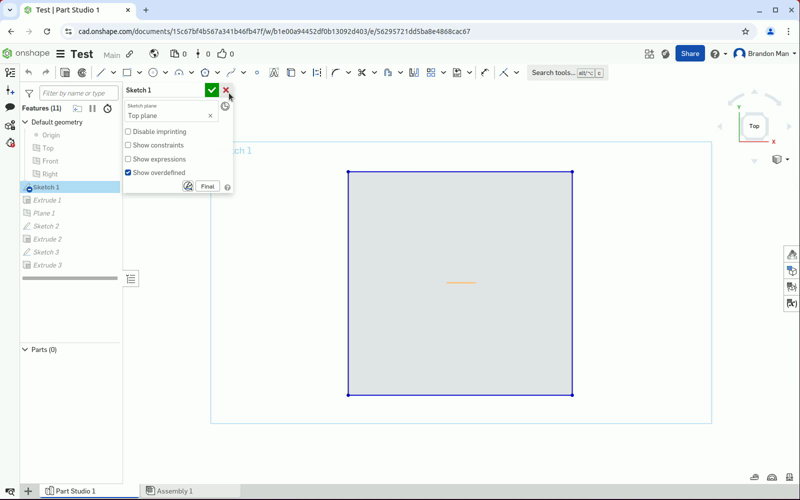
click(229, 92)
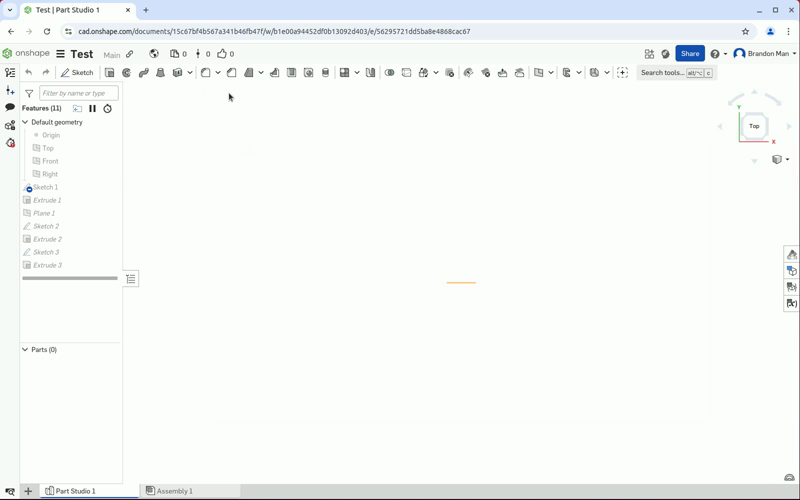
key(shift+s)
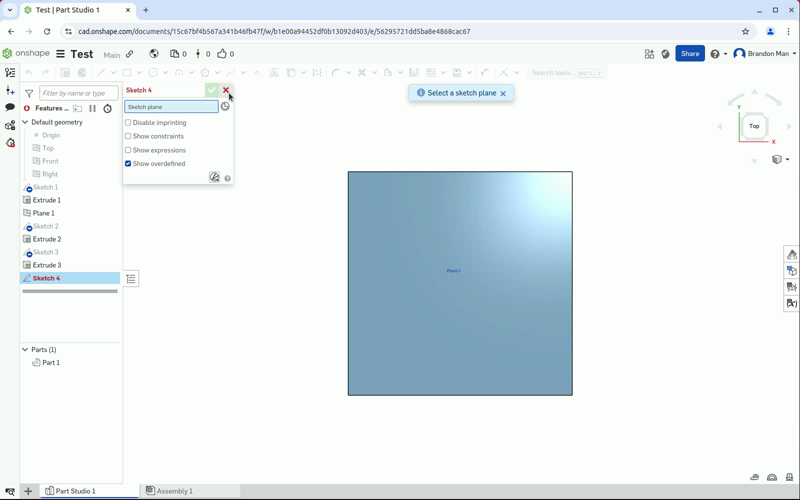
mouse_move(73, 215)
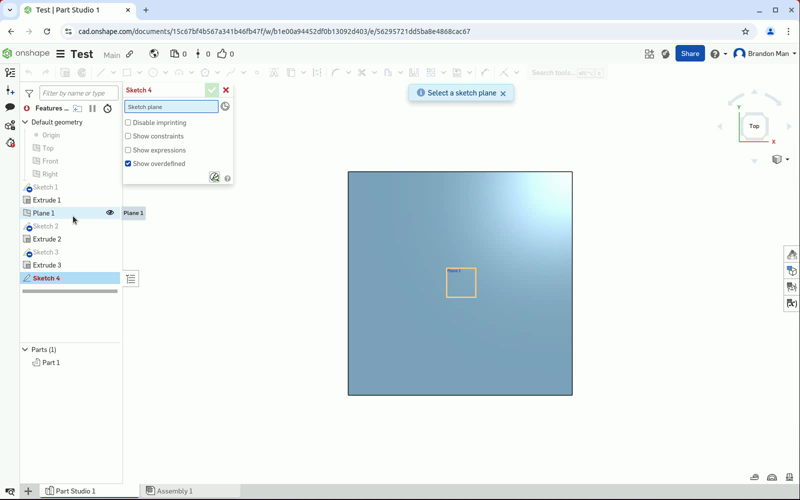
click(73, 215)
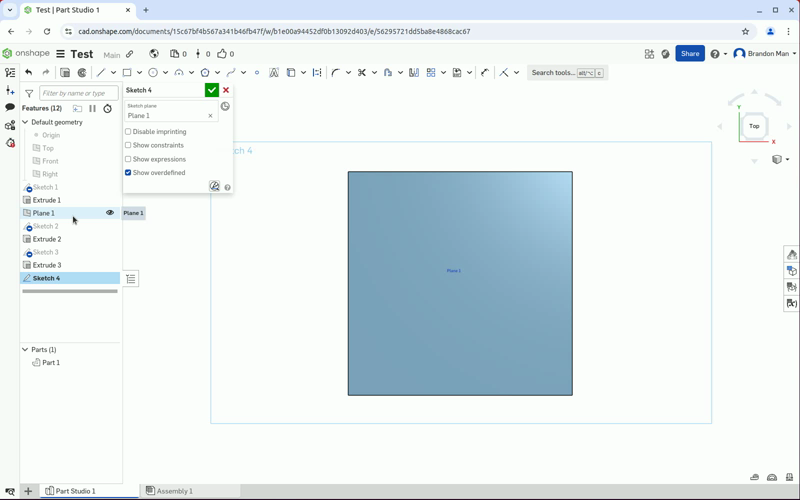
mouse_move(73, 352)
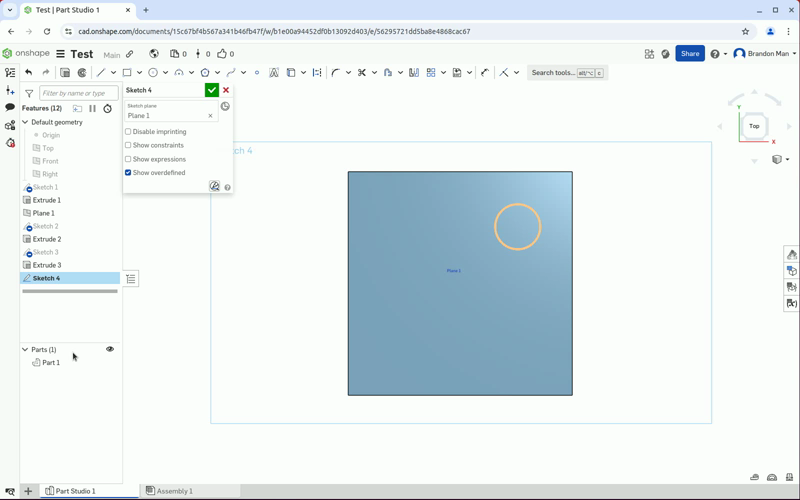
key(y)
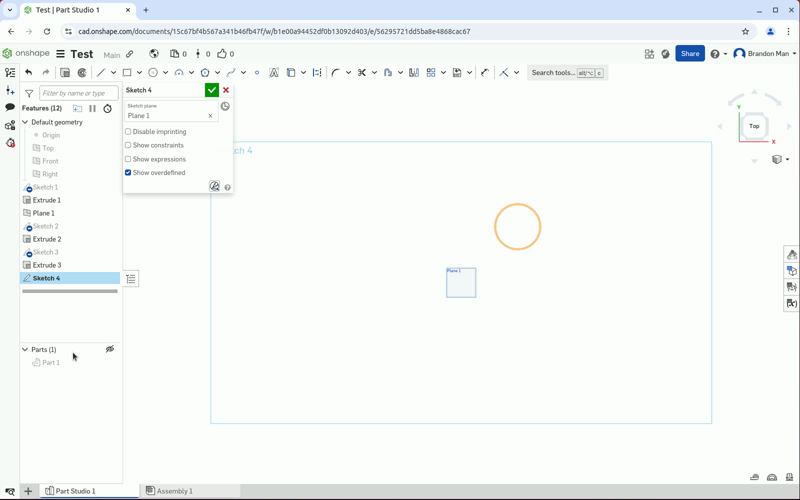
key(c)
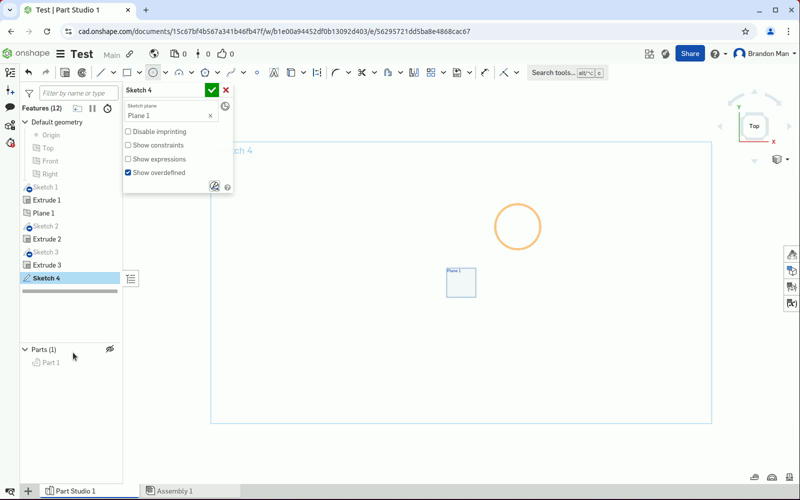
key_down(shift)
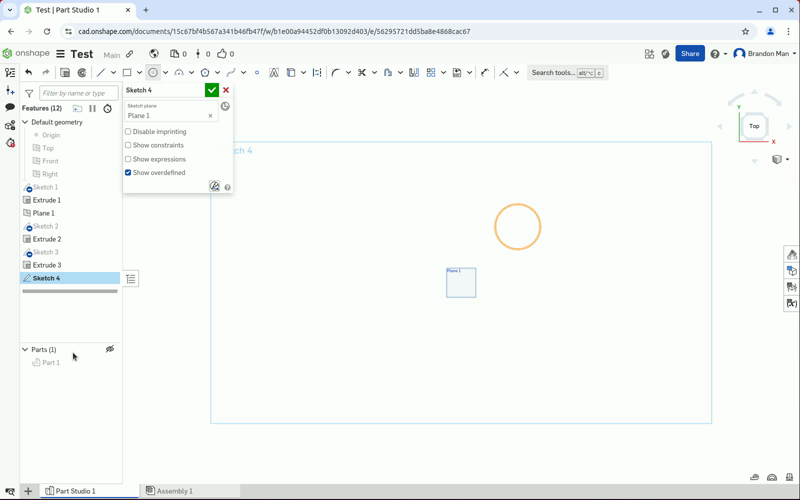
mouse_move(405, 339)
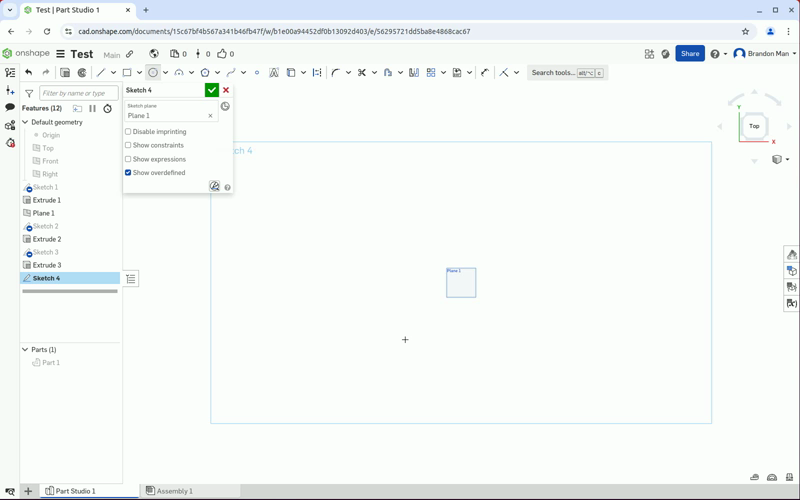
click(405, 339)
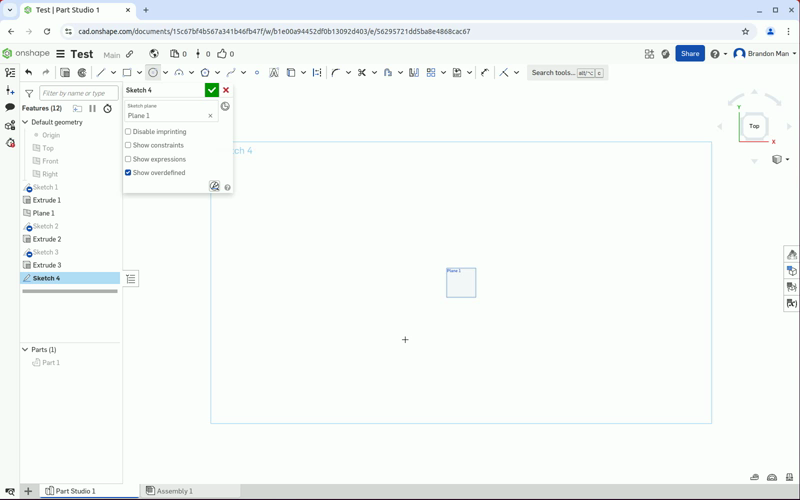
key_up(shift)
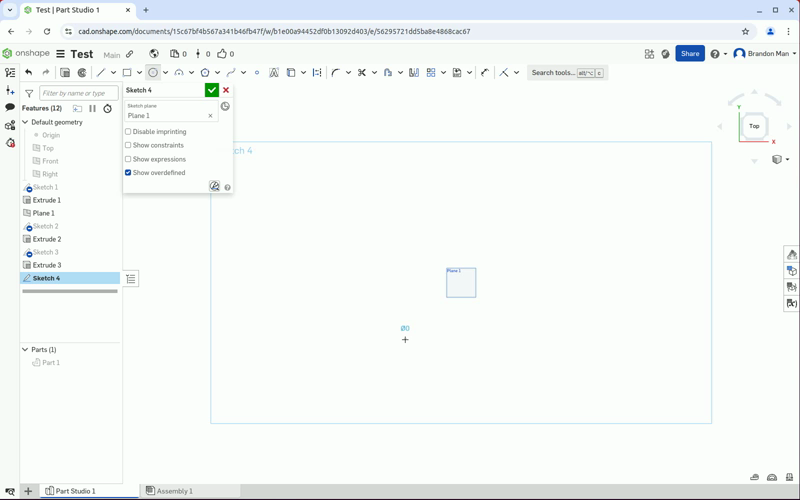
mouse_move(427, 339)
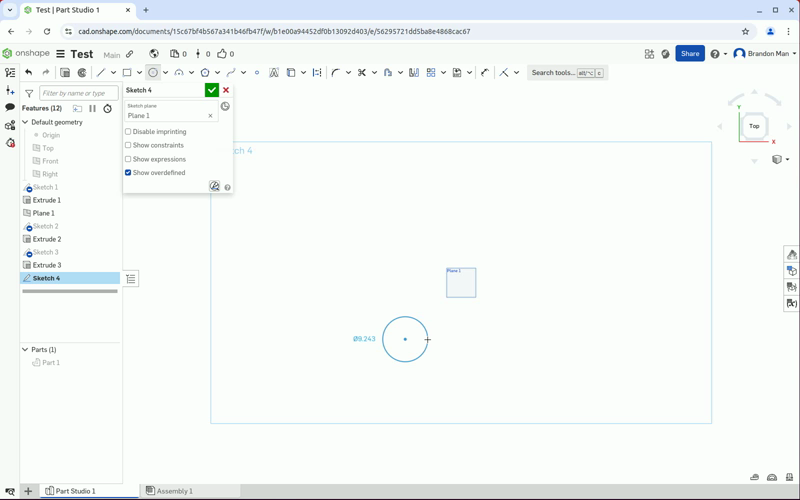
click(427, 339)
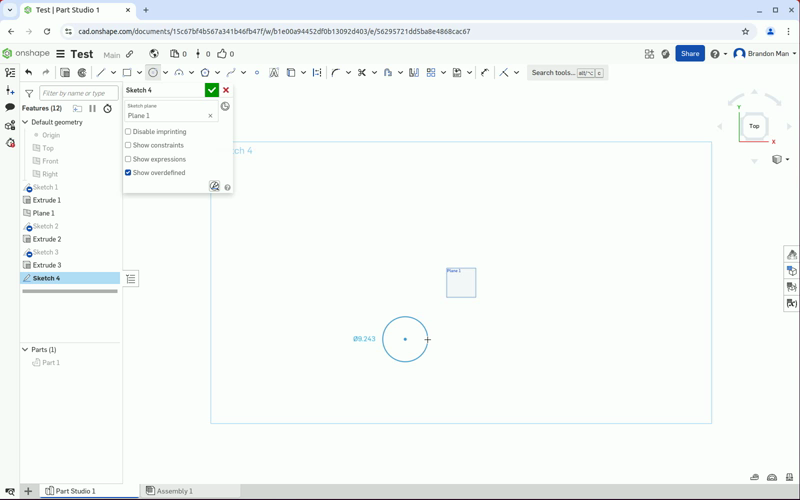
key(esc)
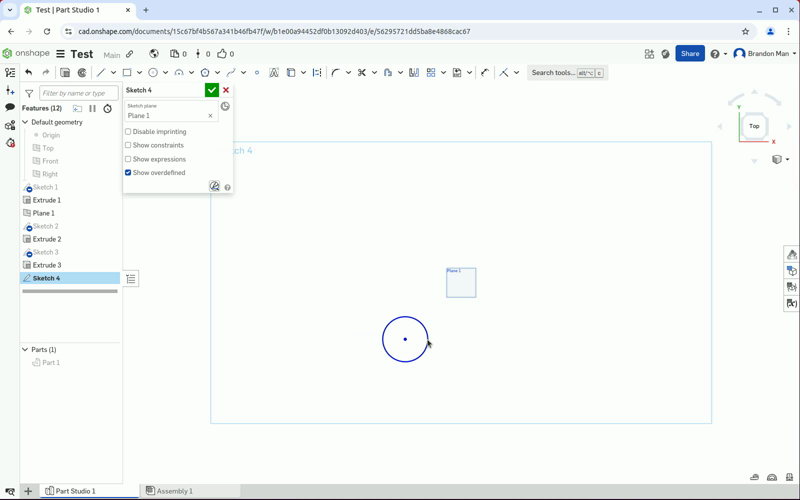
mouse_move(413, 336)
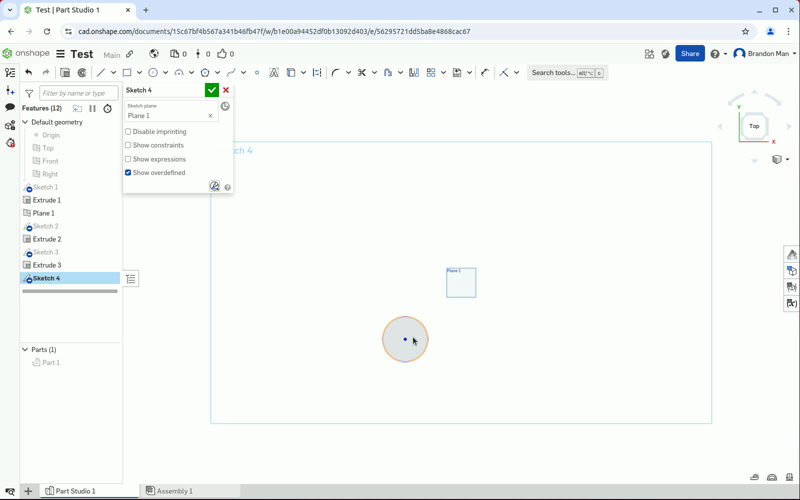
scroll(6)
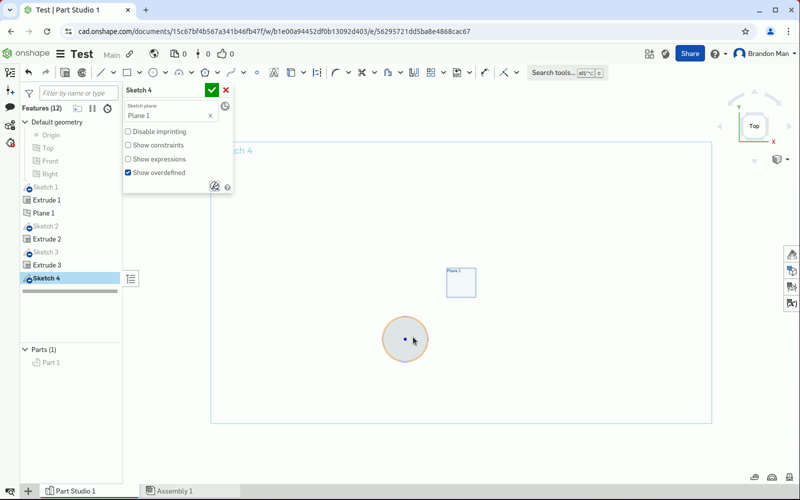
scroll(6)
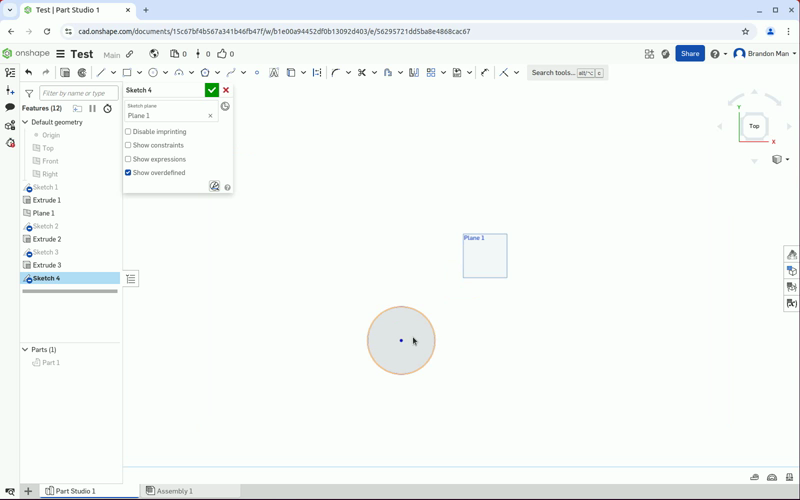
scroll(6)
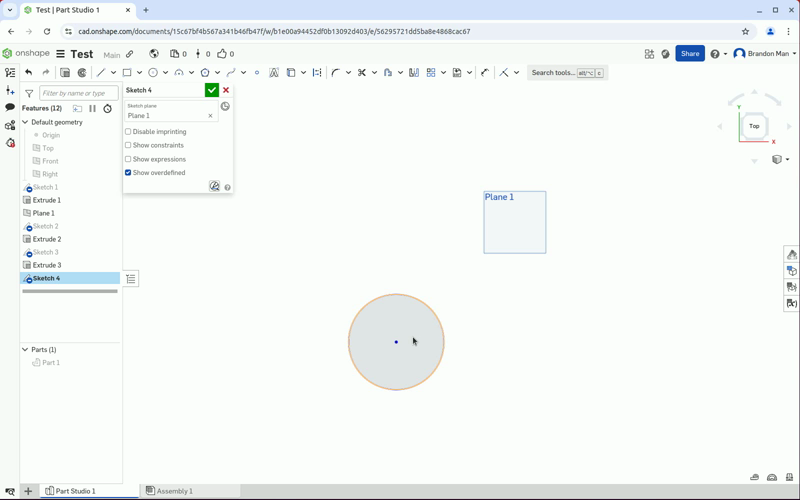
scroll(6)
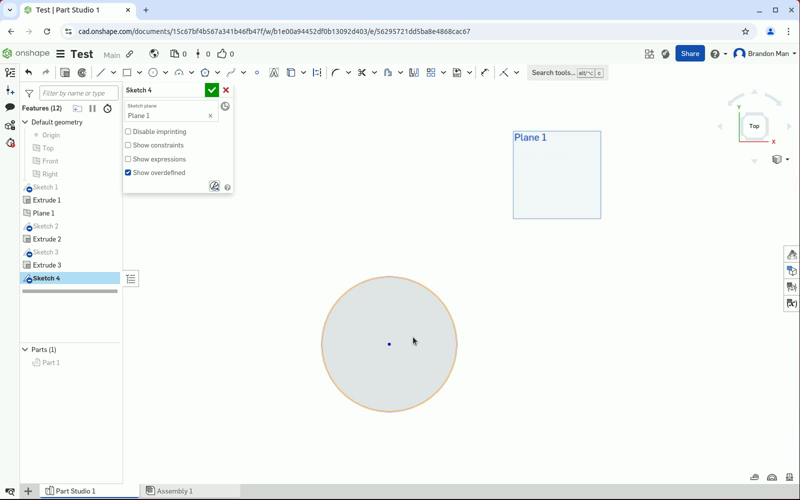
scroll(6)
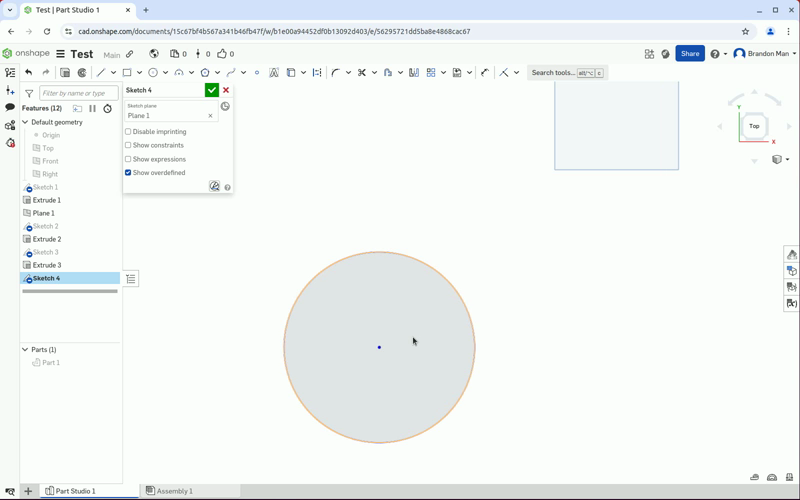
scroll(6)
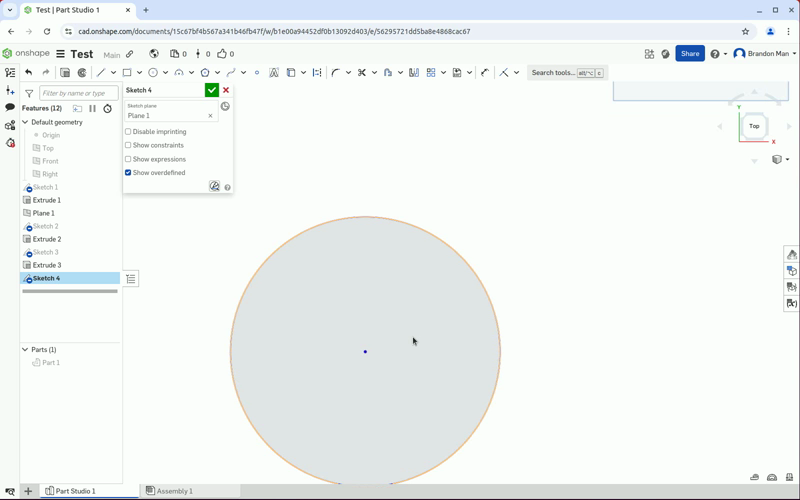
scroll(6)
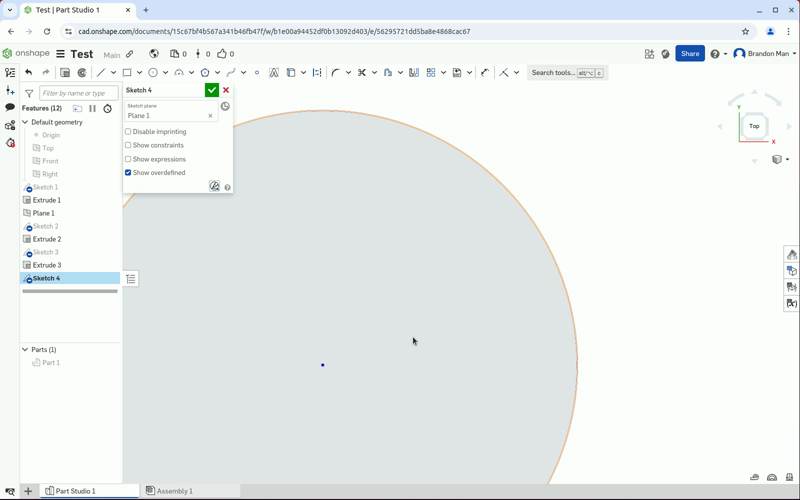
click(413, 336)
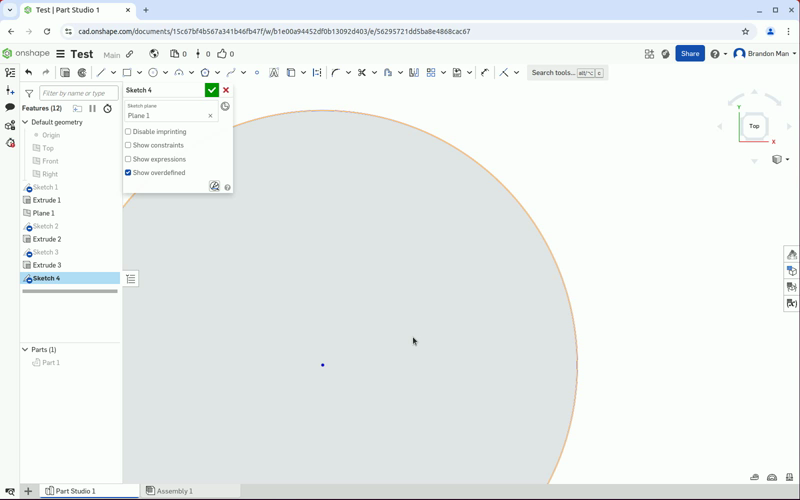
scroll(-6)
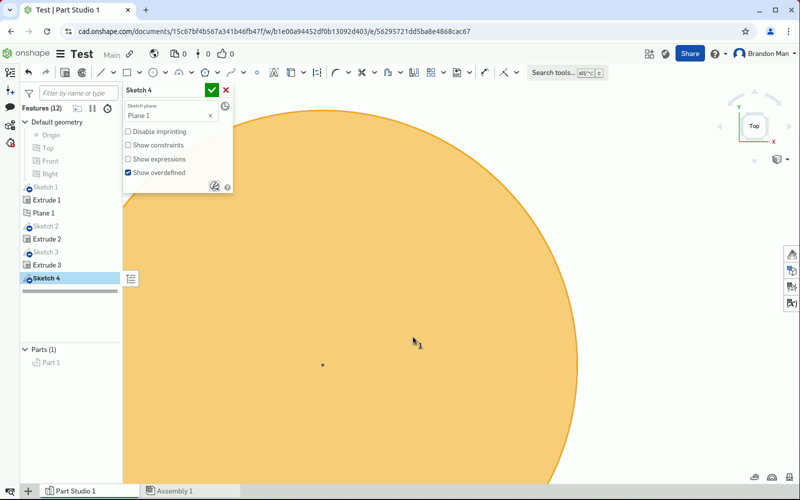
scroll(-6)
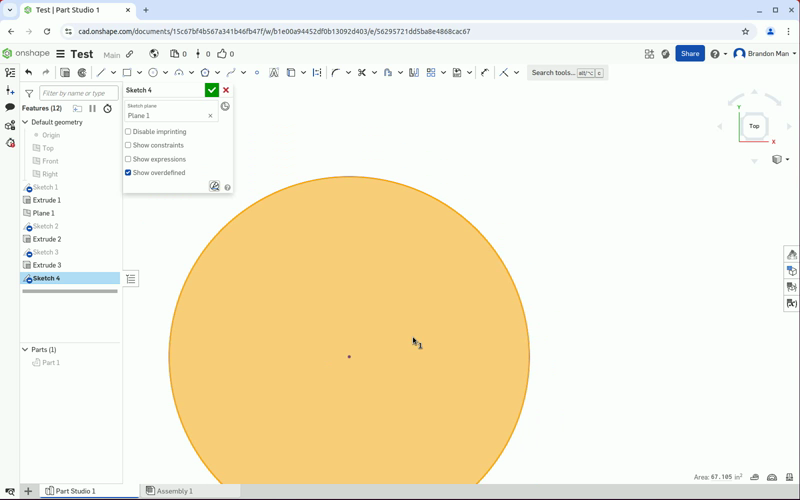
scroll(-6)
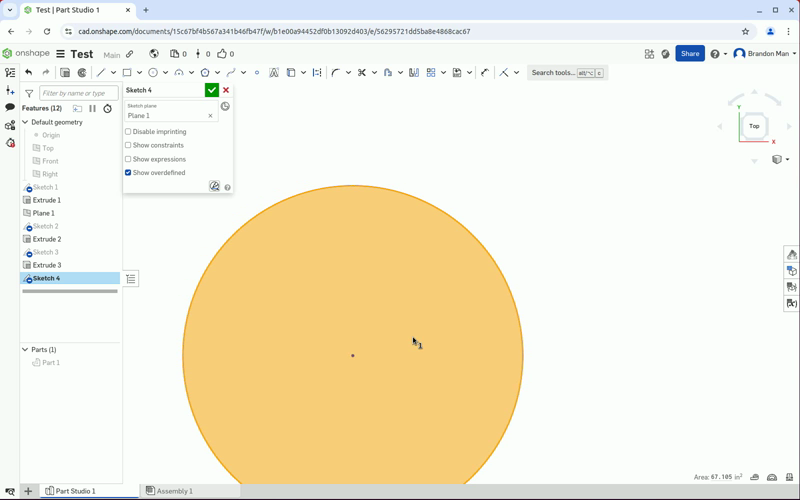
scroll(-6)
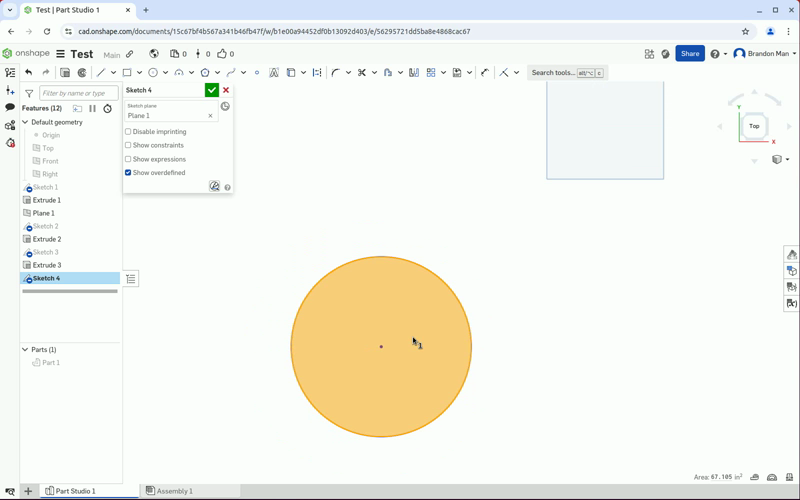
scroll(-6)
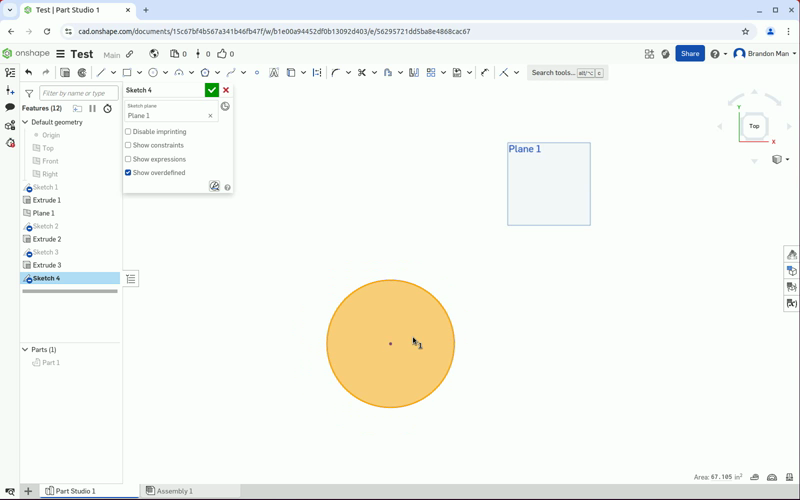
scroll(-6)
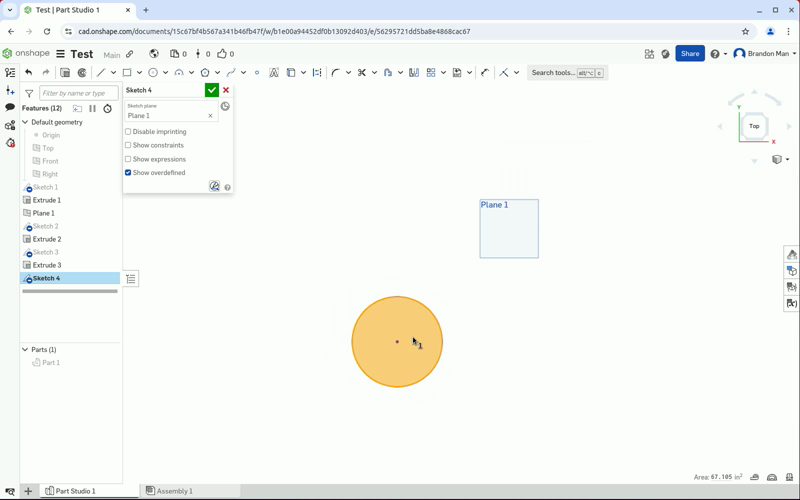
scroll(-6)
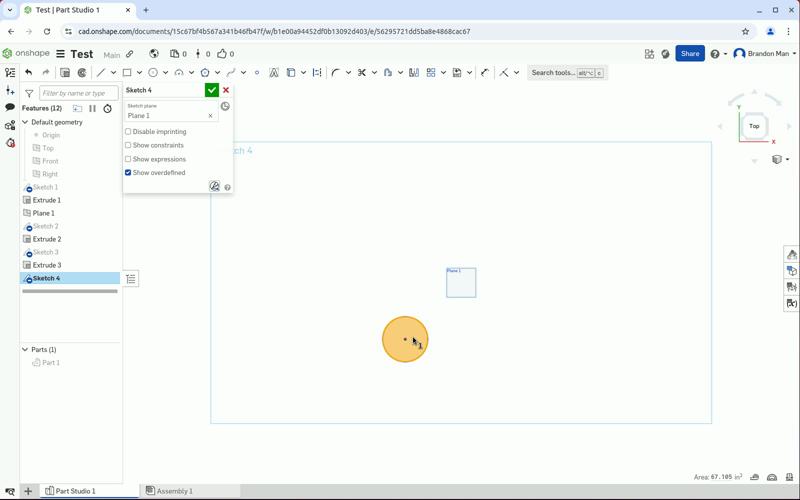
mouse_move(73, 352)
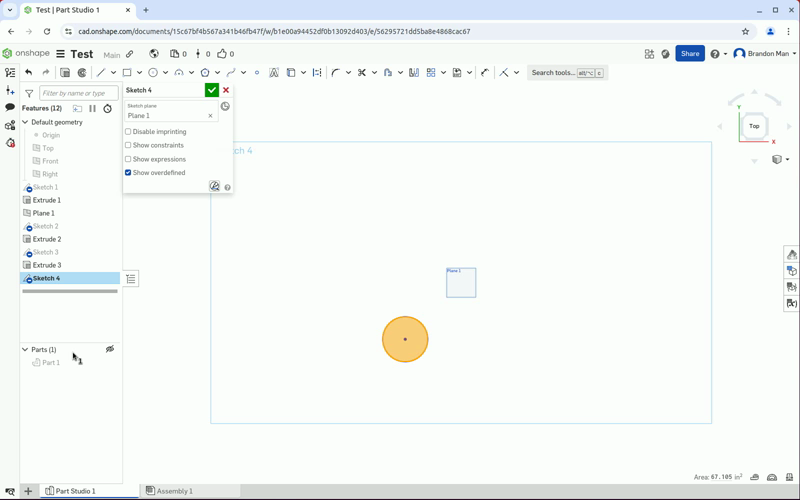
key(shift+y)
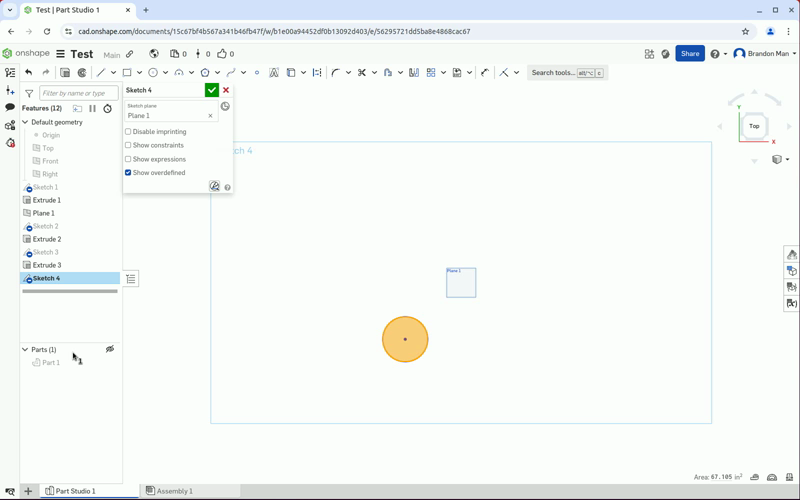
key(shift+e)
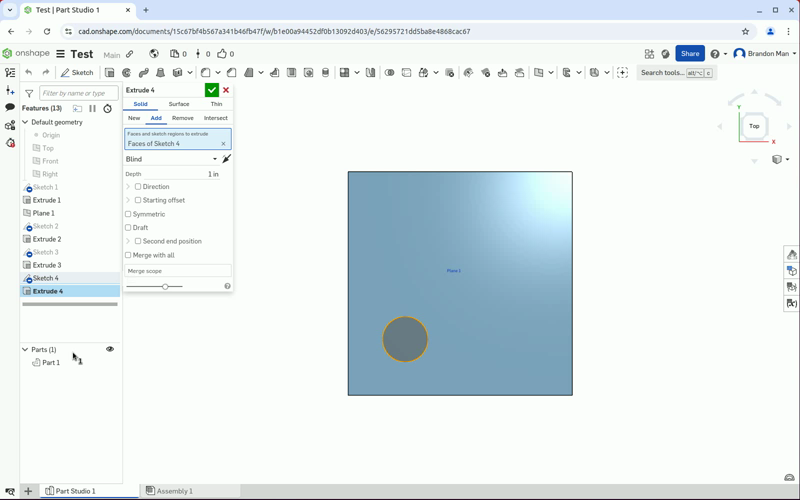
mouse_move(143, 106)
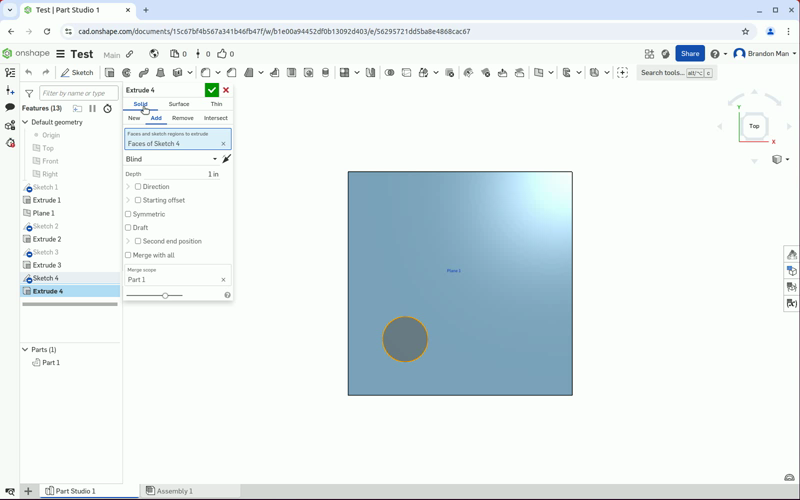
click(143, 106)
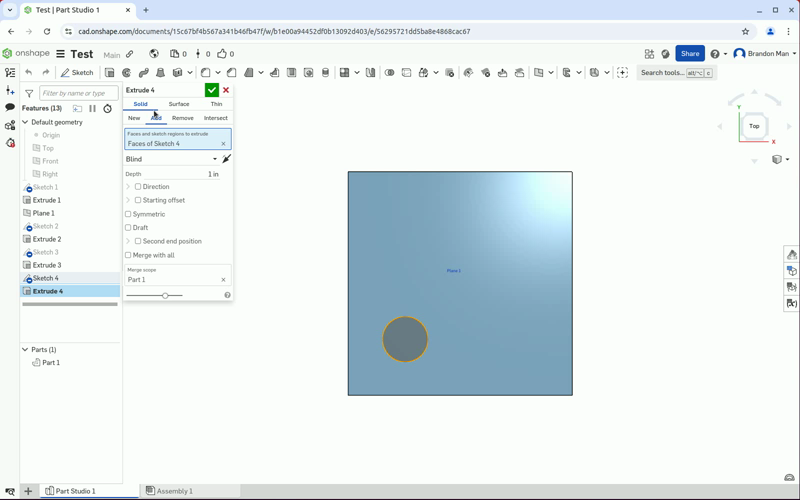
mouse_move(186, 120)
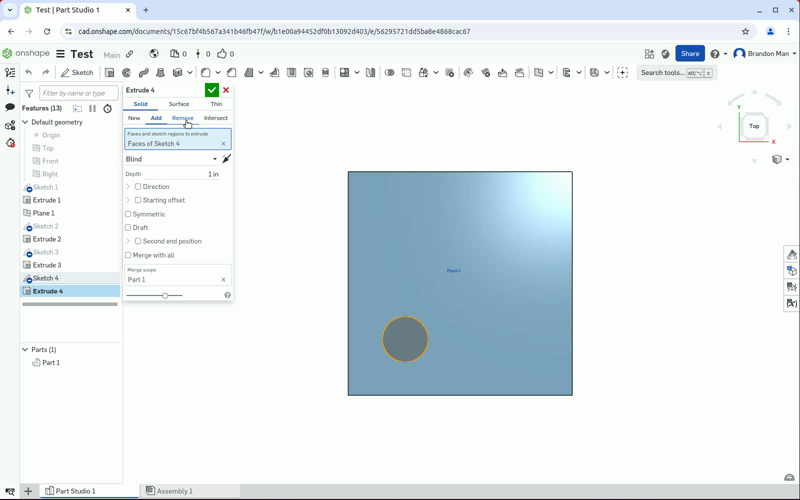
click(186, 120)
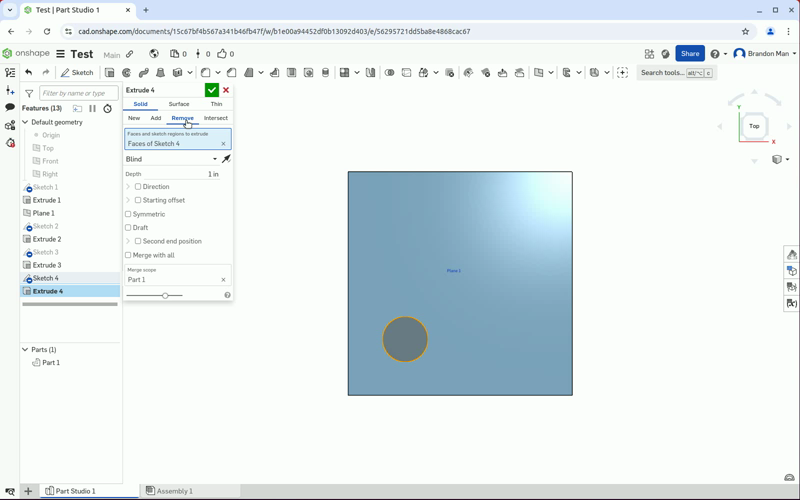
key(tab, 4)
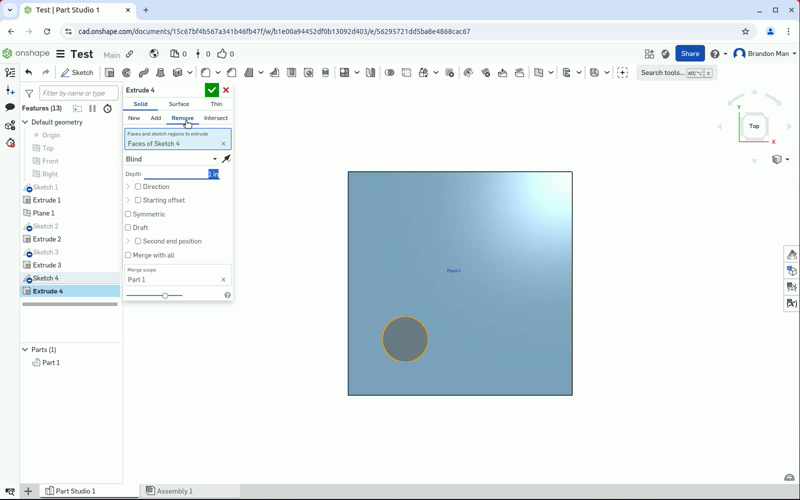
text(6.981)
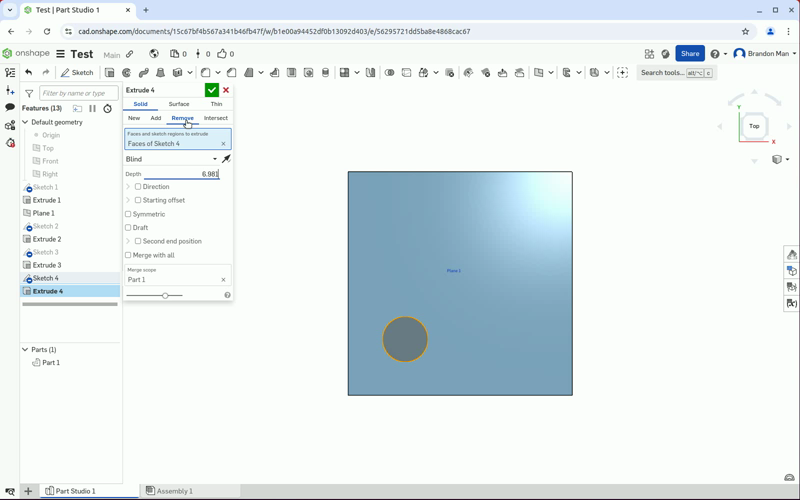
key(tab, 6)
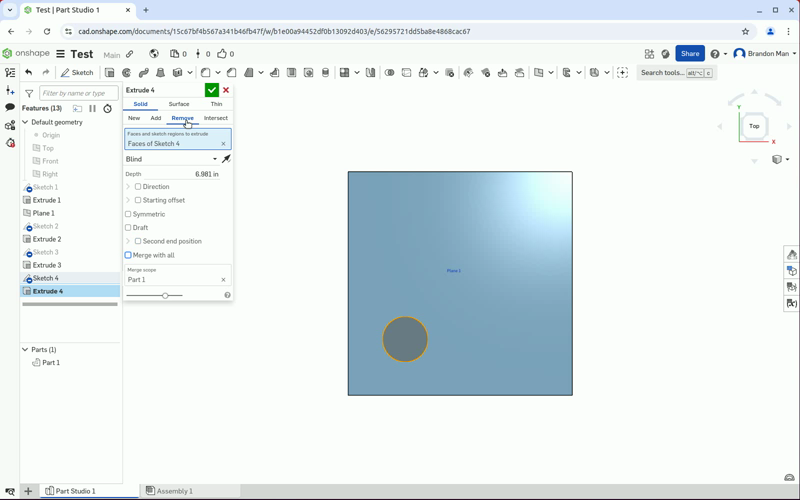
key(space)
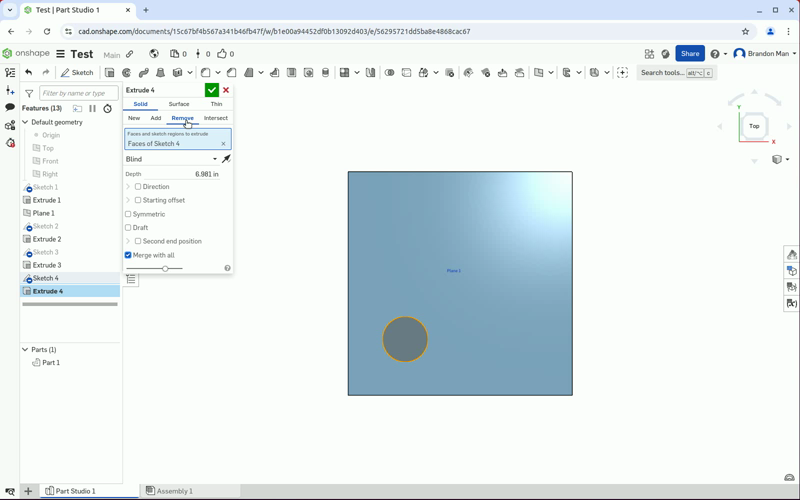
key(enter)
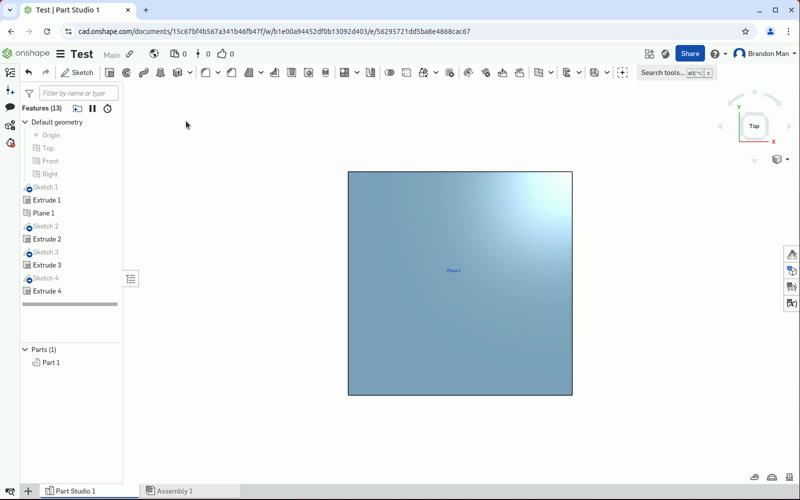
key(shift+h)
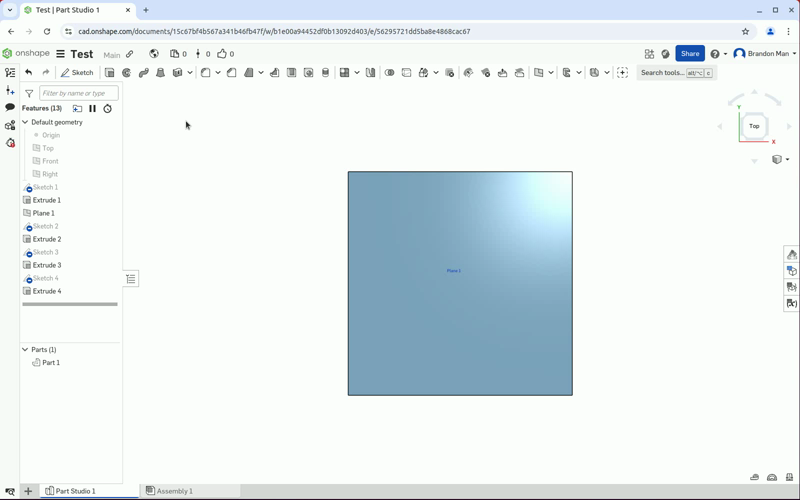
key(shift+h)
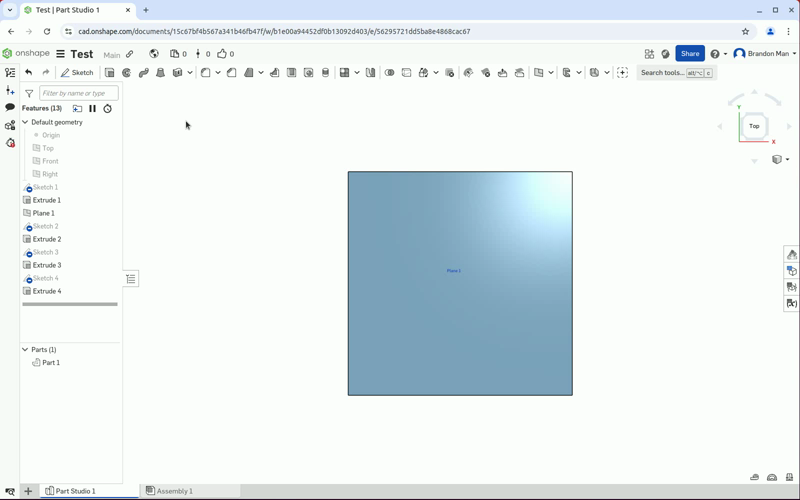
mouse_move(73, 189)
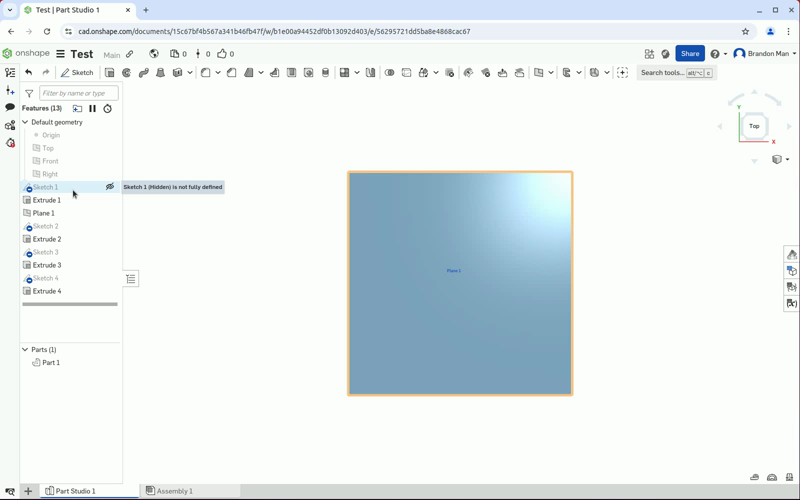
click(73, 189)
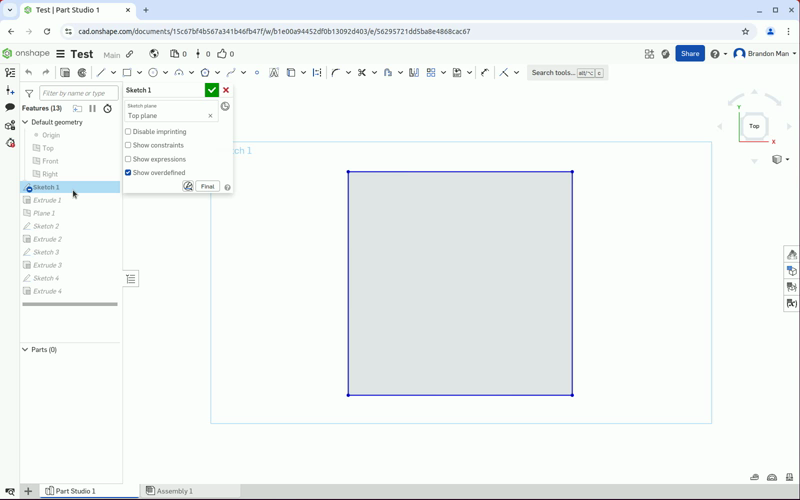
mouse_move(229, 92)
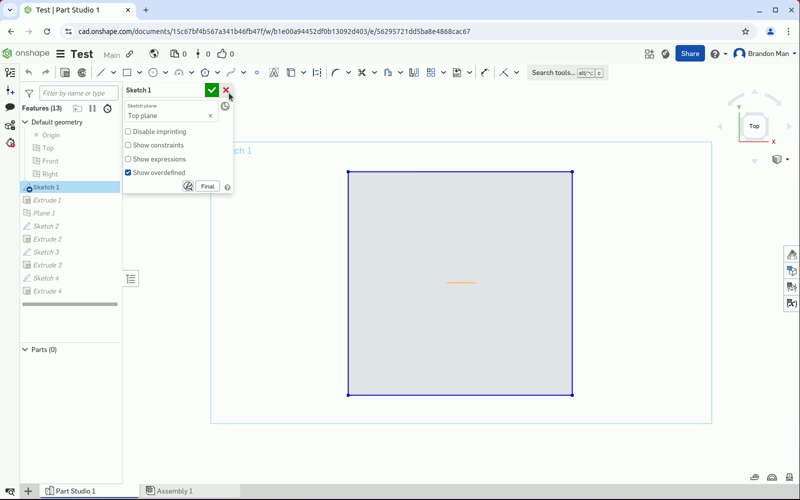
click(229, 92)
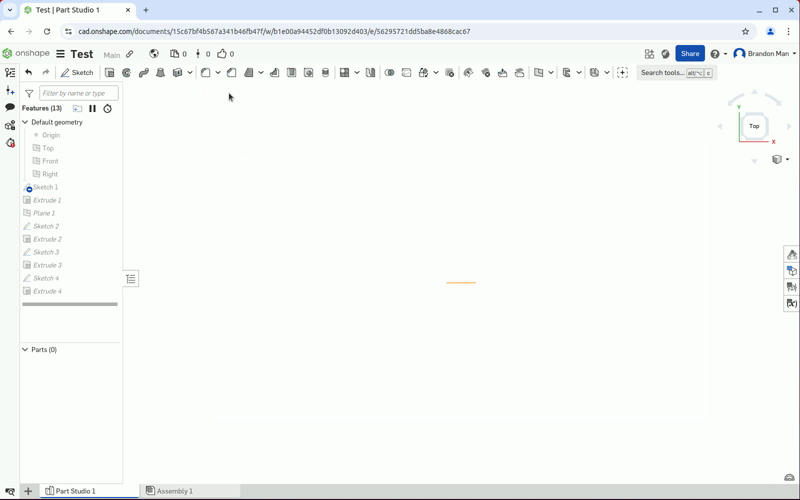
key(shift+s)
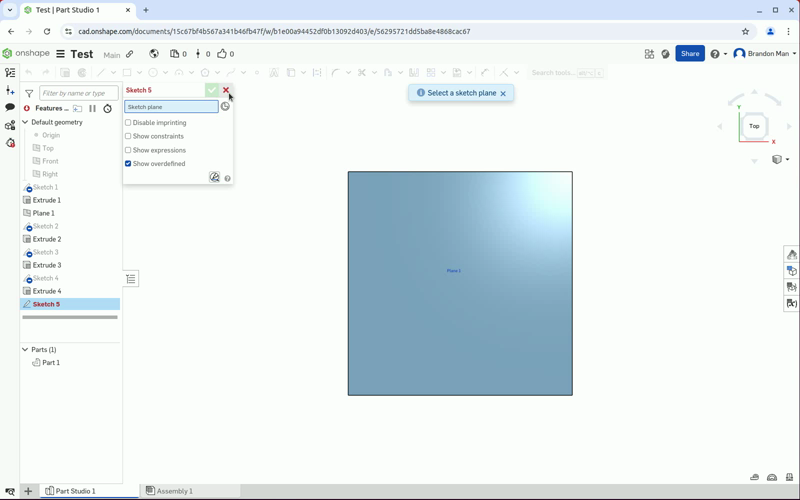
mouse_move(73, 215)
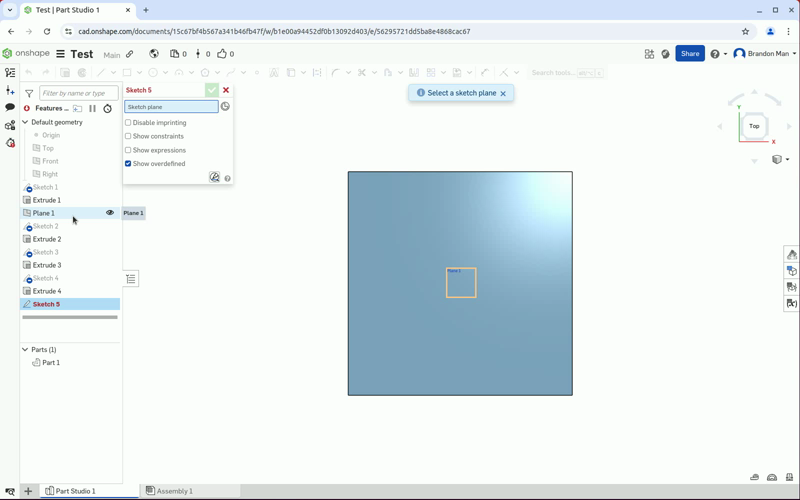
click(73, 215)
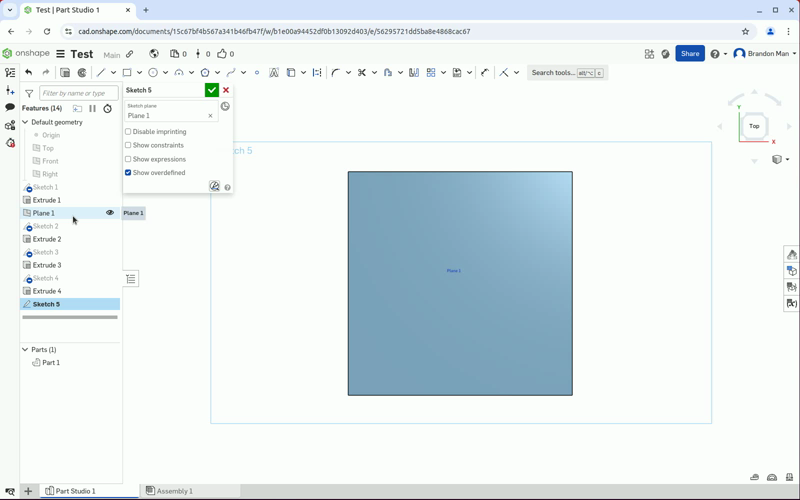
mouse_move(73, 352)
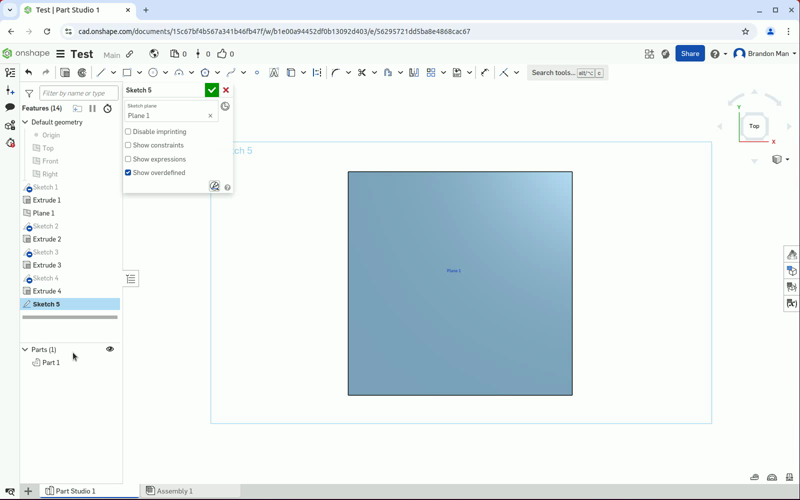
key(y)
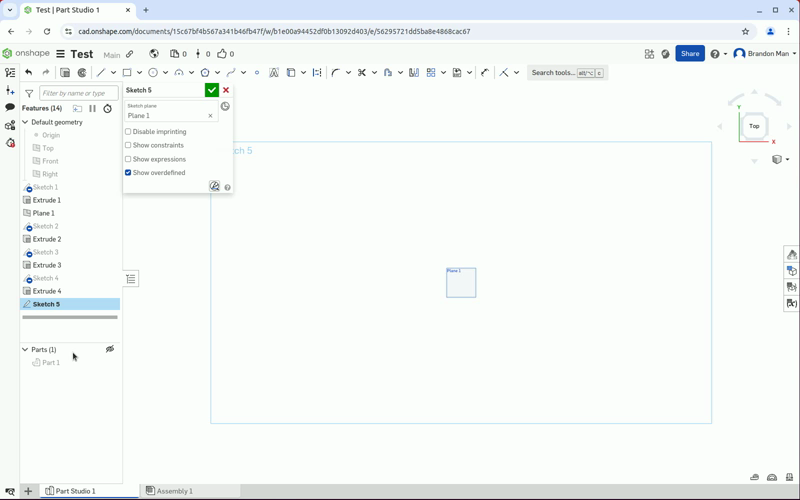
key(c)
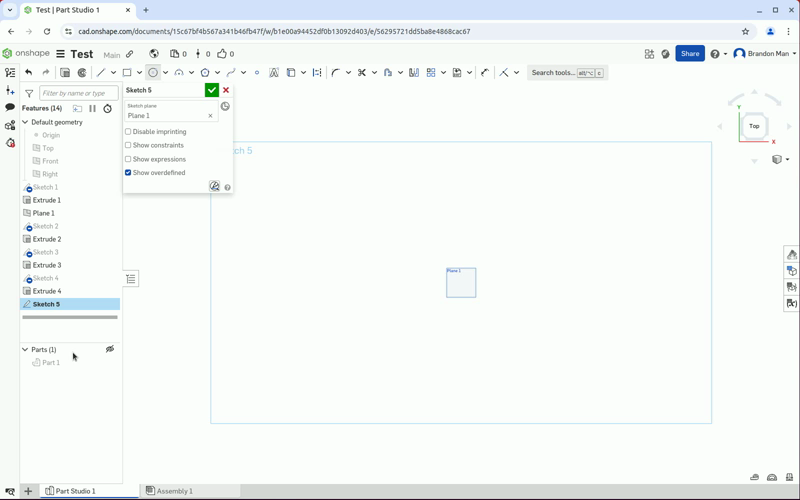
key_down(shift)
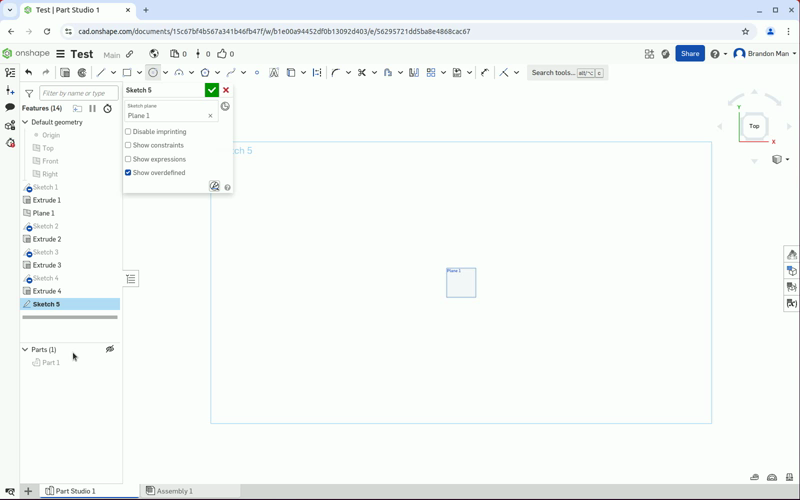
mouse_move(517, 339)
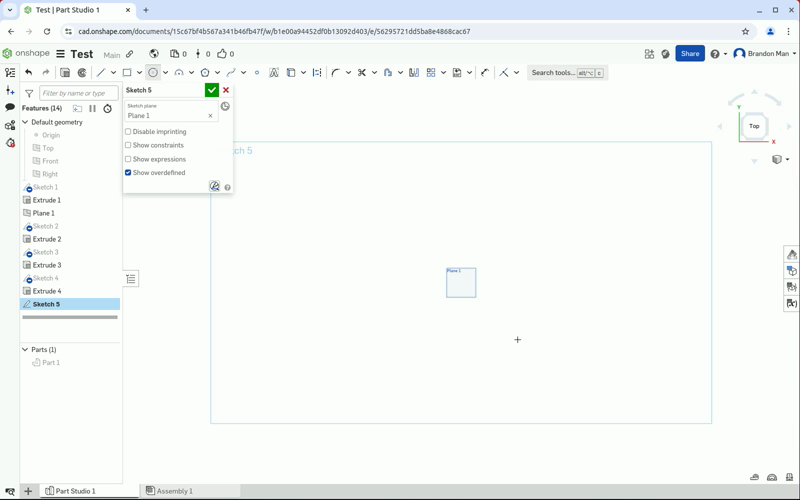
click(517, 339)
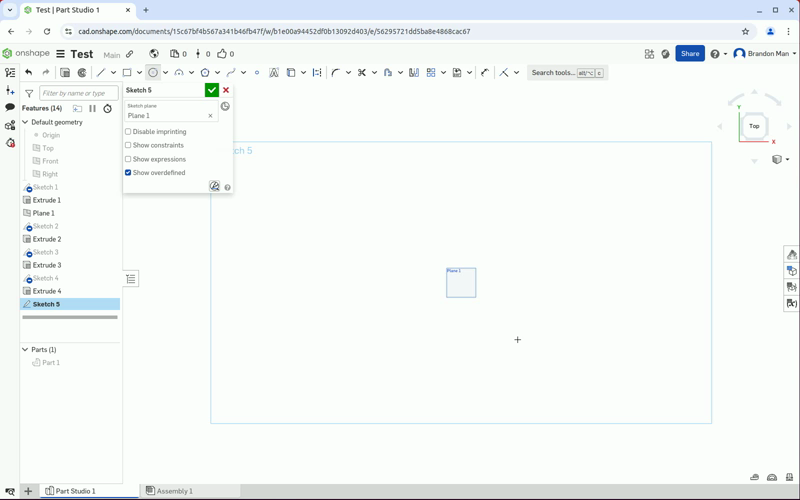
key_up(shift)
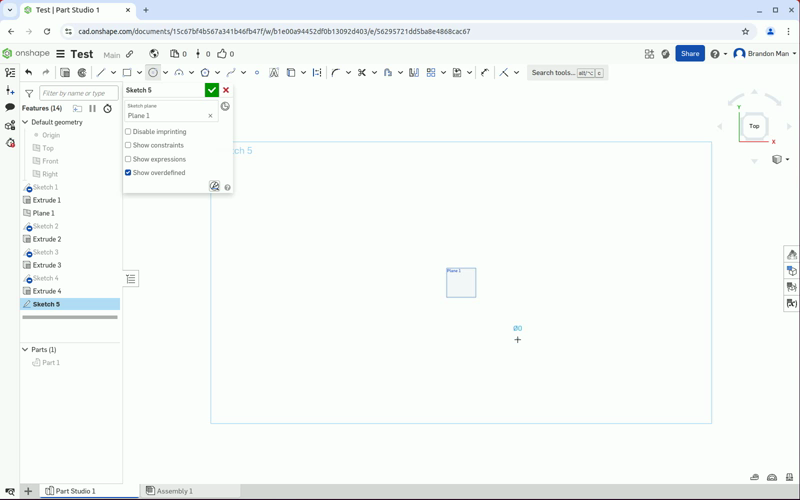
mouse_move(540, 339)
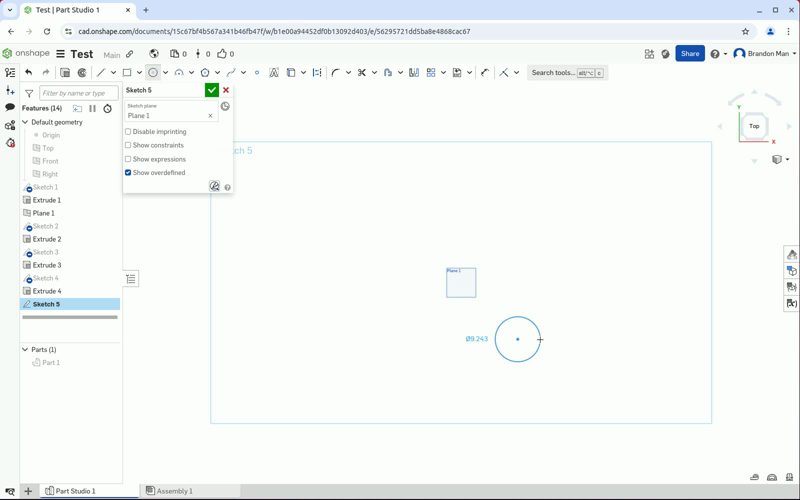
click(540, 339)
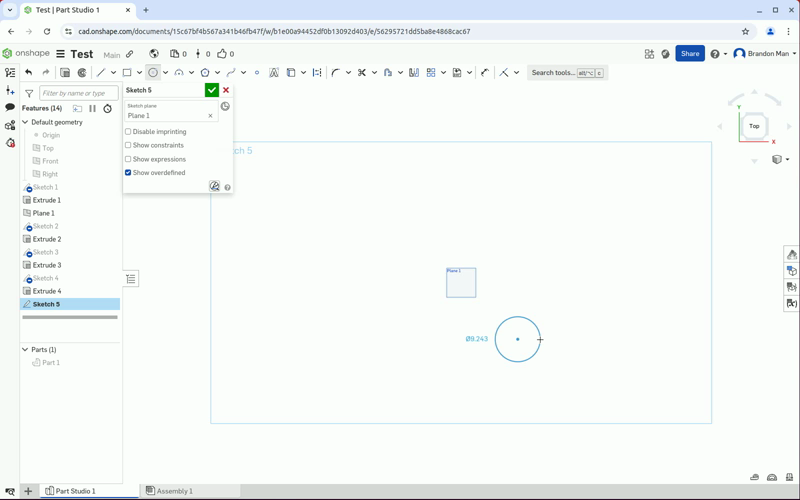
key(esc)
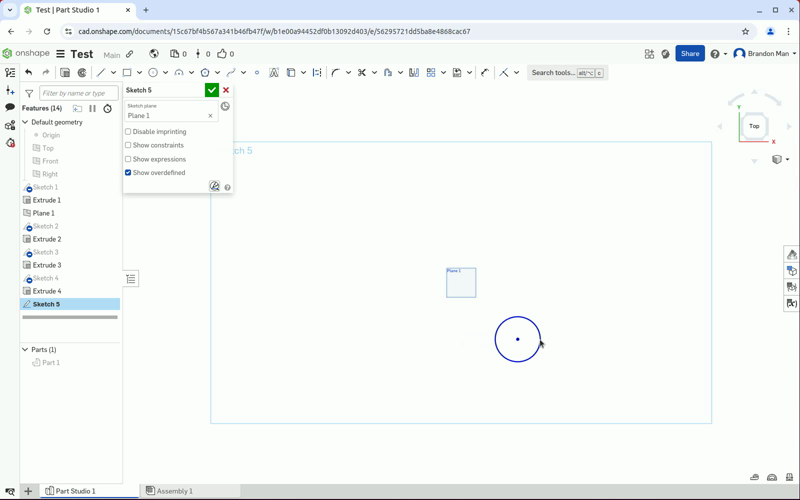
mouse_move(518, 321)
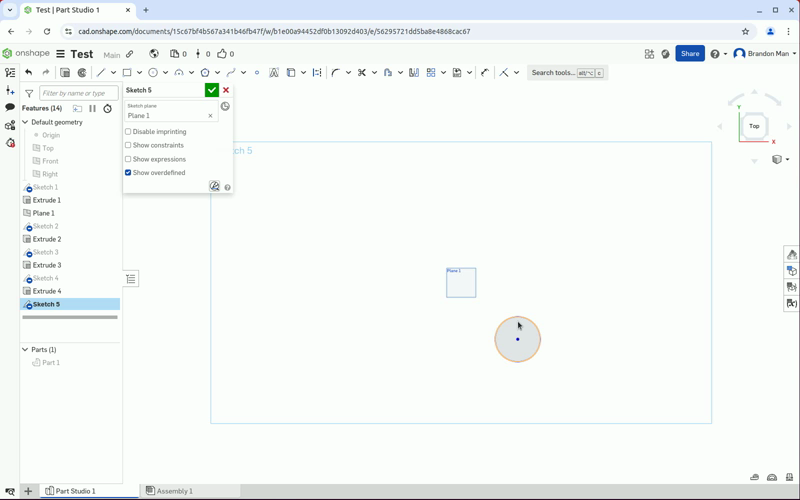
scroll(6)
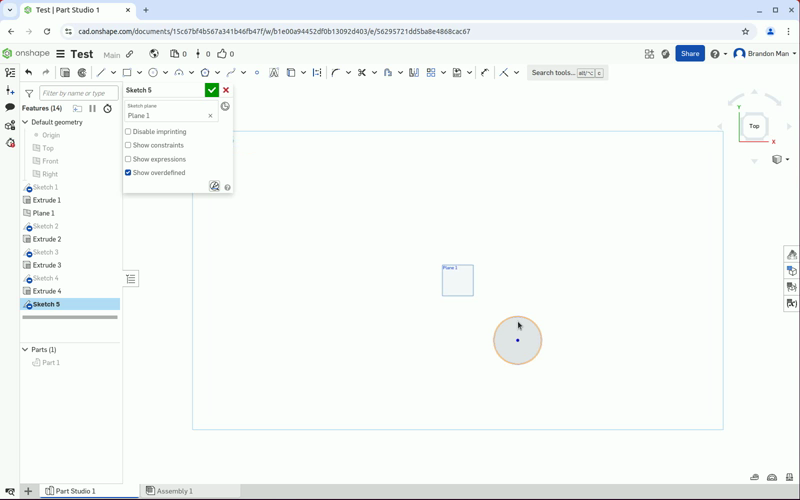
scroll(6)
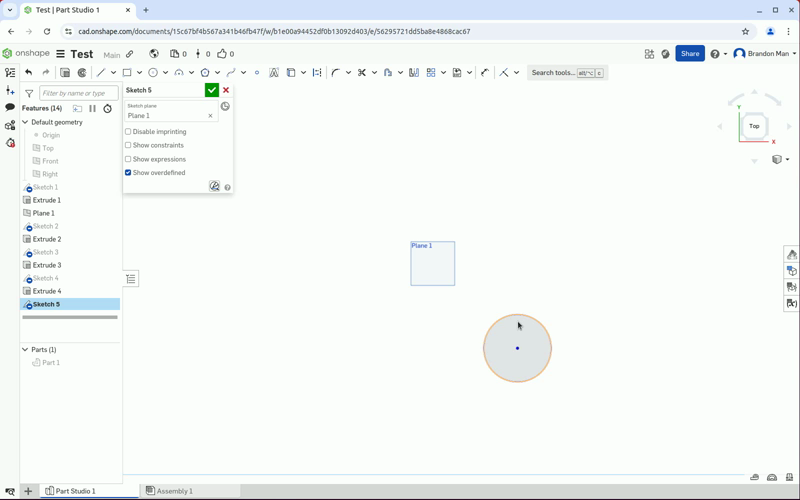
scroll(6)
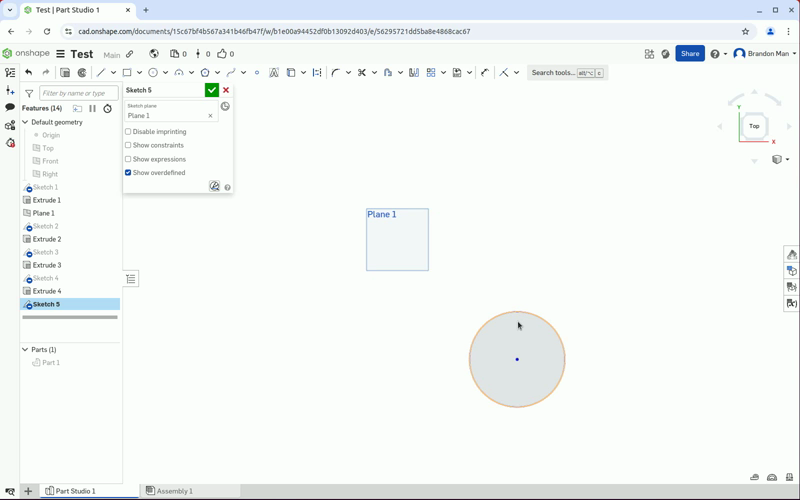
scroll(6)
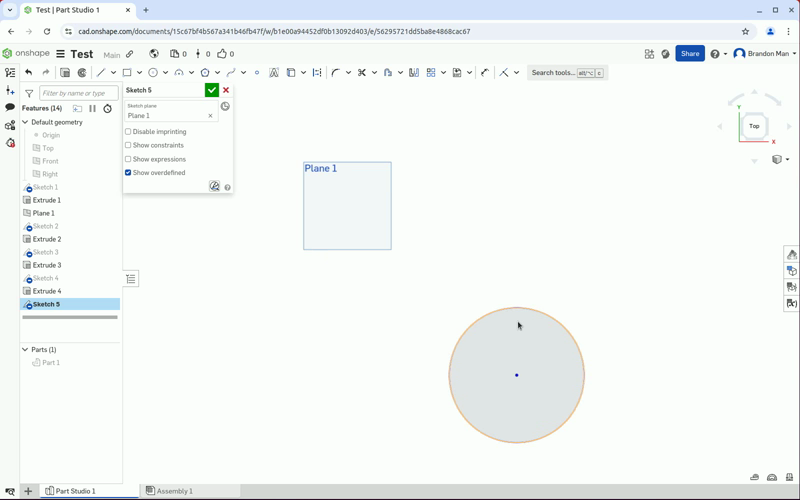
scroll(6)
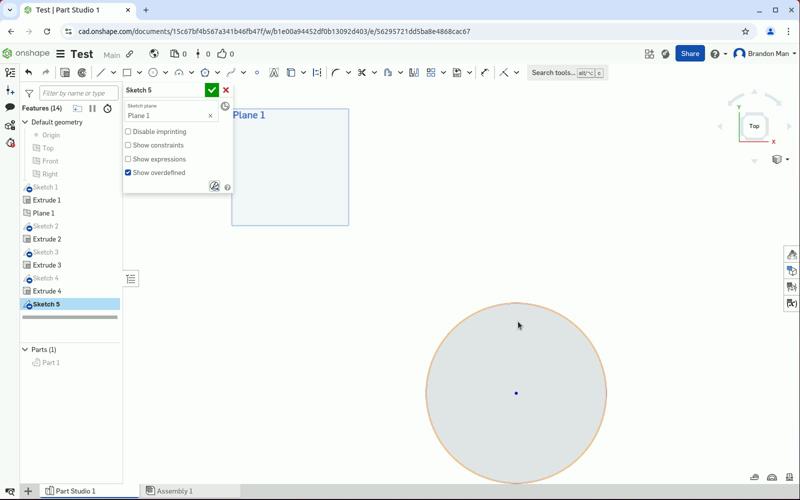
scroll(6)
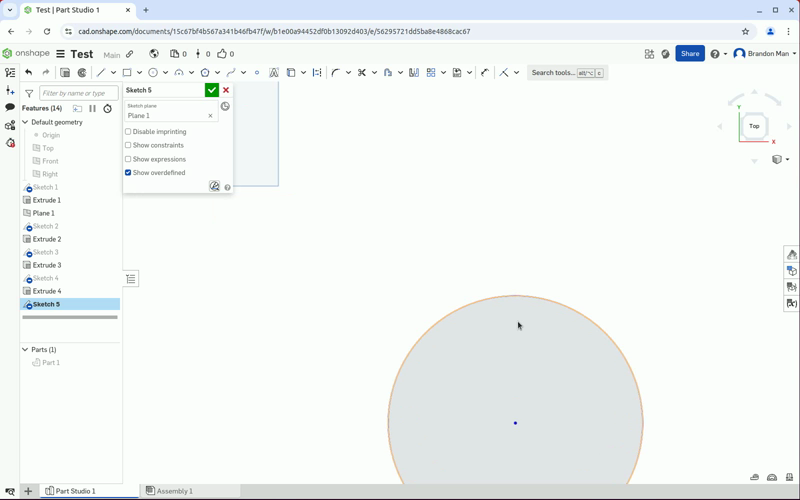
scroll(6)
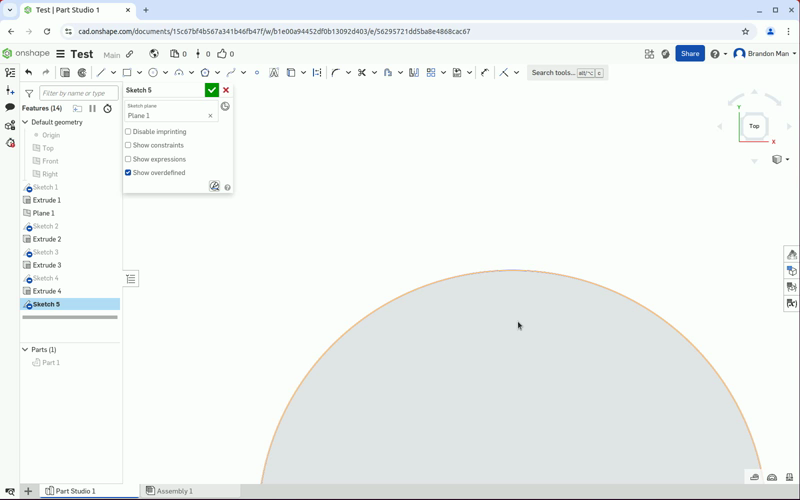
click(518, 321)
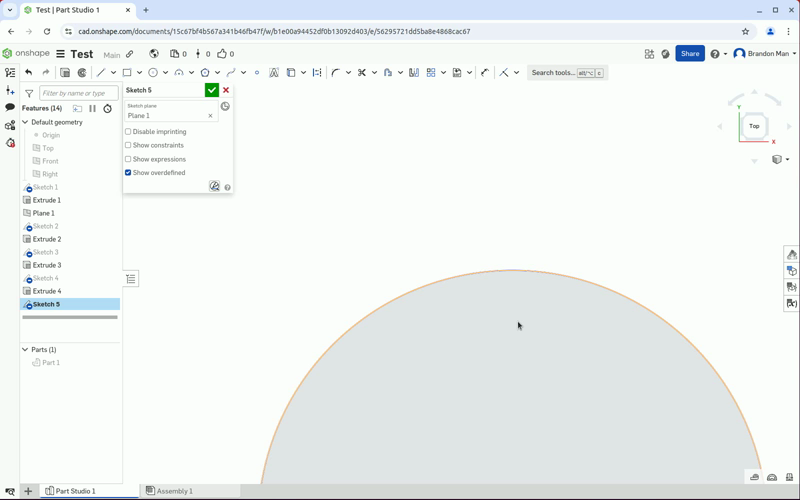
scroll(-6)
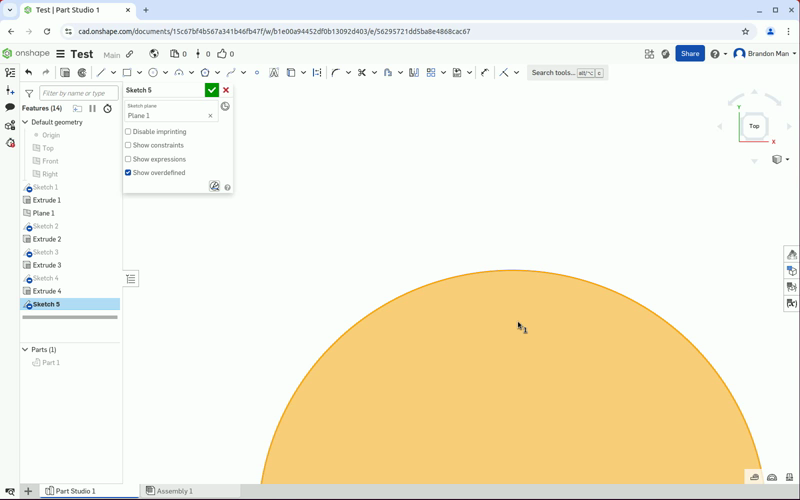
scroll(-6)
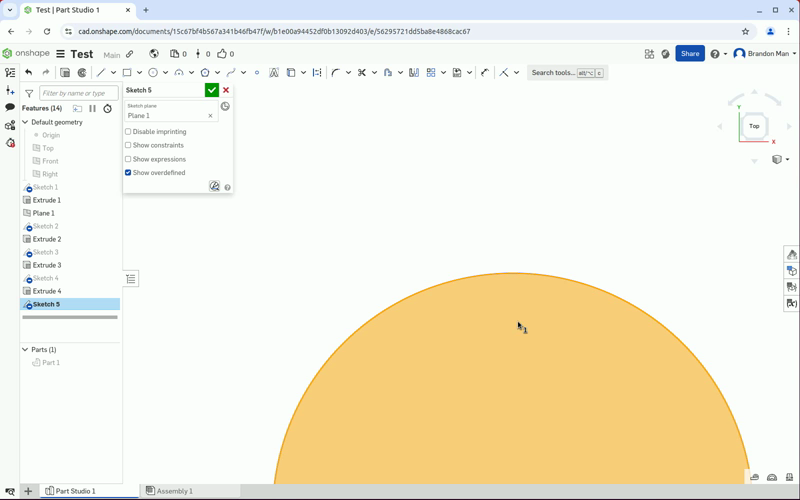
scroll(-6)
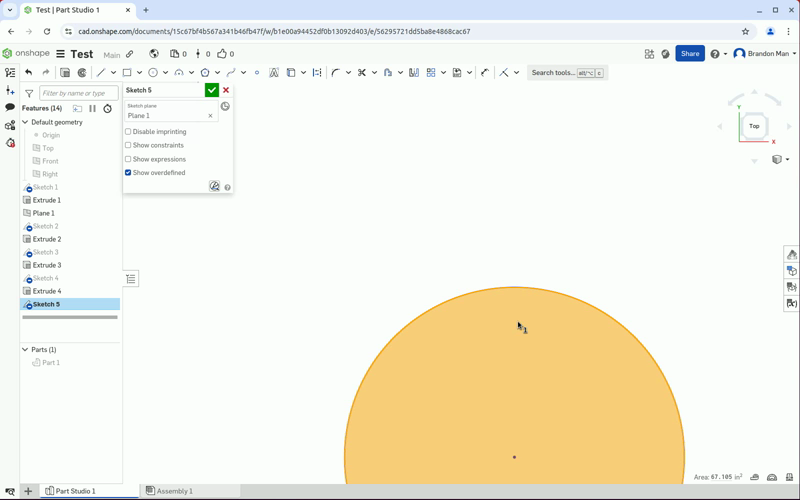
scroll(-6)
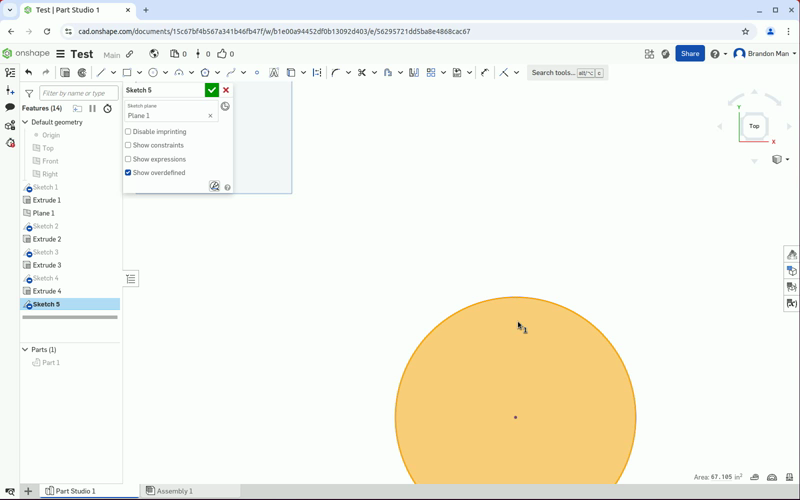
scroll(-6)
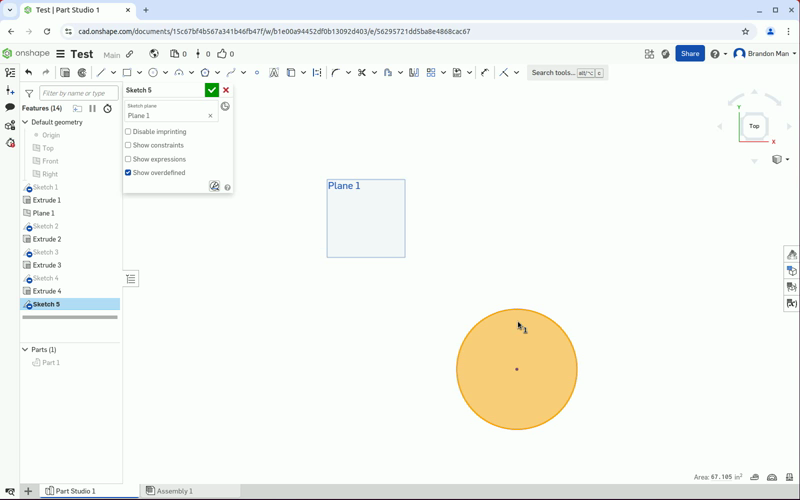
scroll(-6)
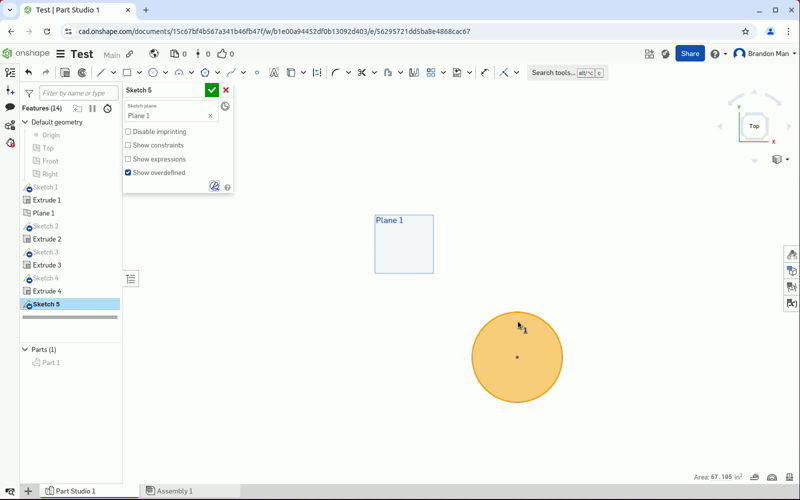
scroll(-6)
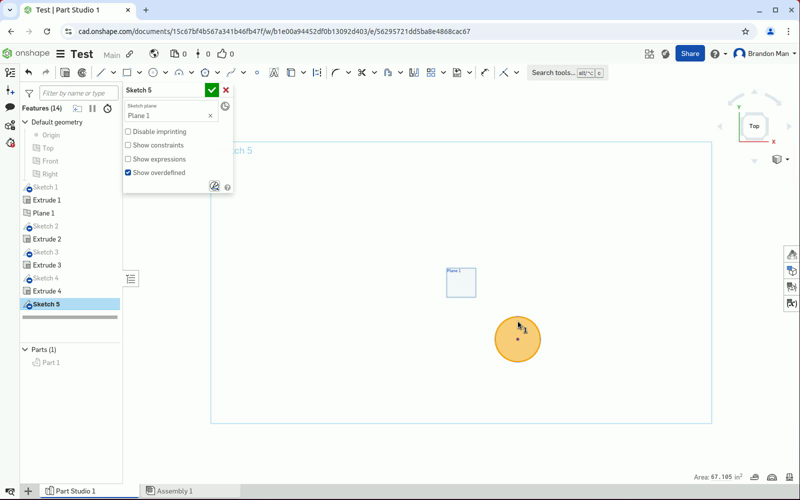
mouse_move(73, 352)
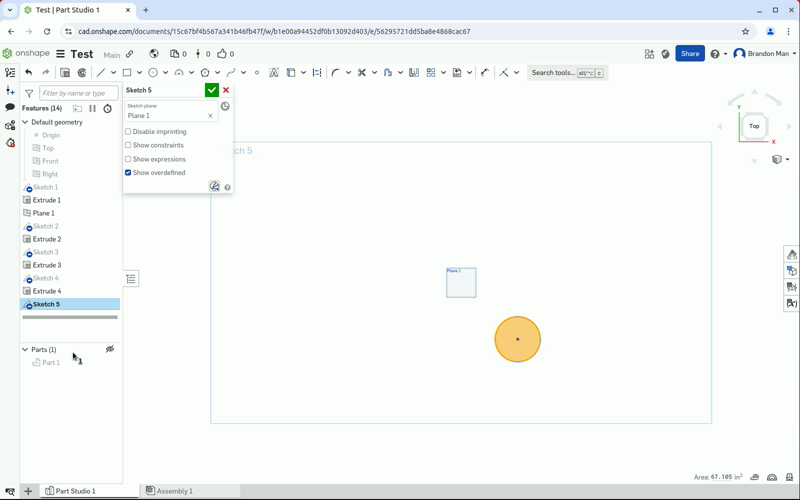
key(shift+y)
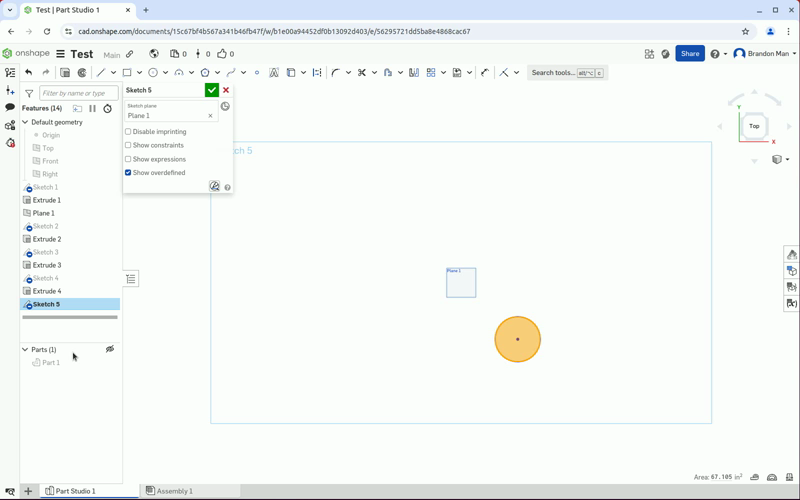
key(shift+e)
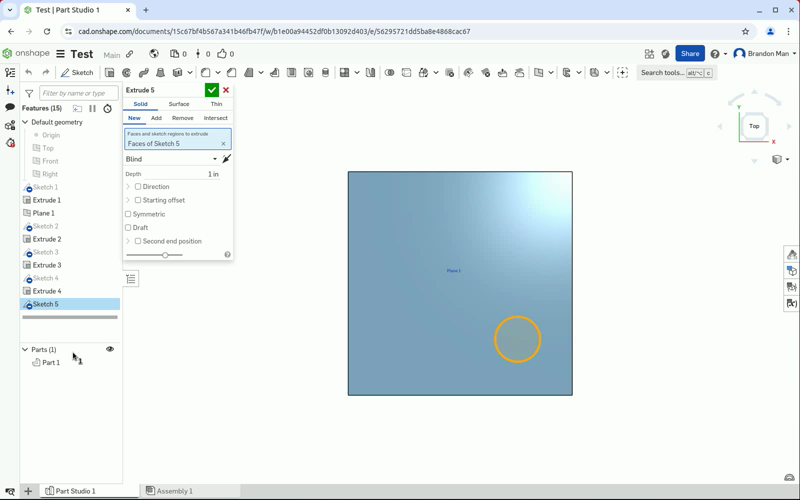
mouse_move(143, 106)
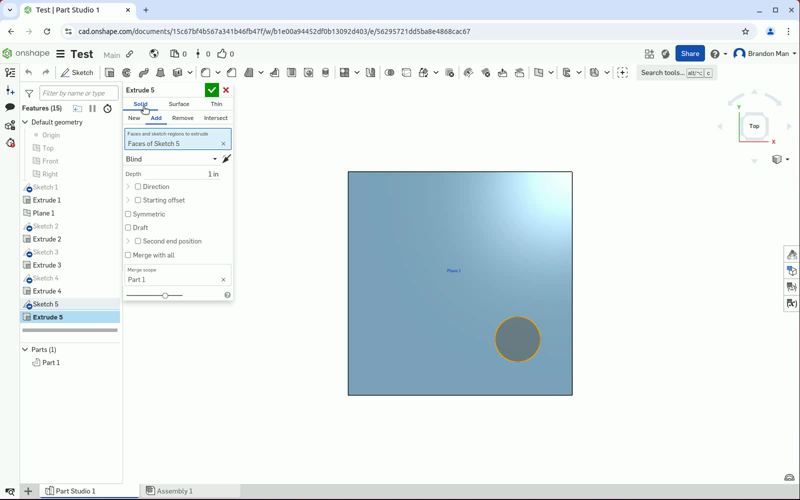
click(143, 106)
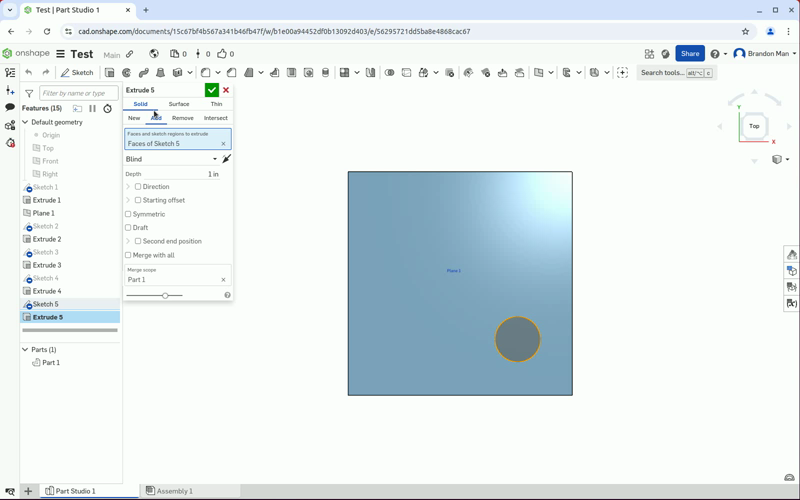
mouse_move(186, 120)
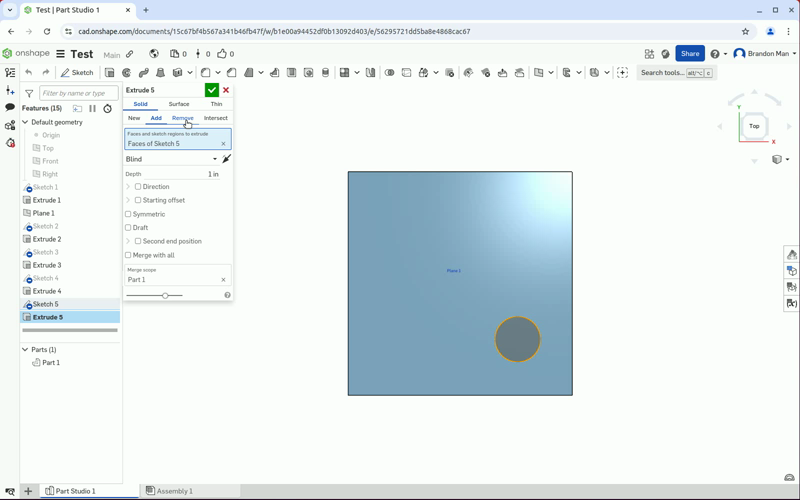
click(186, 120)
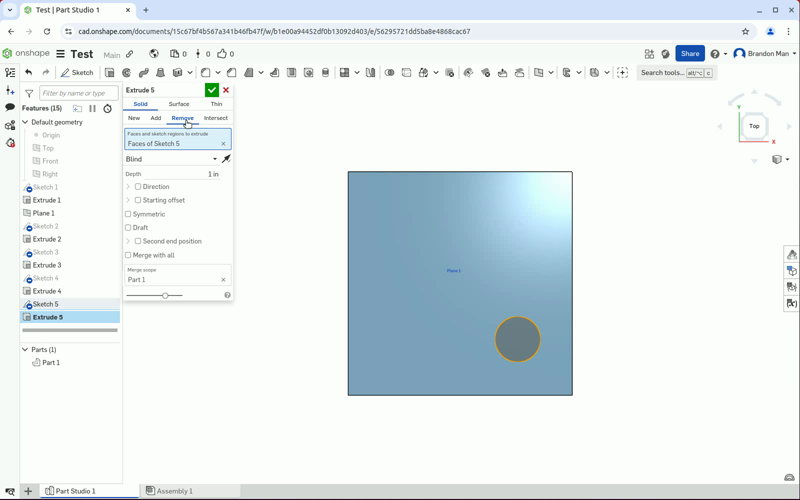
key(tab, 4)
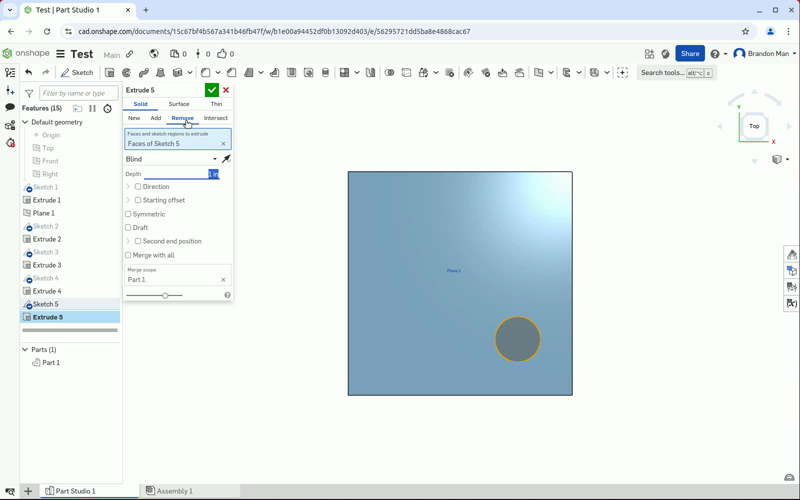
text(6.499)
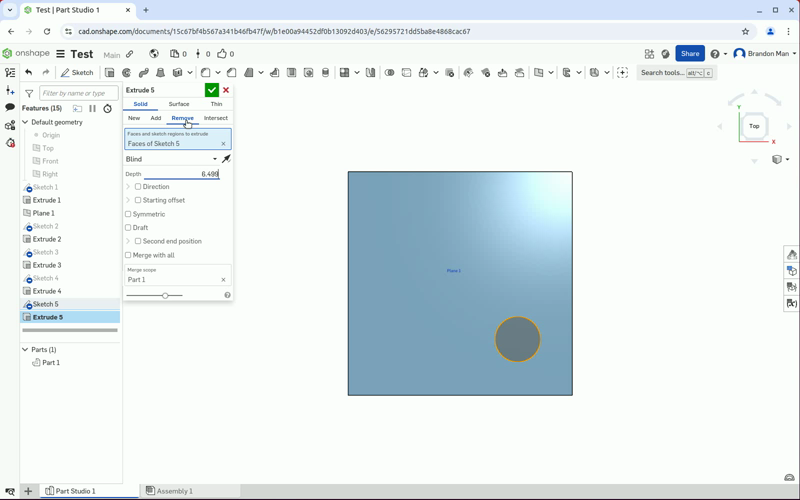
key(tab, 6)
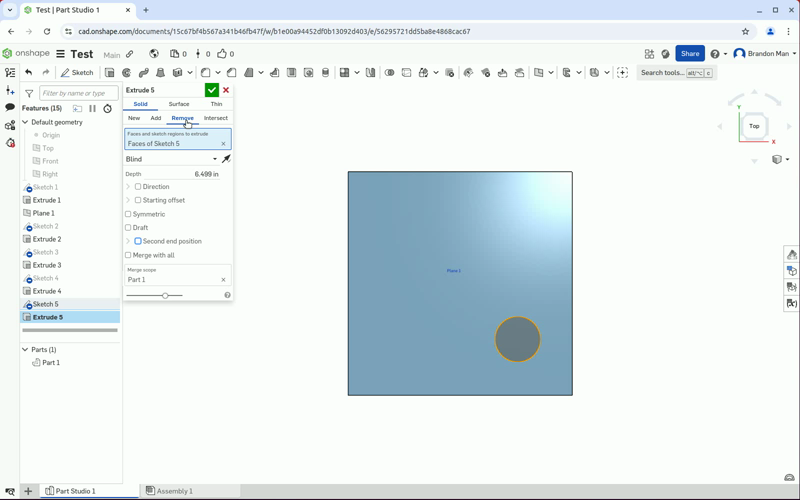
key(space)
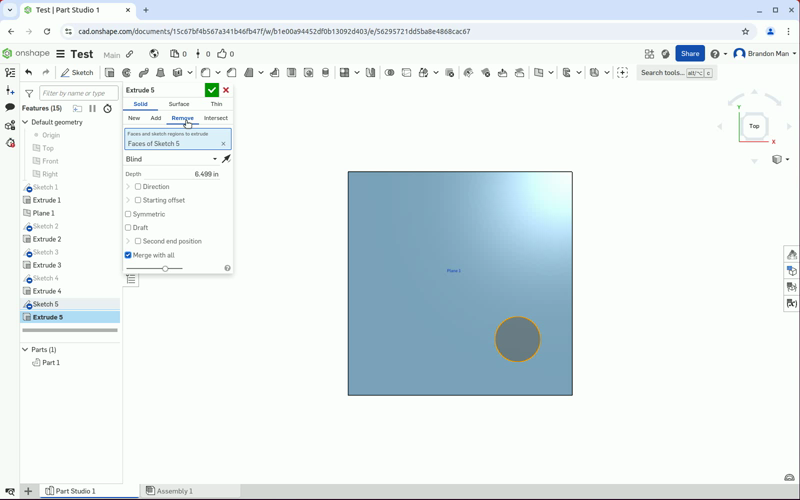
key(enter)
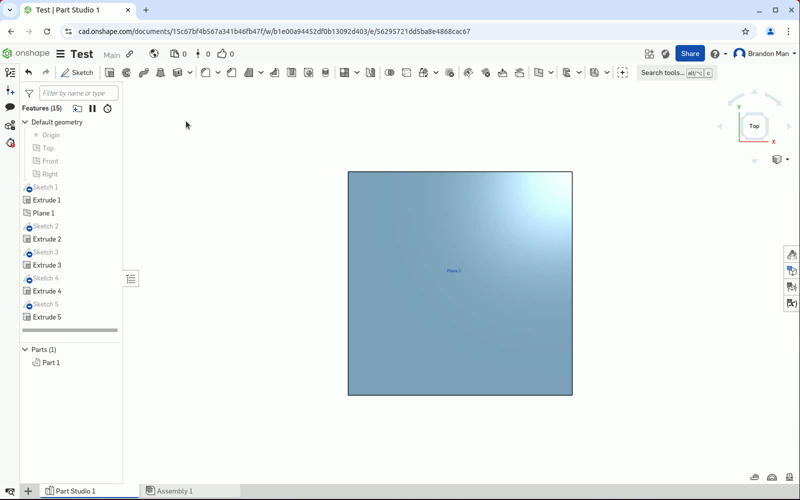
key(shift+h)
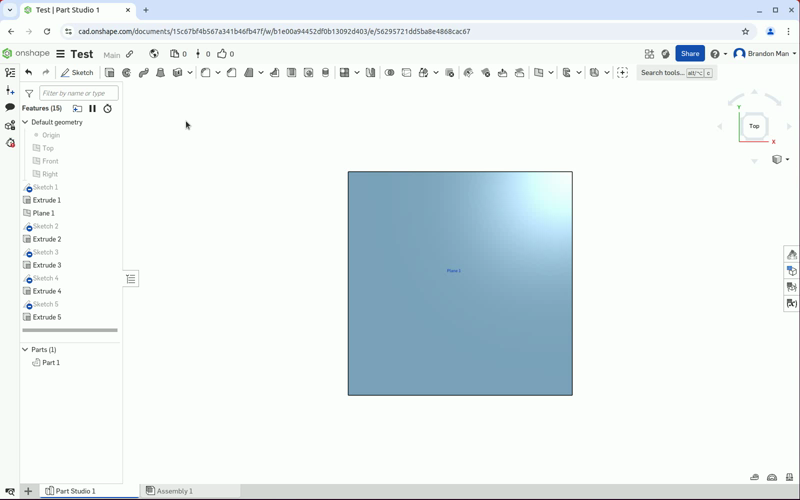
key(shift+h)
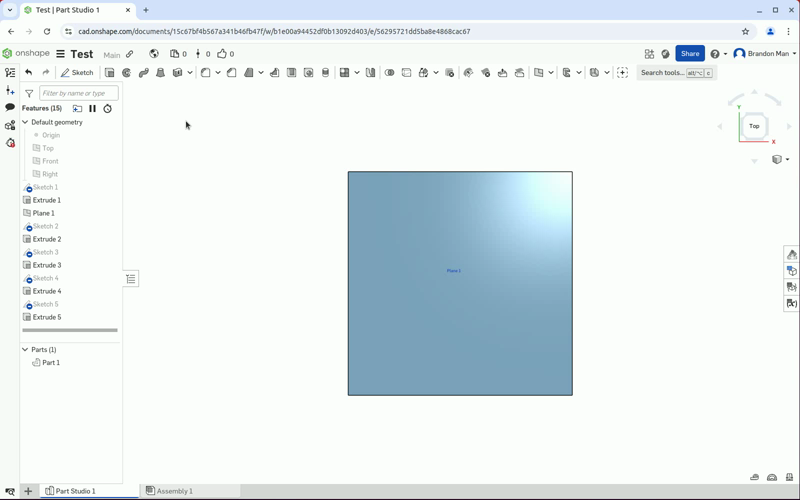
mouse_move(73, 189)
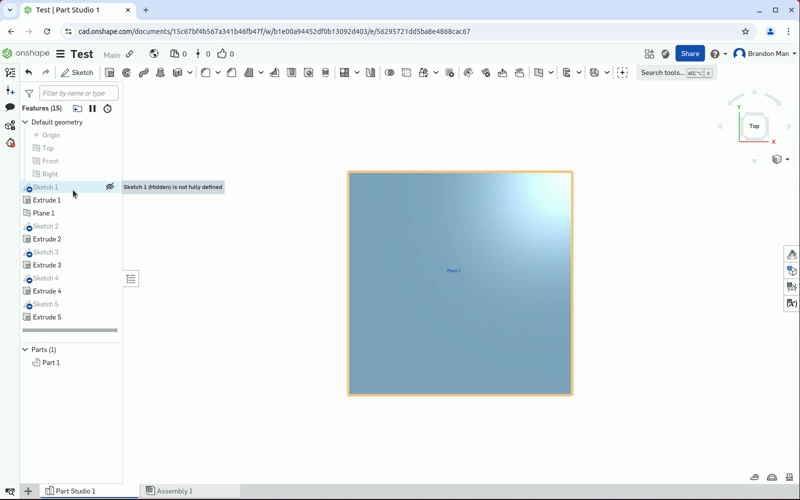
click(73, 189)
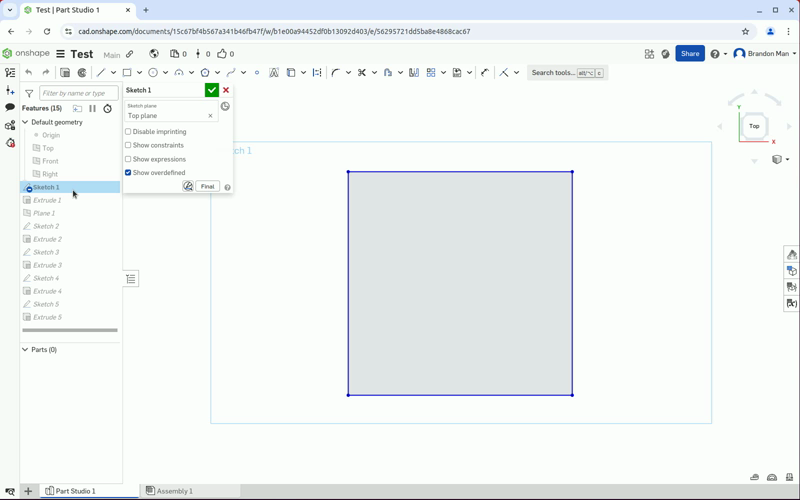
mouse_move(229, 92)
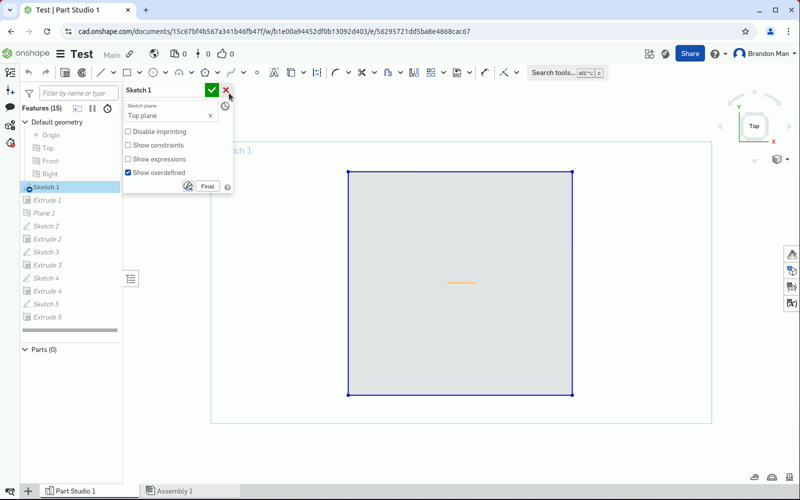
click(229, 92)
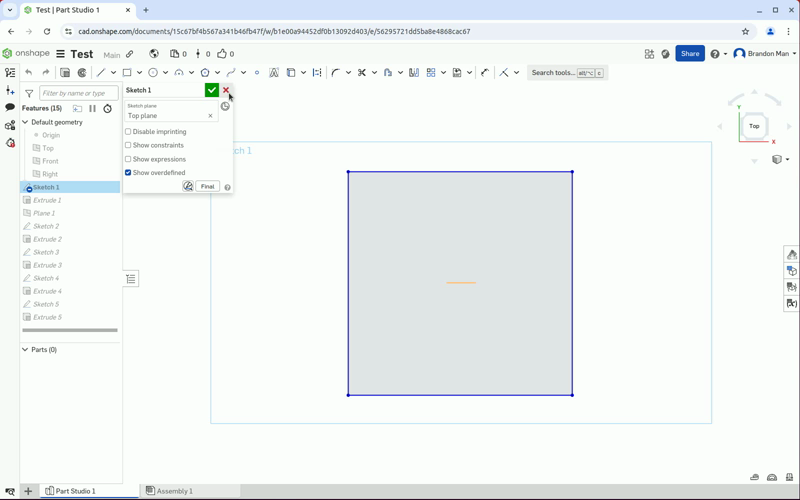
key(shift+s)
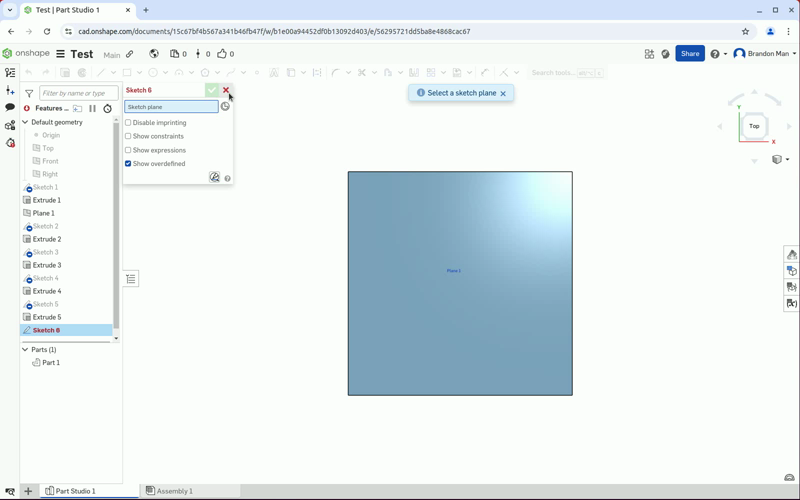
mouse_move(69, 215)
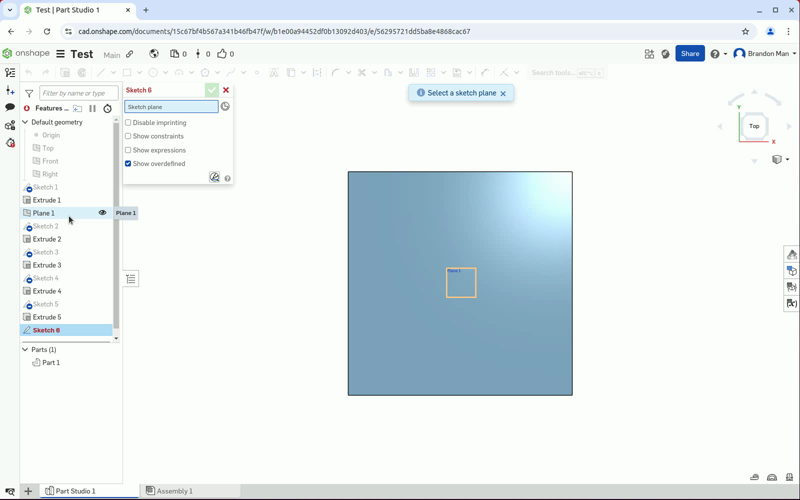
click(69, 215)
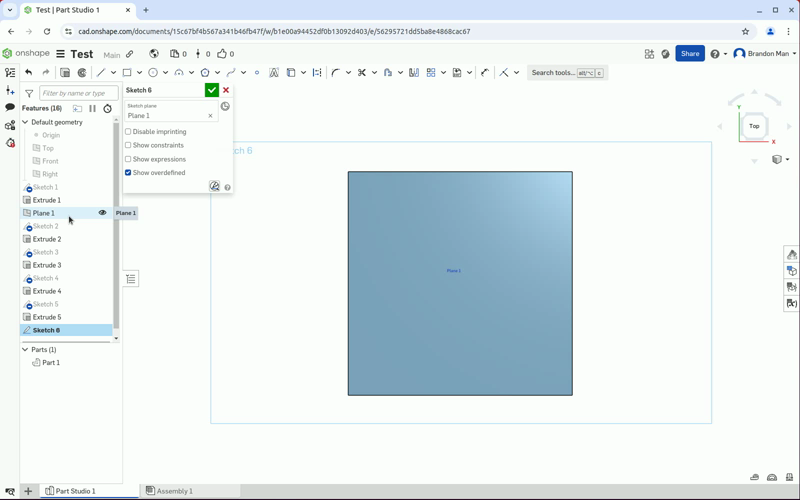
mouse_move(73, 352)
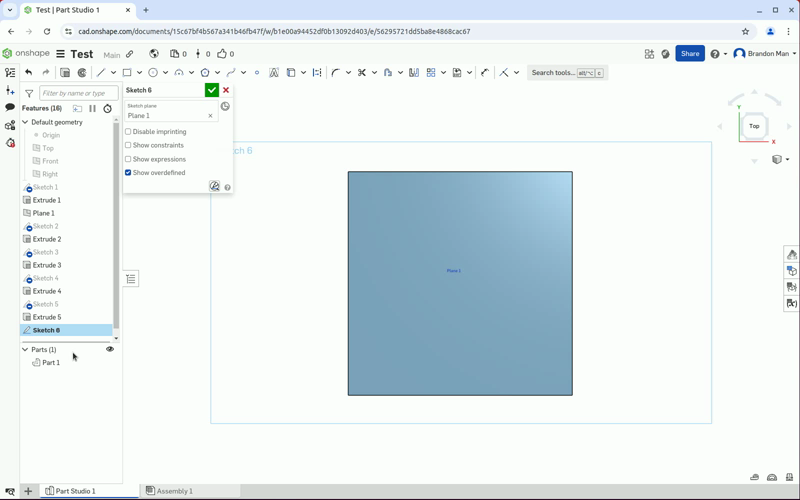
key(y)
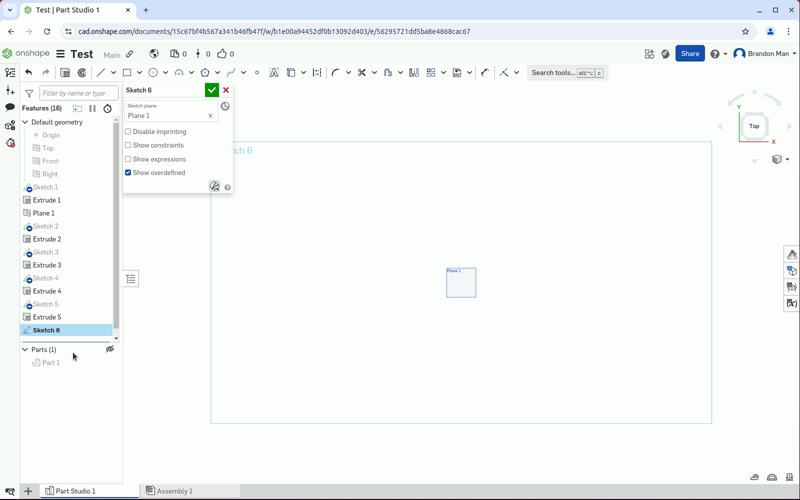
key(c)
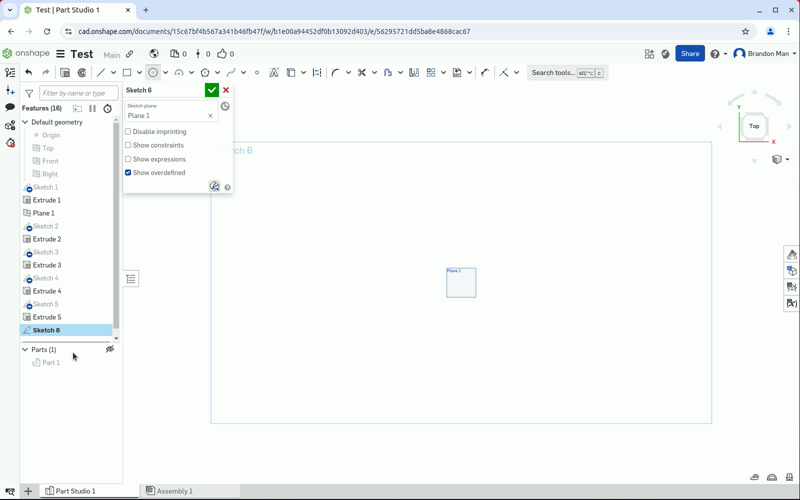
key_down(shift)
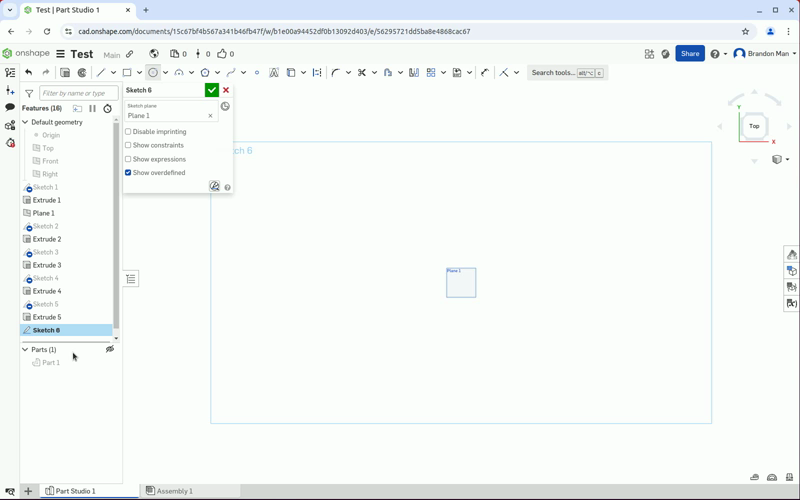
mouse_move(461, 282)
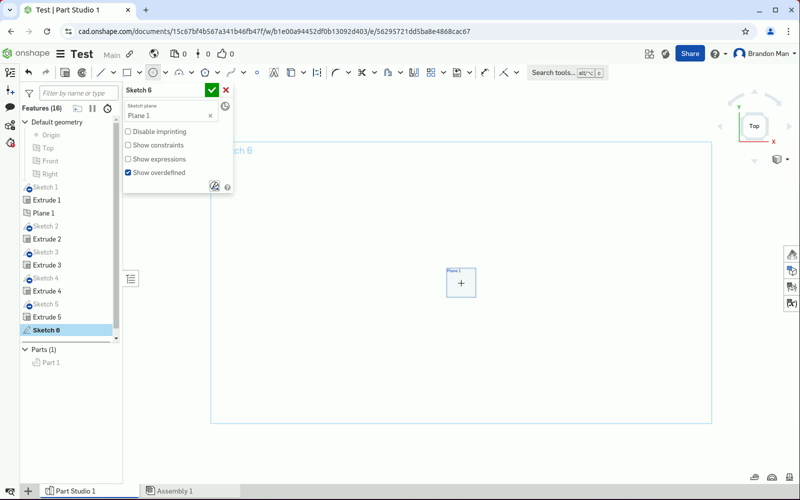
click(461, 282)
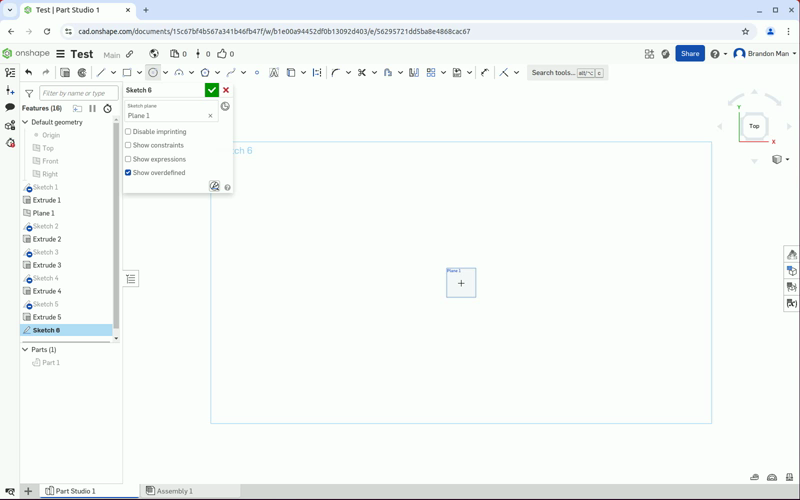
key_up(shift)
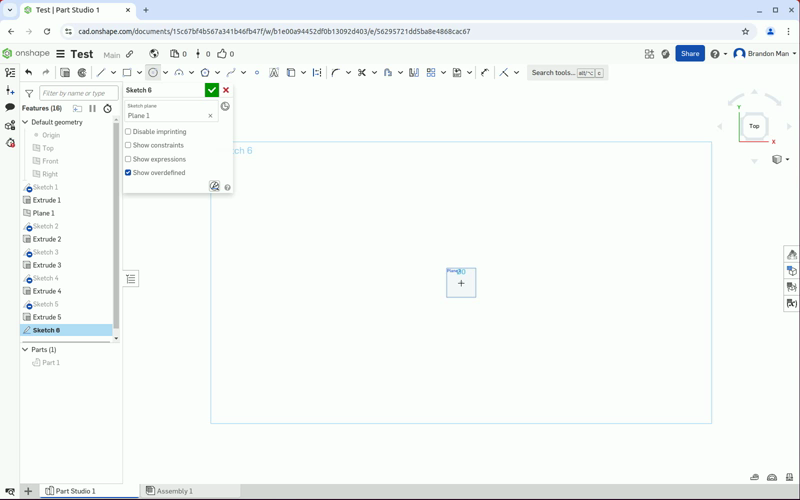
mouse_move(484, 282)
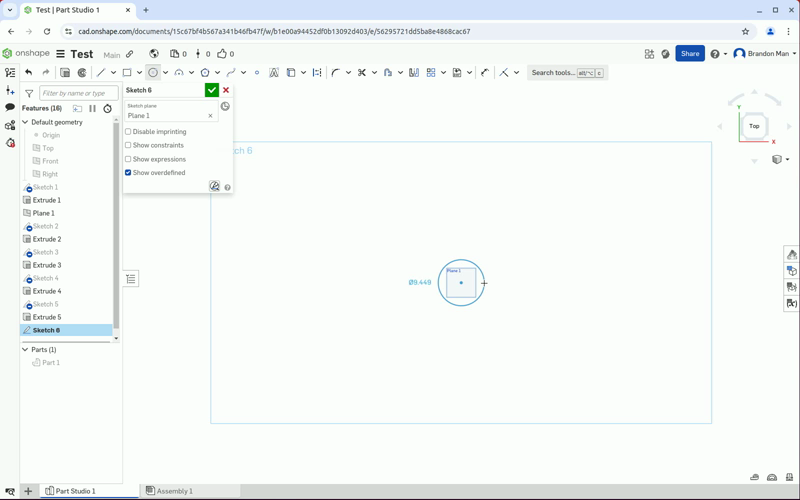
click(484, 282)
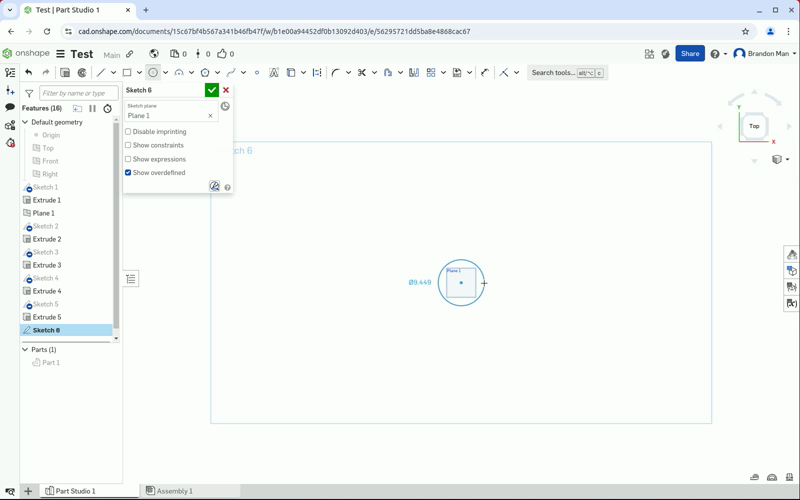
key(esc)
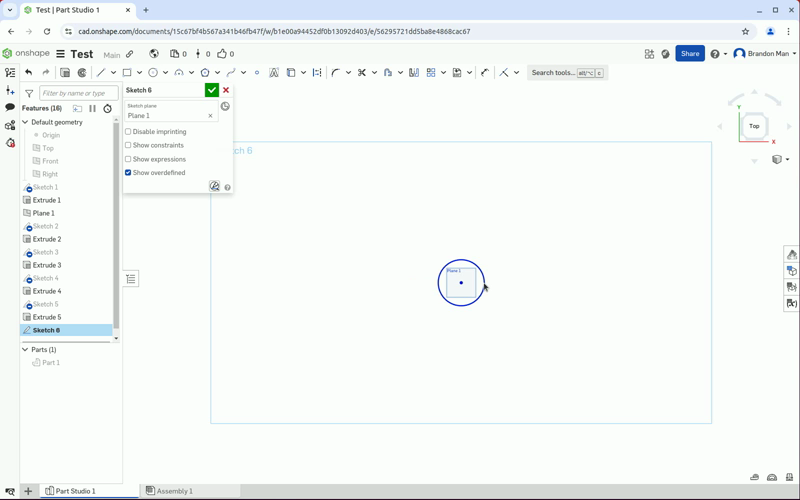
mouse_move(465, 266)
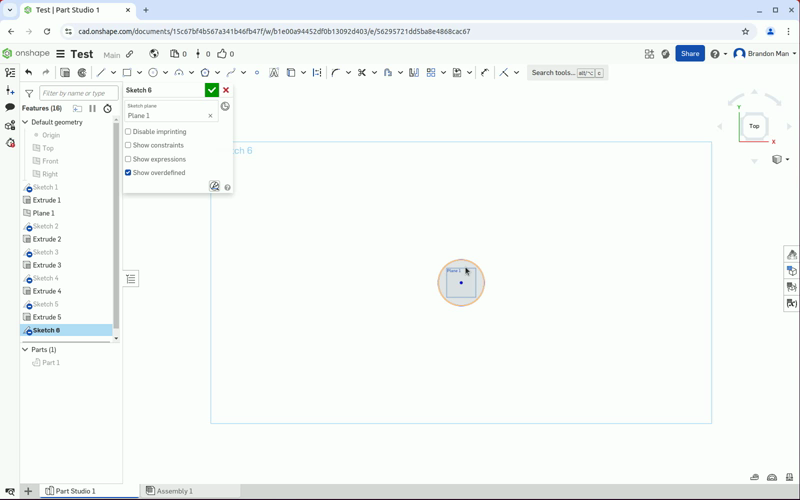
scroll(6)
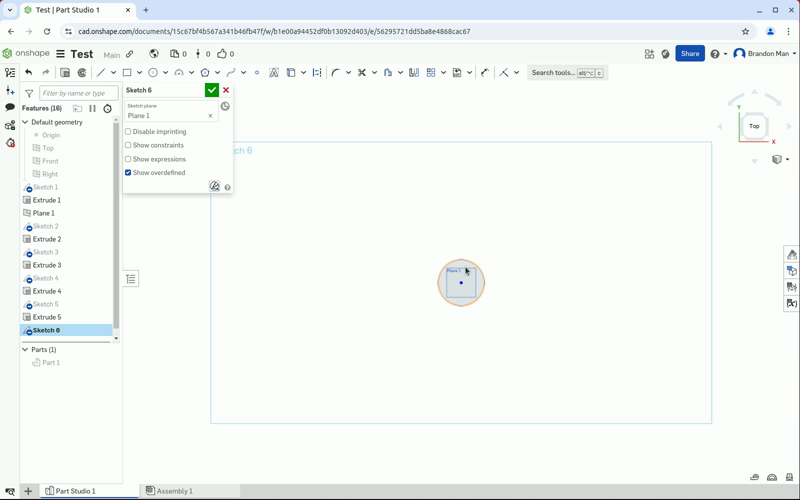
scroll(6)
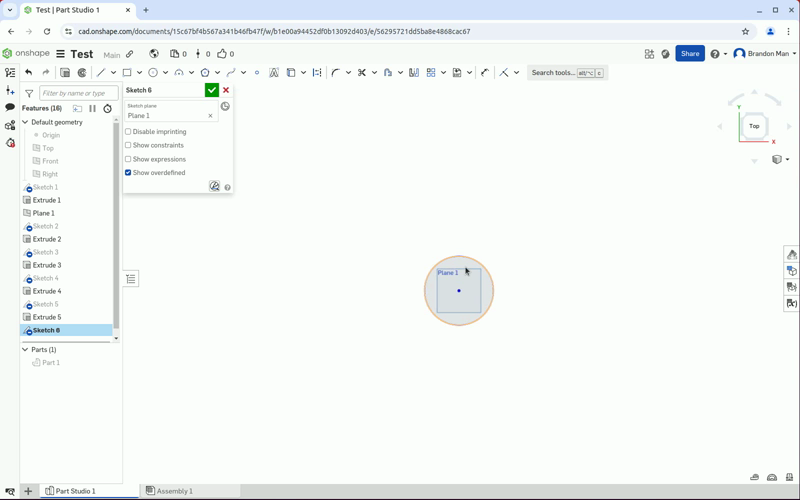
scroll(6)
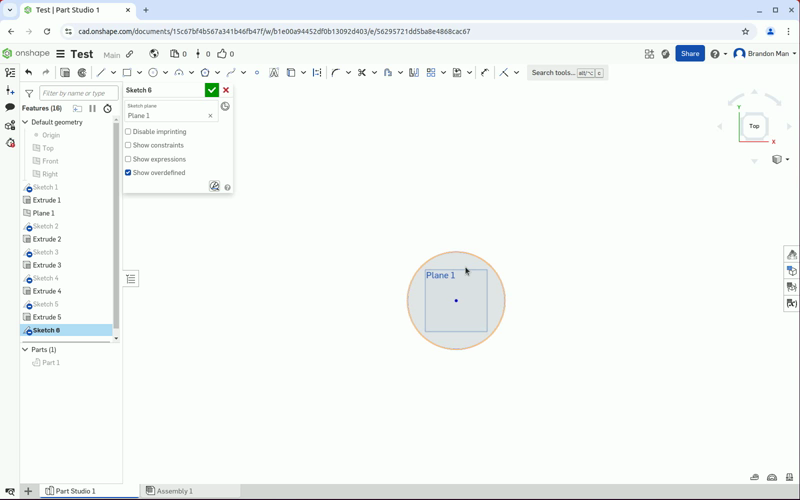
scroll(6)
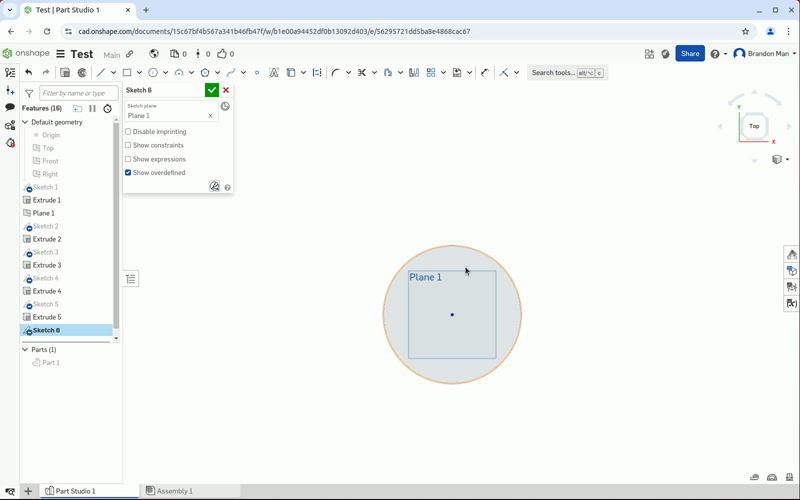
scroll(6)
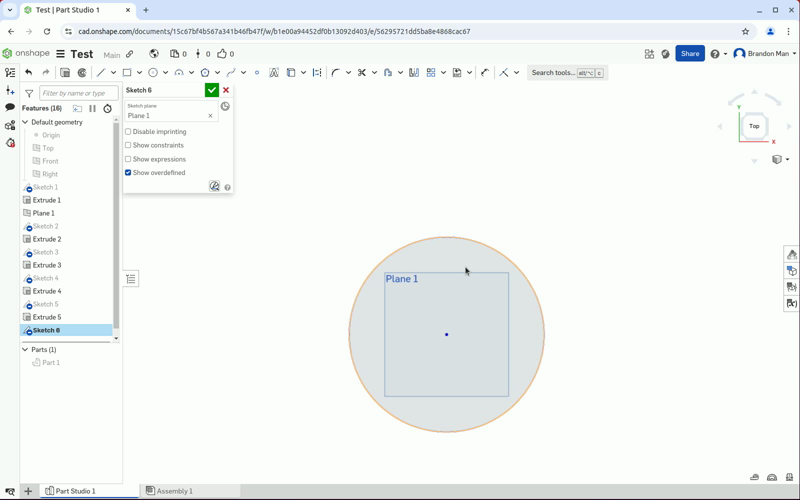
scroll(6)
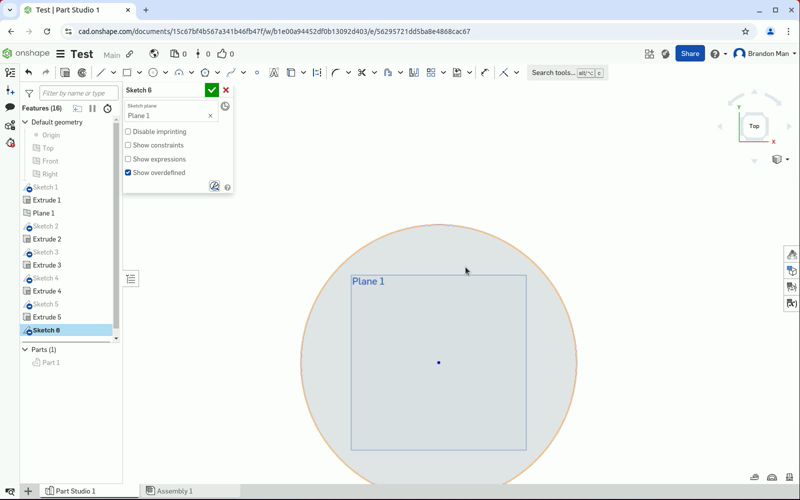
scroll(6)
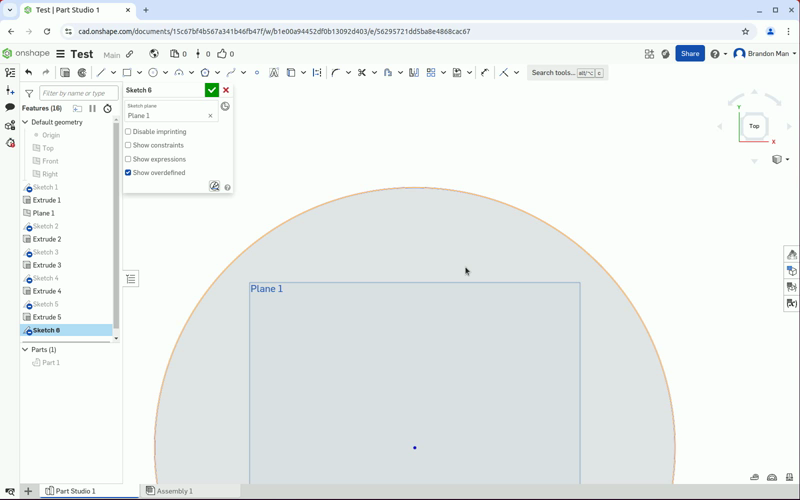
click(465, 266)
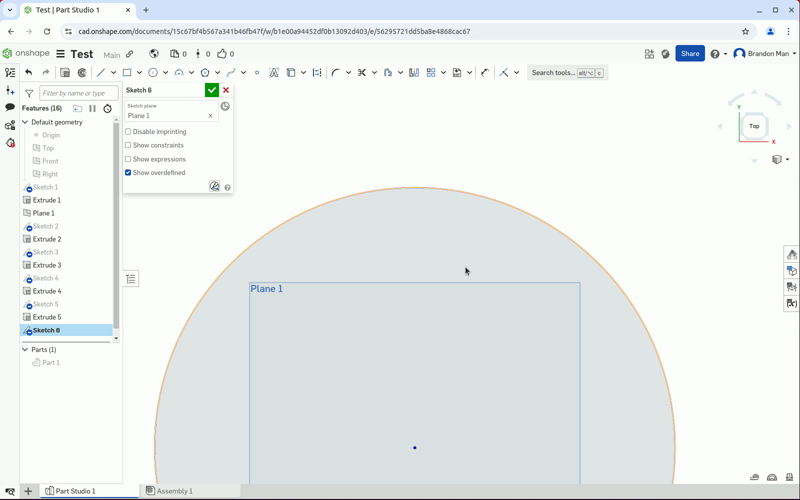
scroll(-6)
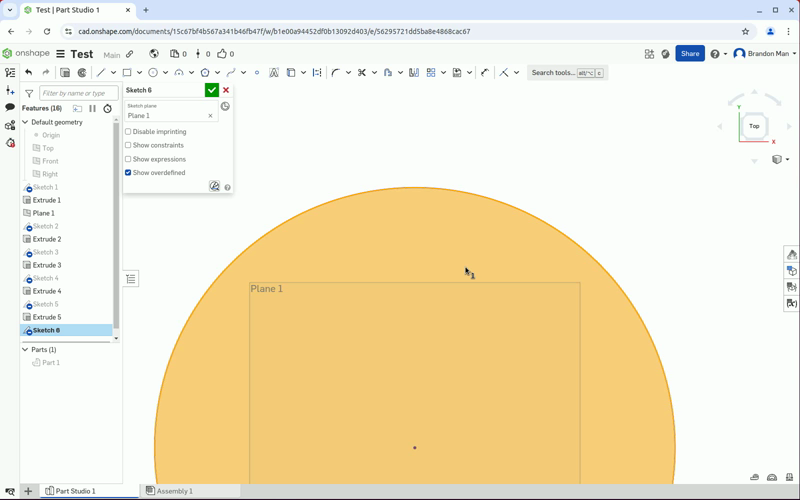
scroll(-6)
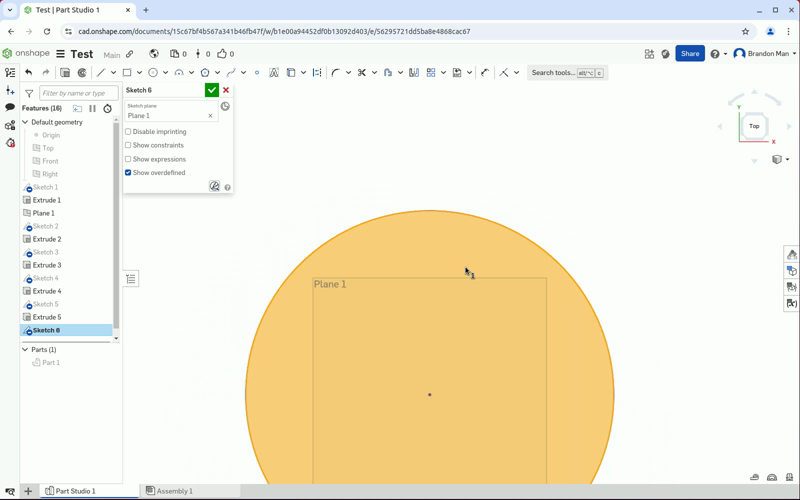
scroll(-6)
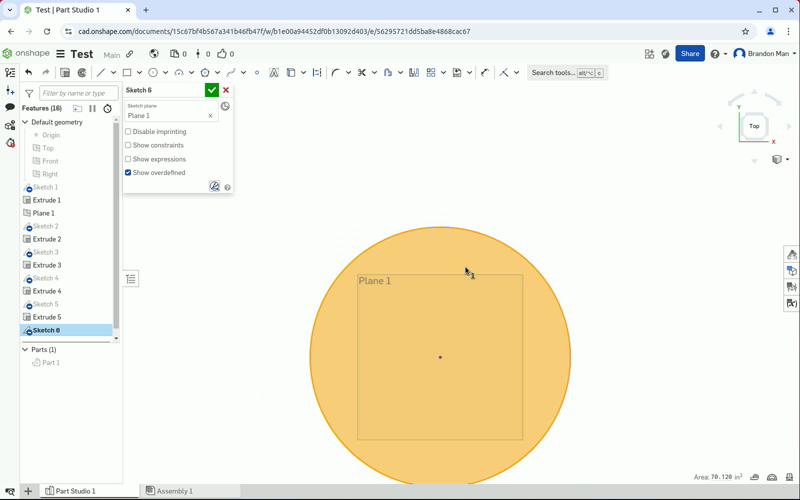
scroll(-6)
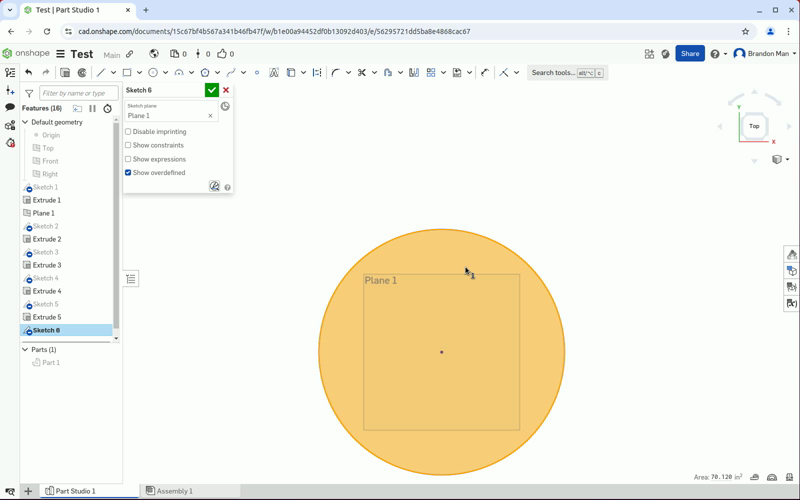
scroll(-6)
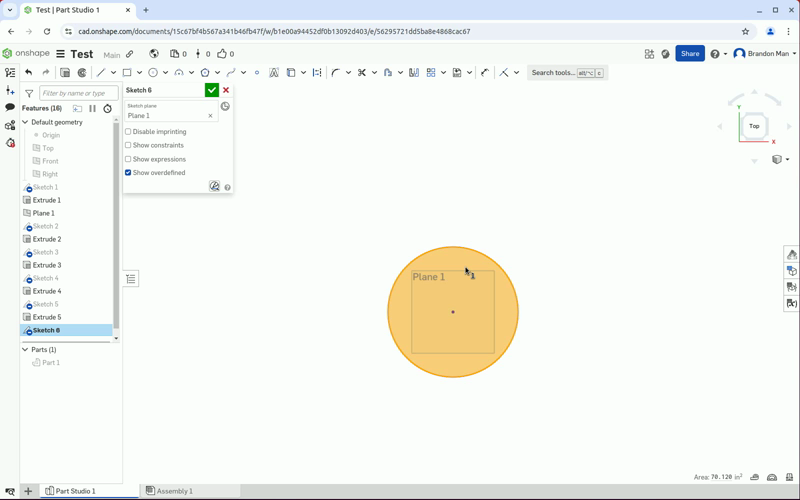
scroll(-6)
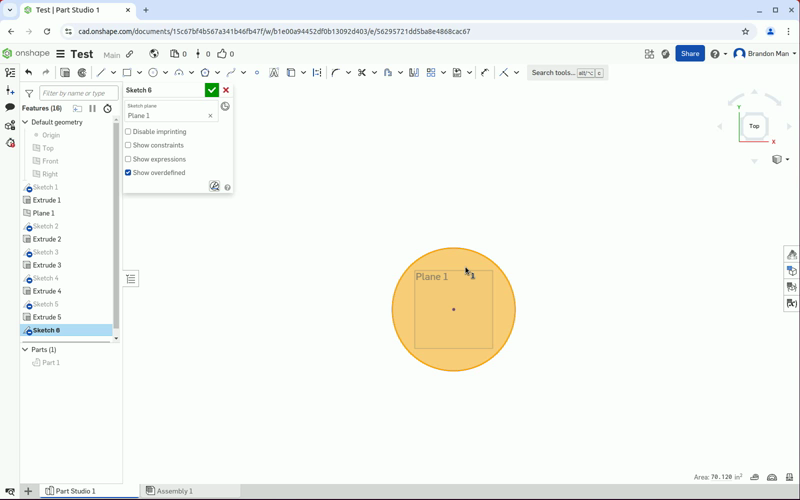
scroll(-6)
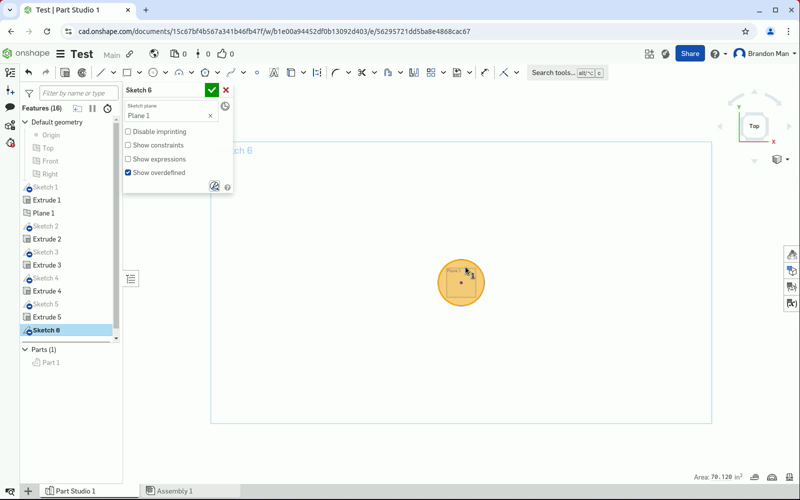
mouse_move(73, 352)
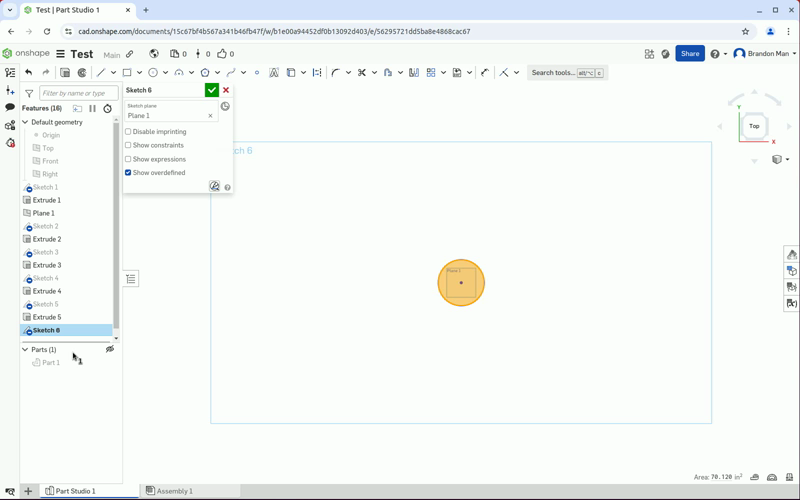
key(shift+y)
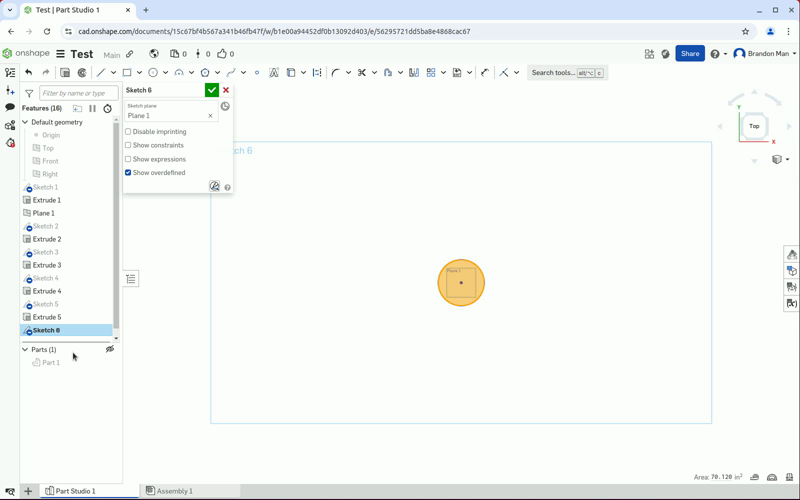
key(shift+e)
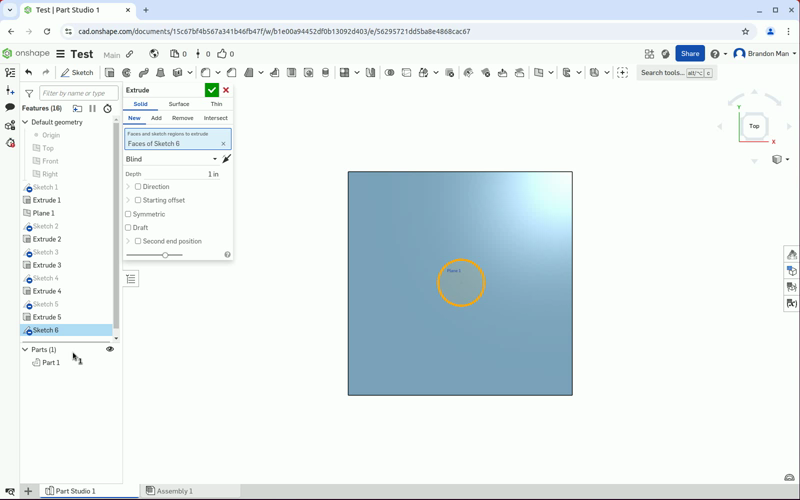
mouse_move(143, 106)
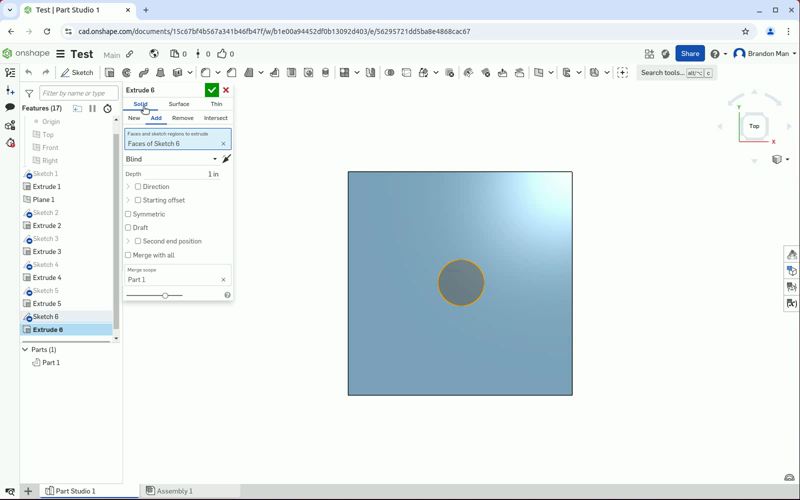
click(143, 106)
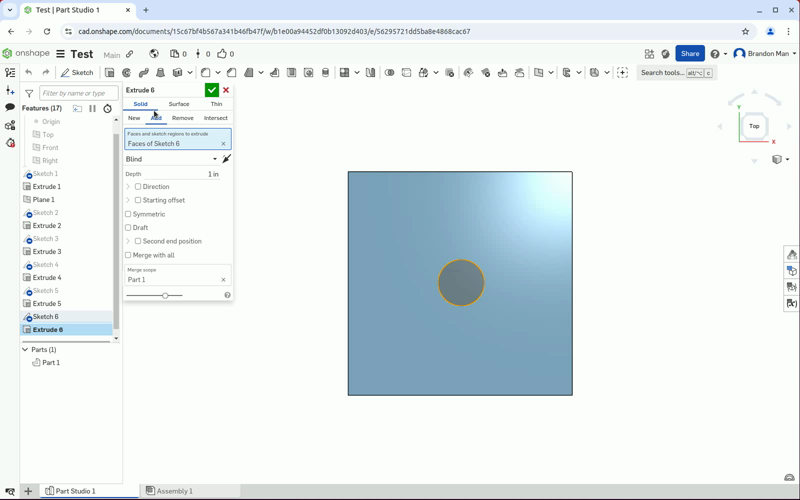
mouse_move(186, 120)
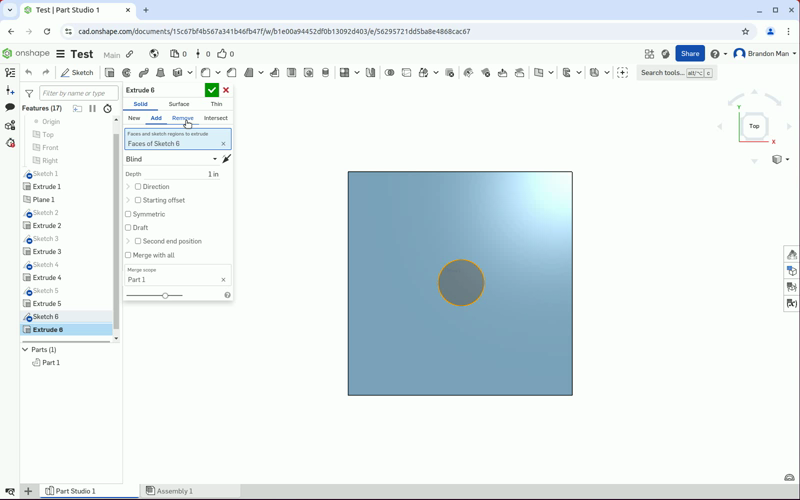
click(186, 120)
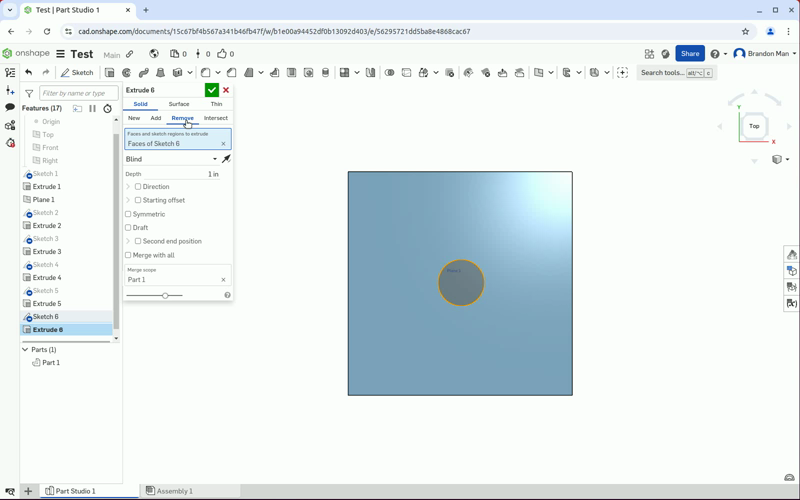
key(tab, 4)
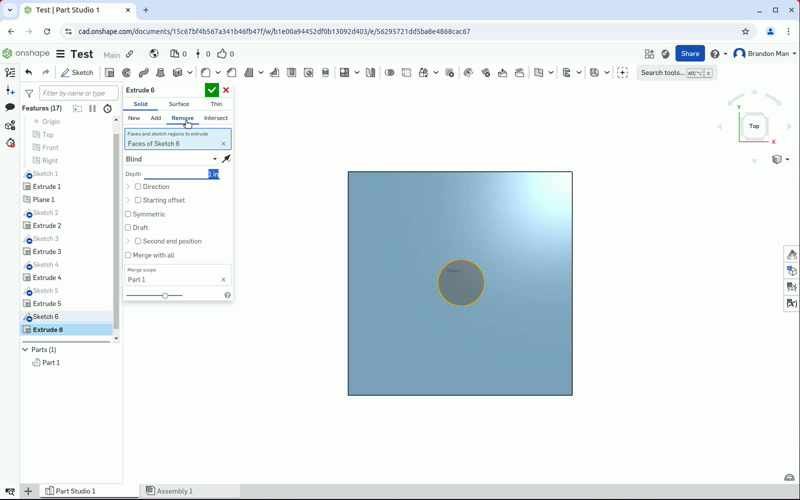
text(6.018)
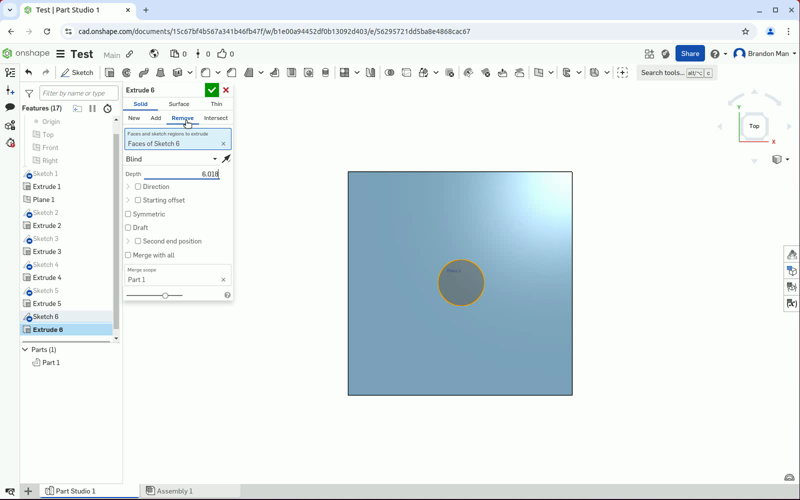
key(tab, 6)
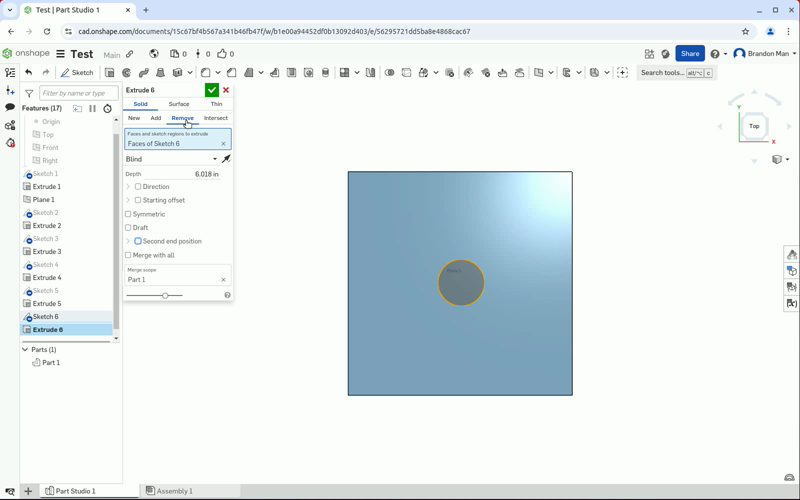
key(space)
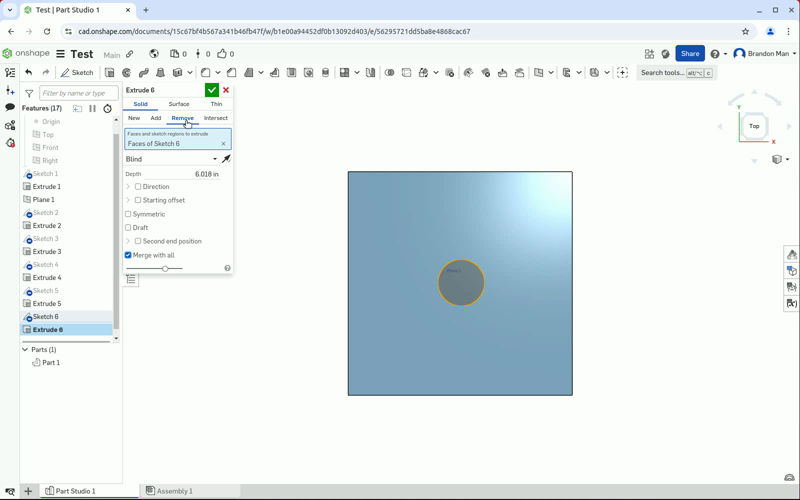
key(enter)
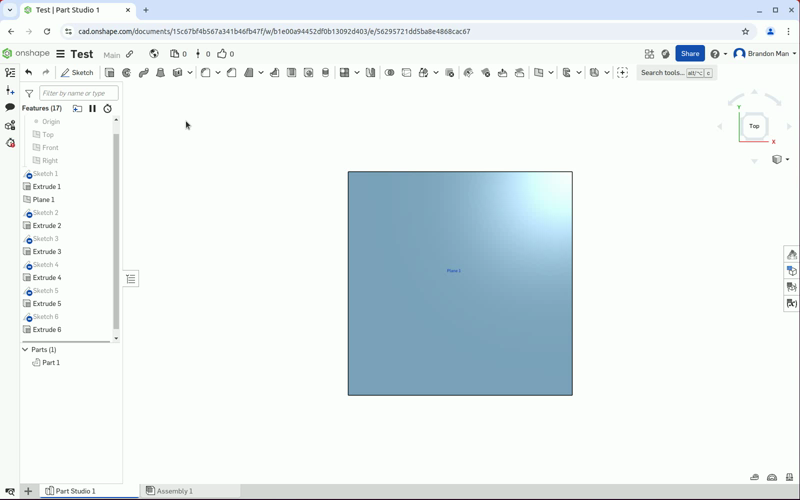
key(shift+h)
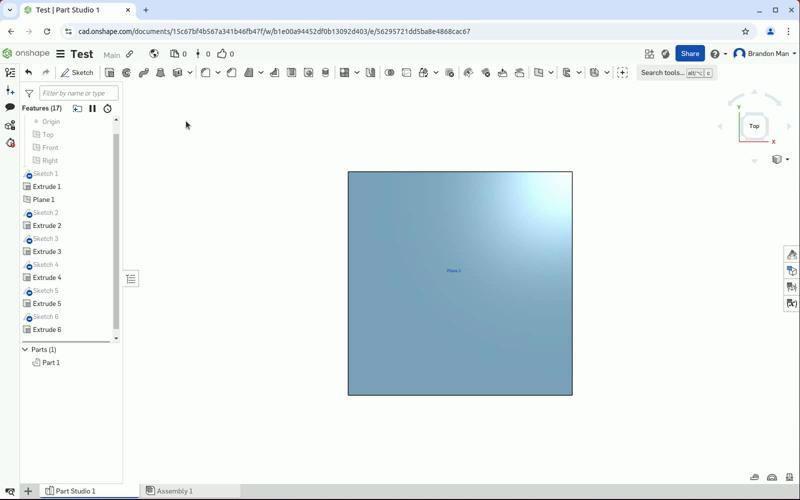
key(shift+h)
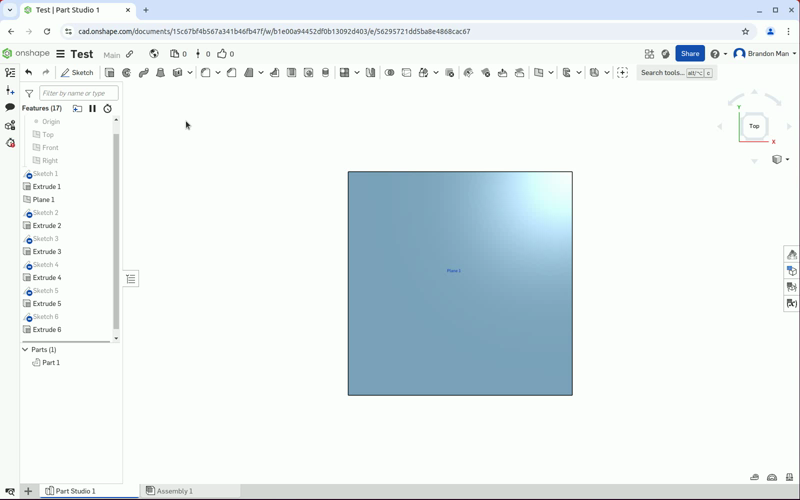
key(shift+7)
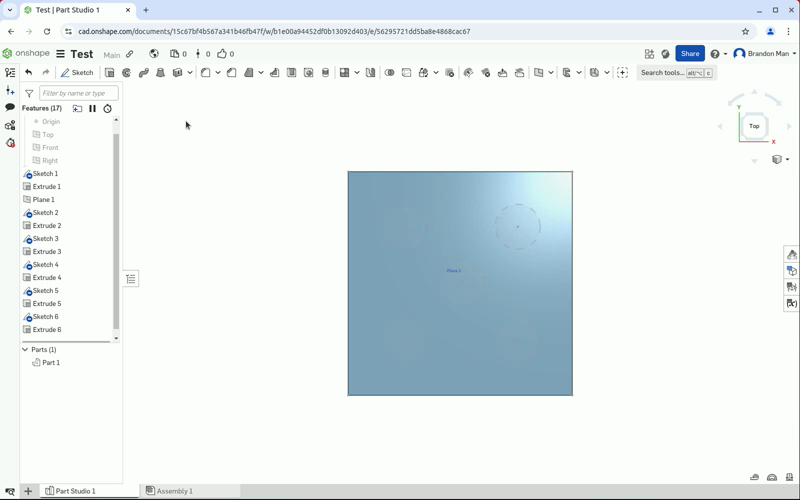
key(up, 3)
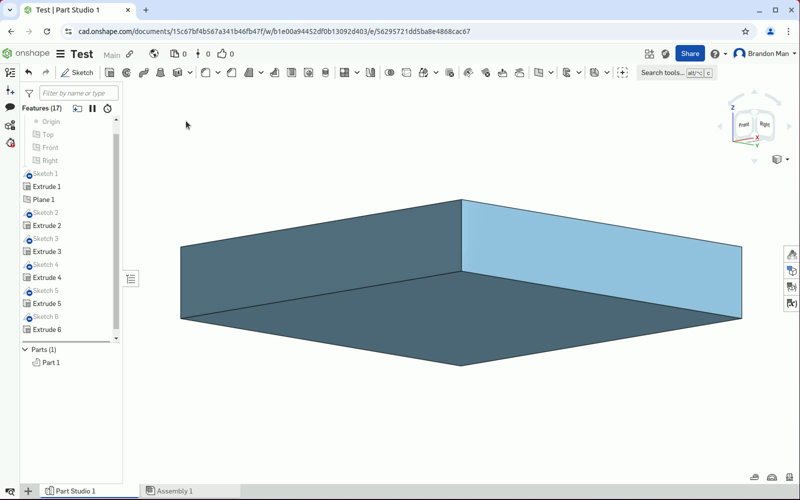
key(left, 3)
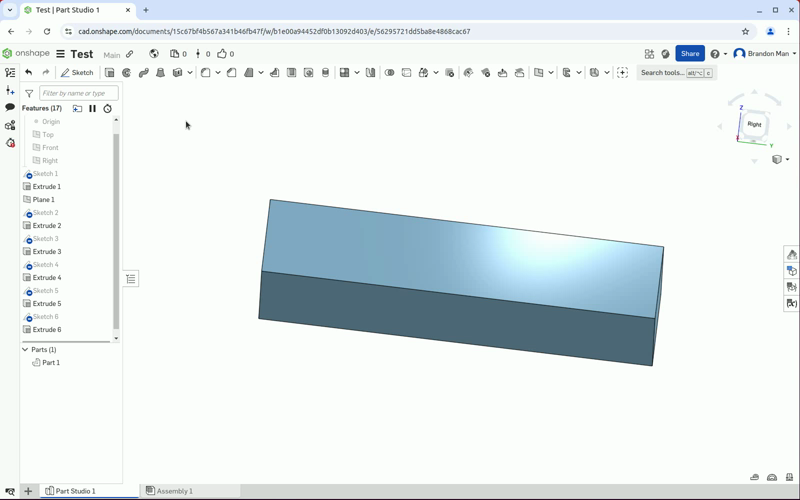
key(right, 3)
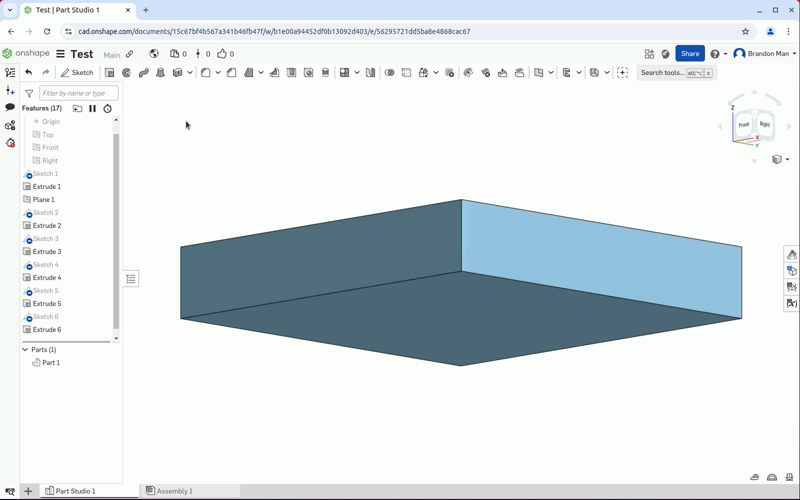
key(down, 3)
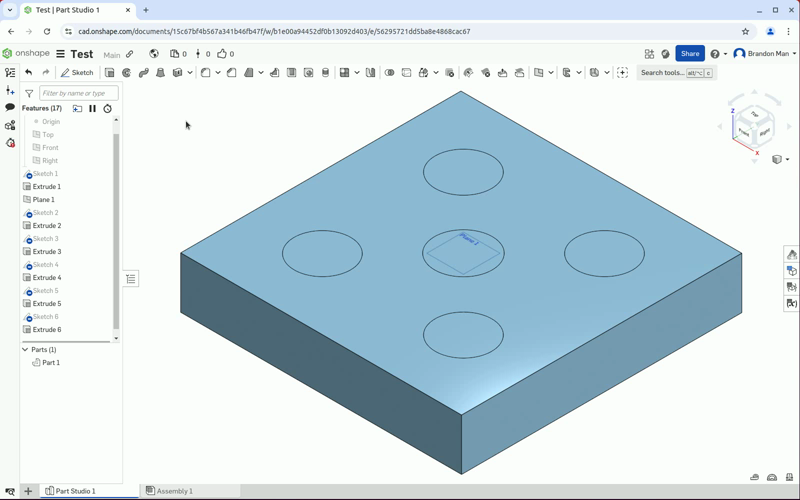
mouse_move(69, 176)
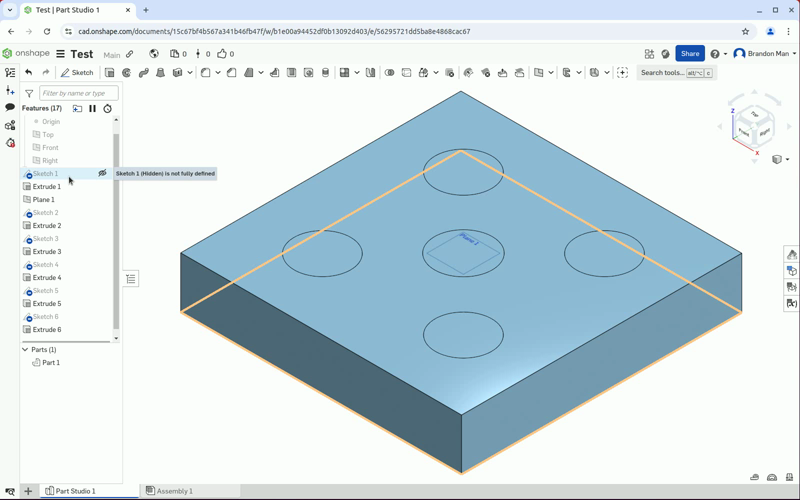
click(69, 176)